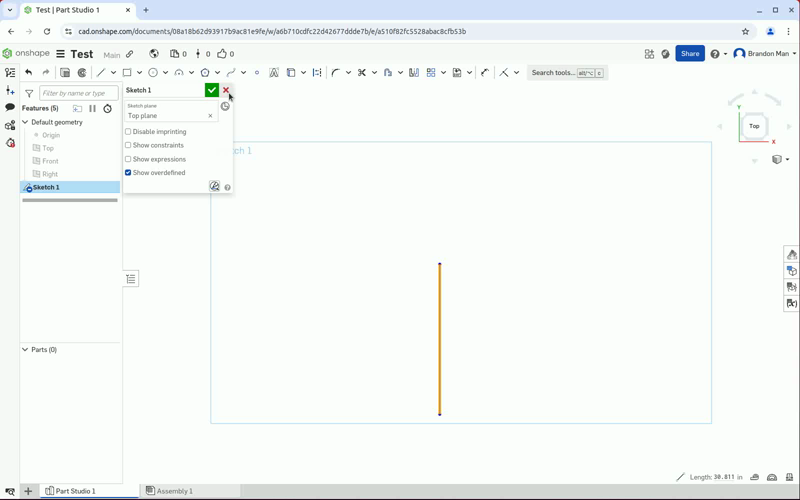
key(shift+h)
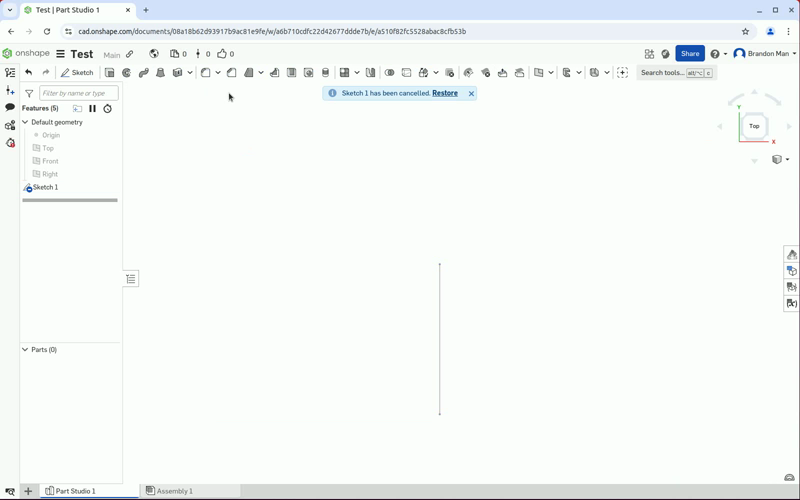
key(shift+s)
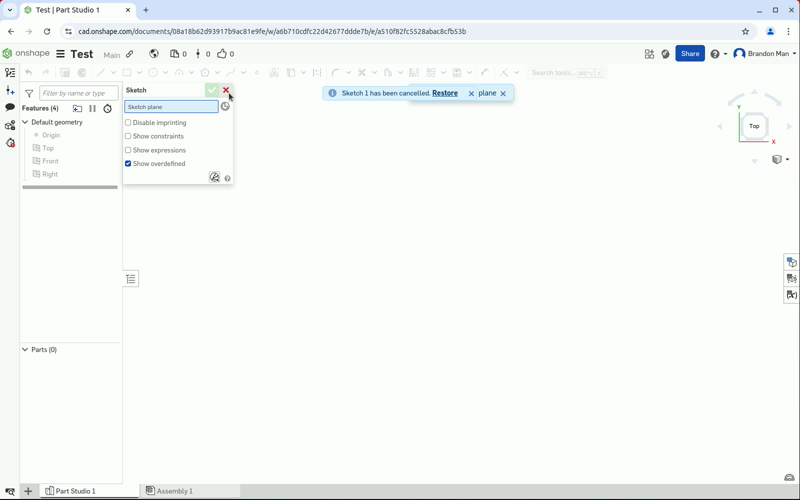
mouse_move(73, 150)
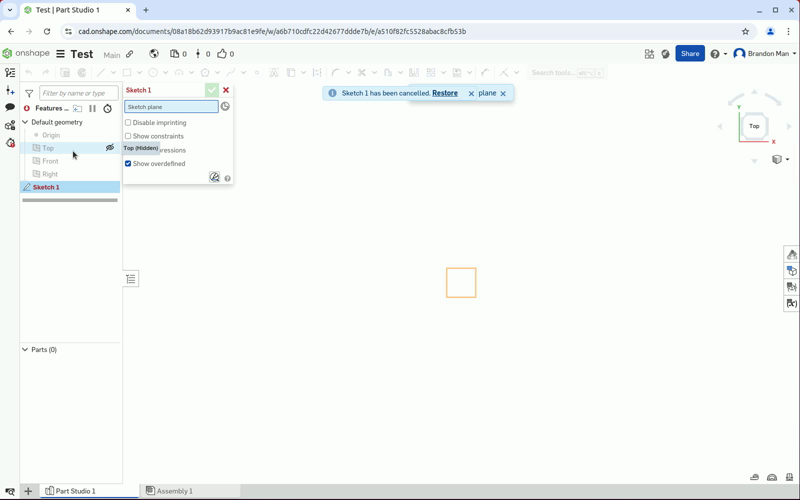
click(73, 150)
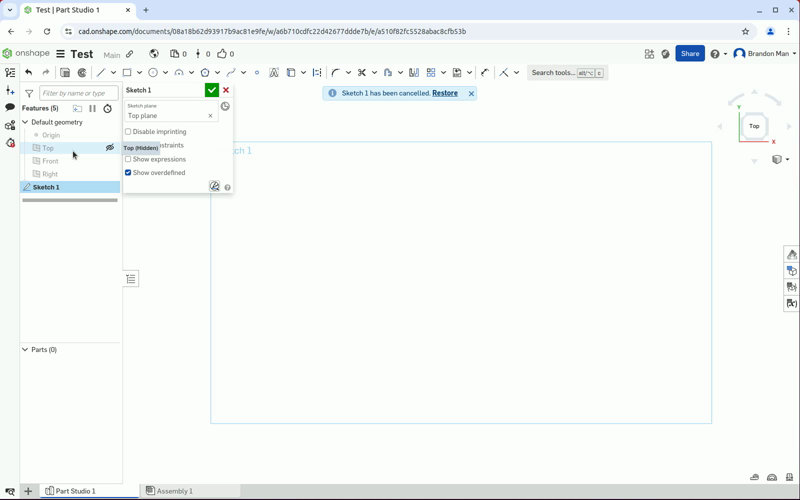
mouse_move(73, 352)
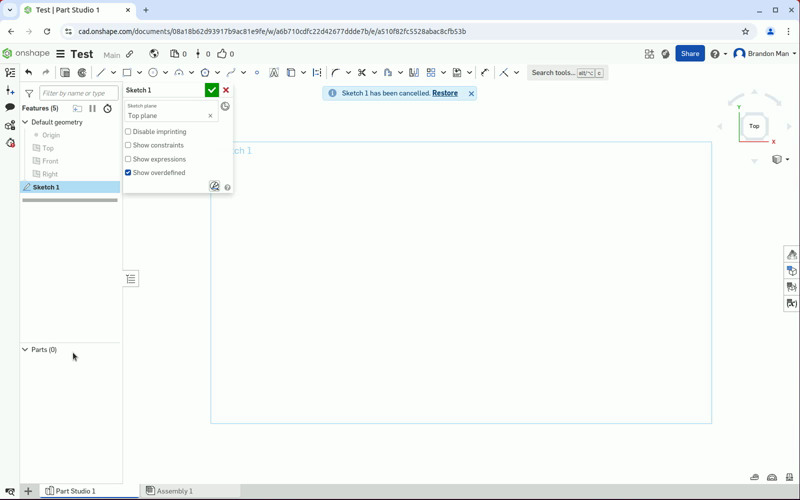
key(y)
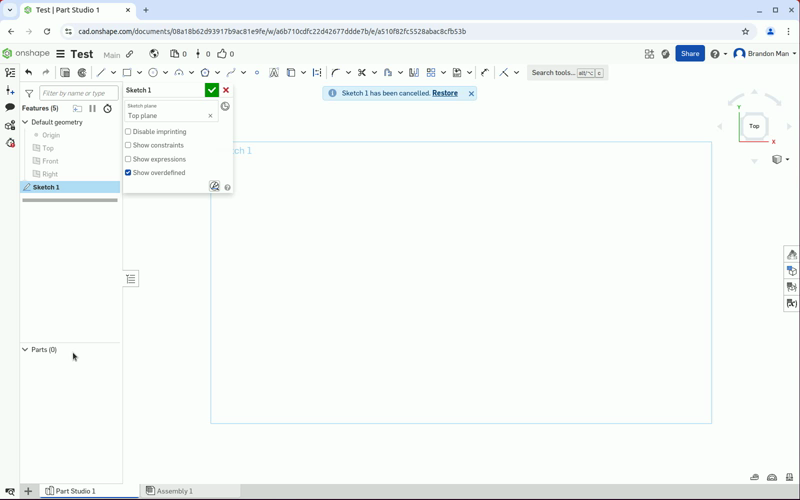
key(l)
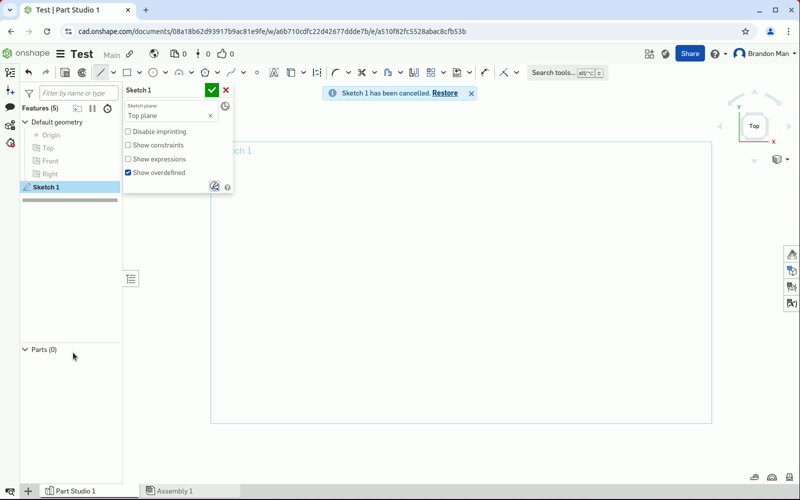
key_down(shift)
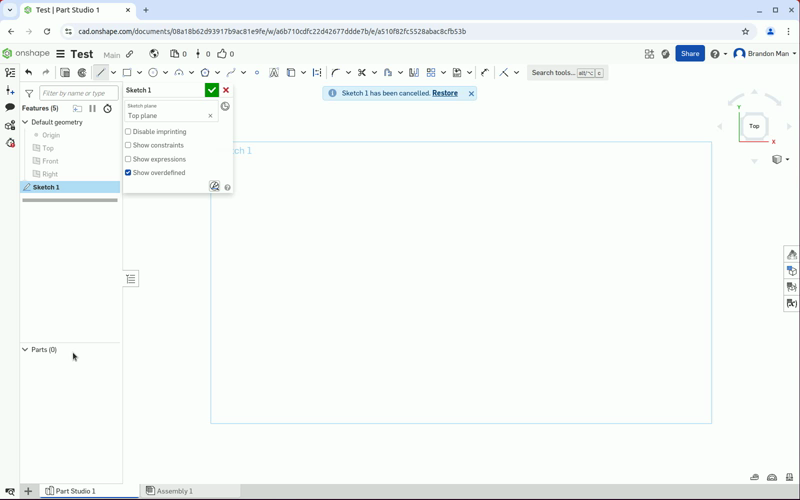
mouse_move(413, 282)
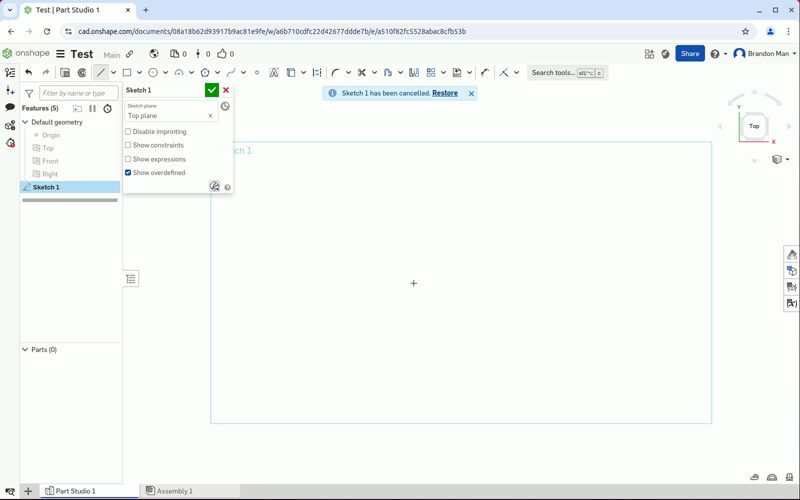
click(413, 282)
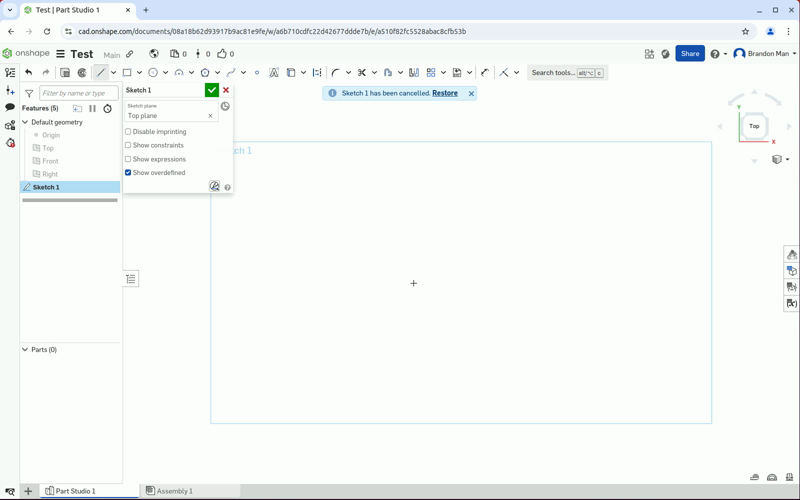
key_up(shift)
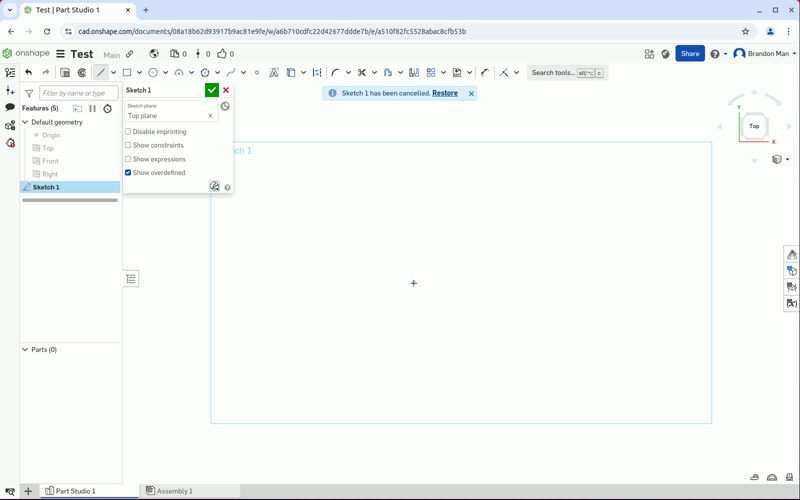
key_down(shift)
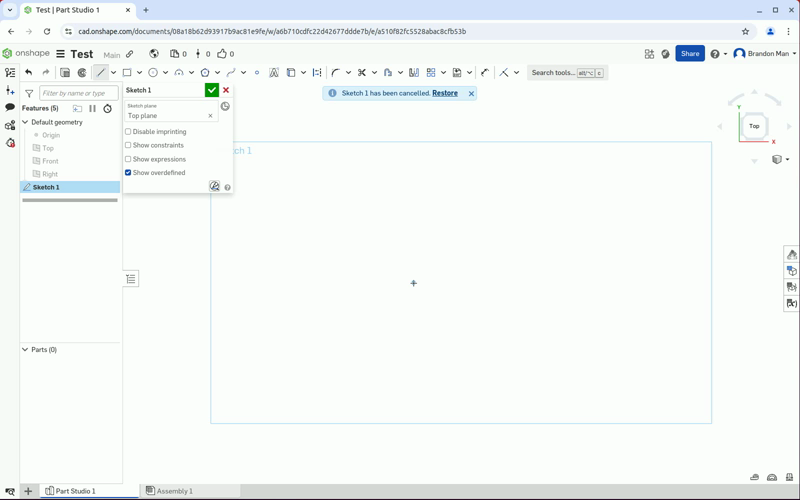
mouse_move(444, 282)
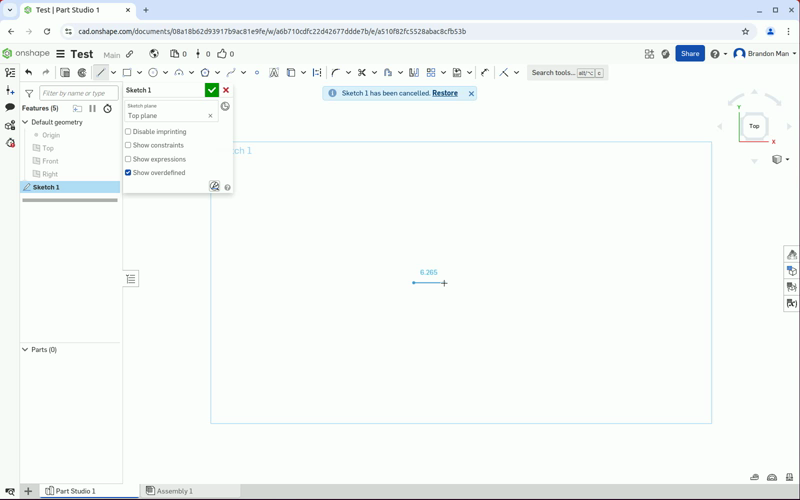
mouse_move(461, 282)
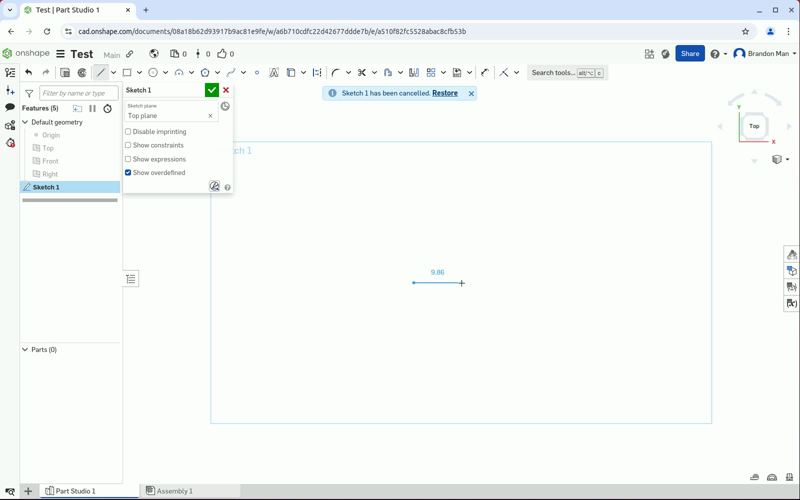
click(461, 282)
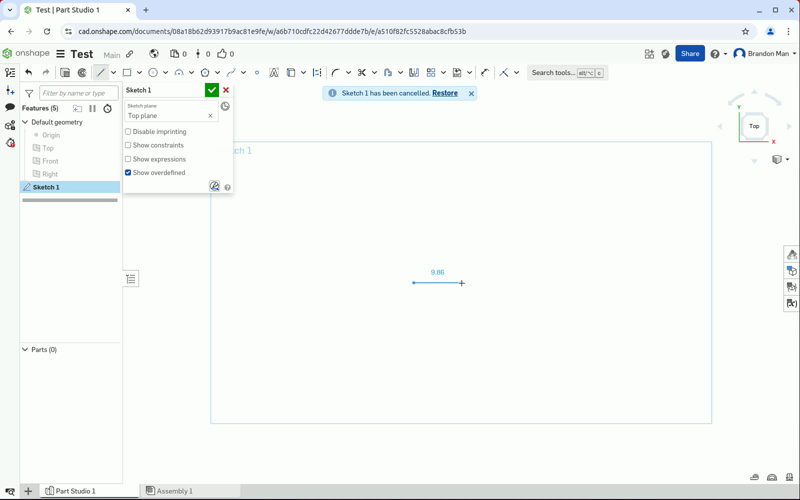
key_up(shift)
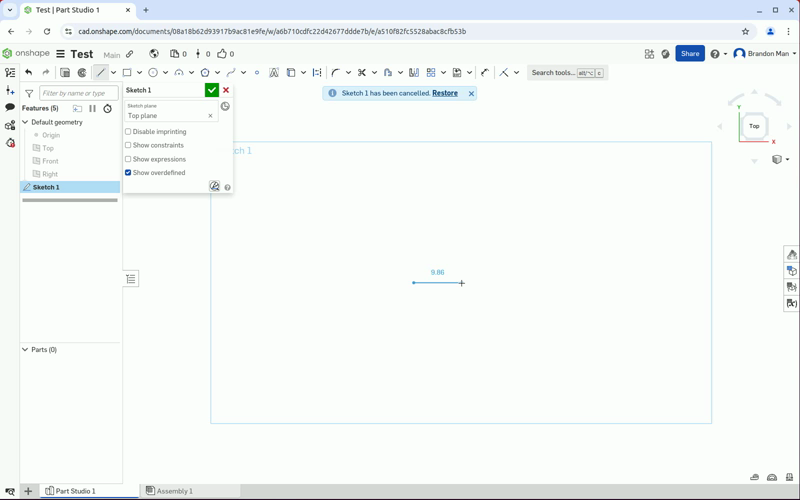
key_down(shift)
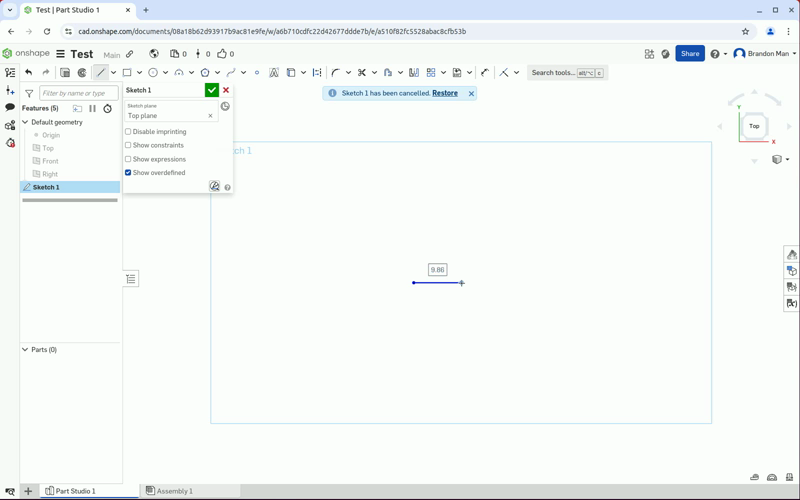
mouse_move(461, 187)
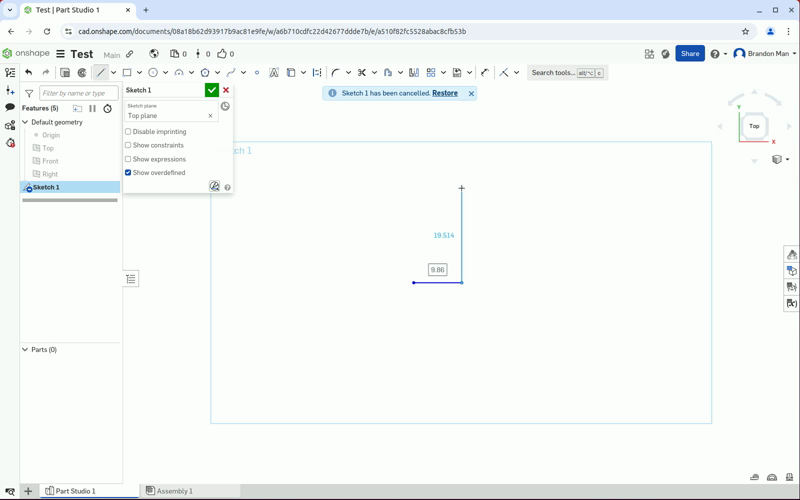
click(461, 187)
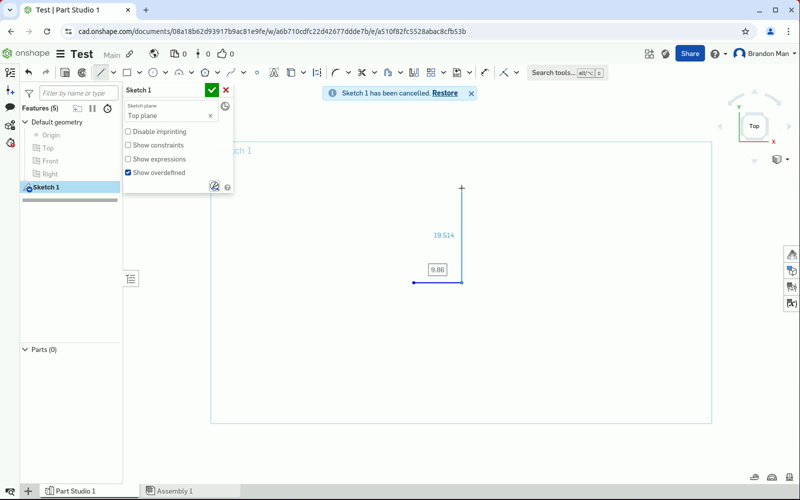
key_up(shift)
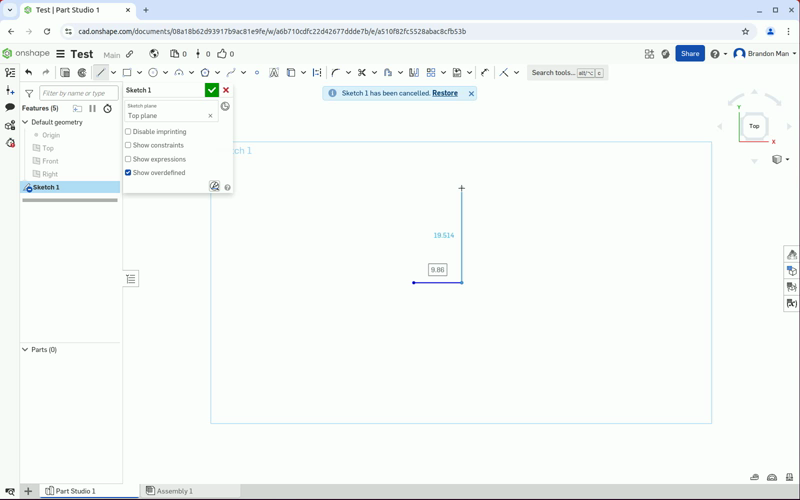
key_down(shift)
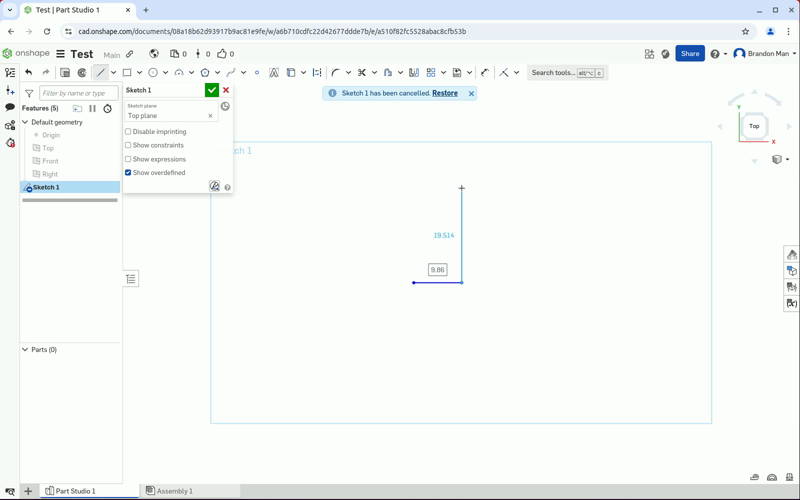
mouse_move(492, 187)
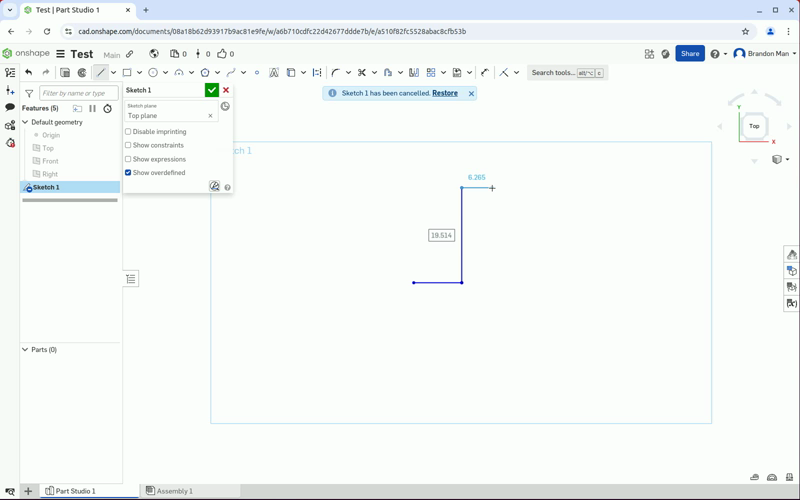
mouse_move(413, 187)
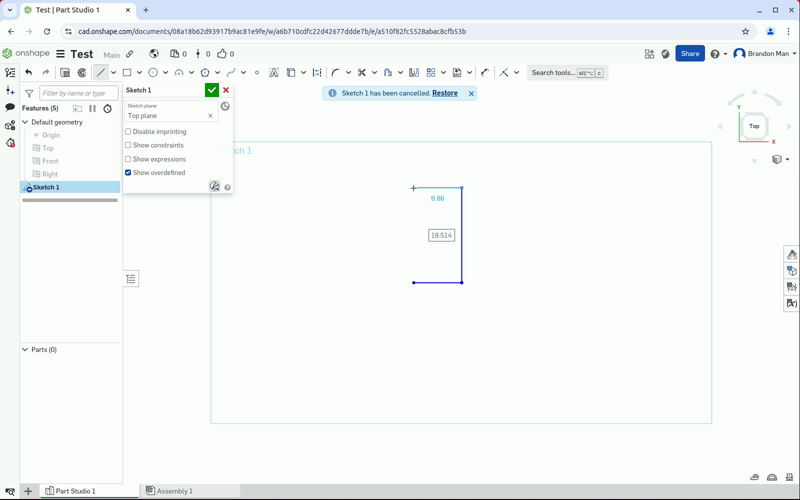
click(413, 187)
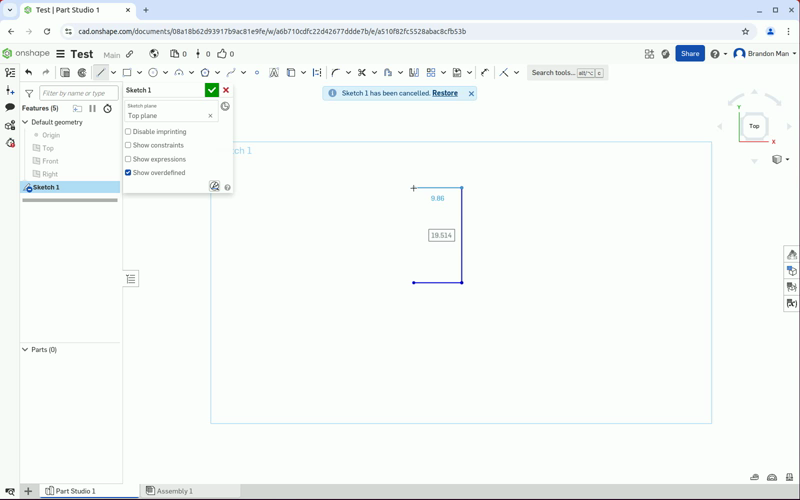
key_up(shift)
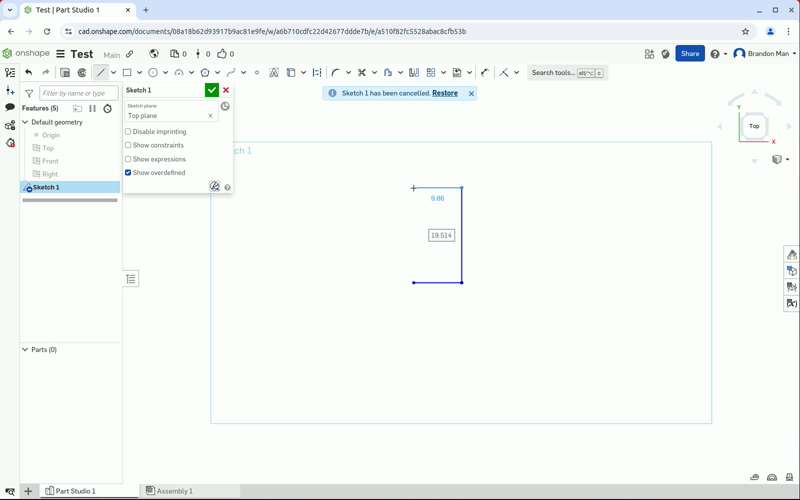
key_down(shift)
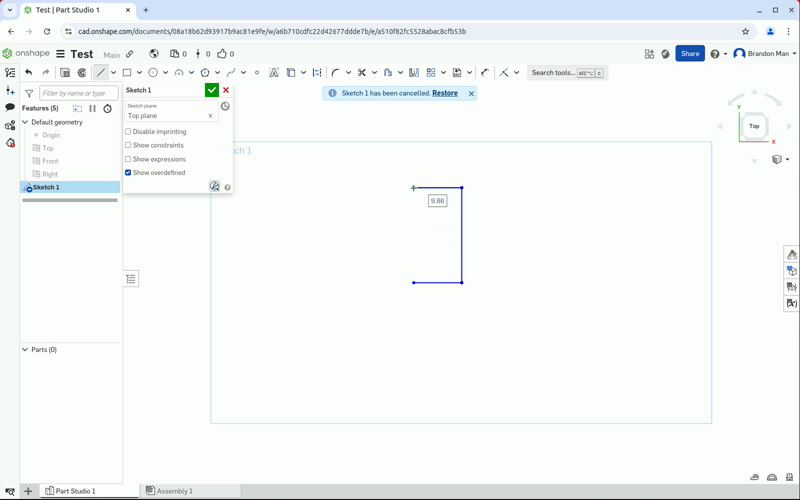
mouse_move(413, 282)
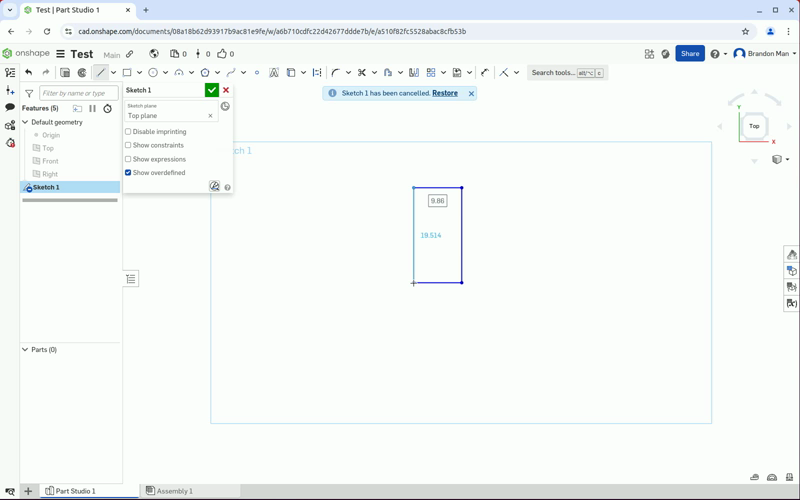
key_up(shift)
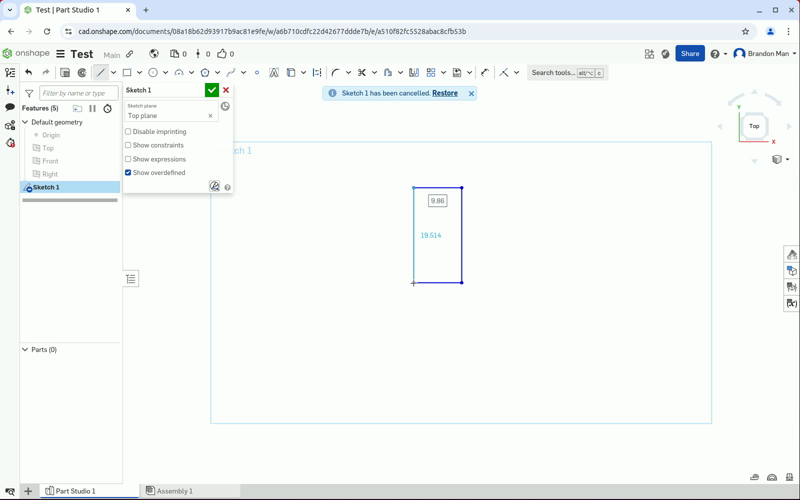
click(413, 282)
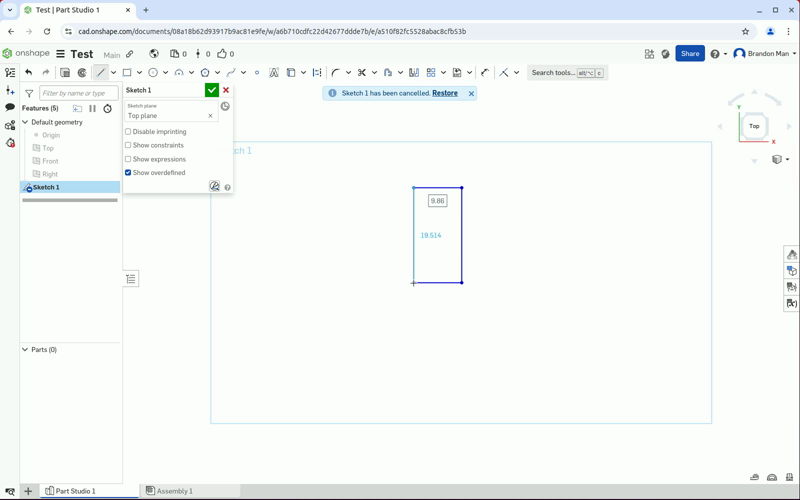
key(esc)
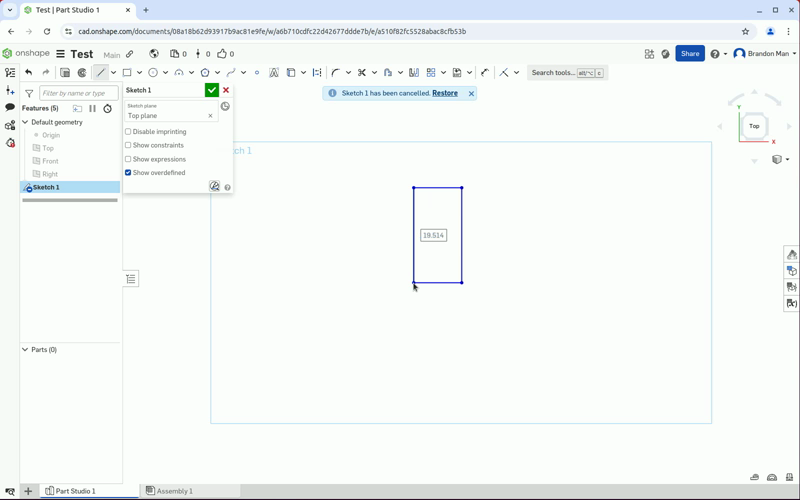
mouse_move(428, 247)
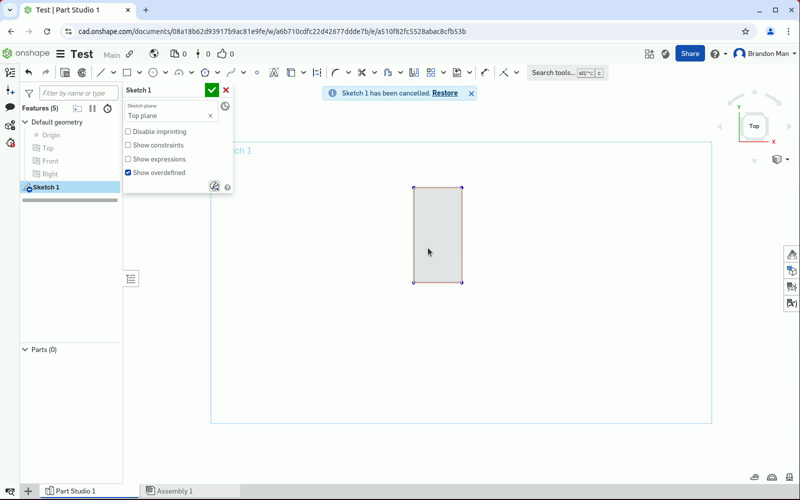
click(428, 247)
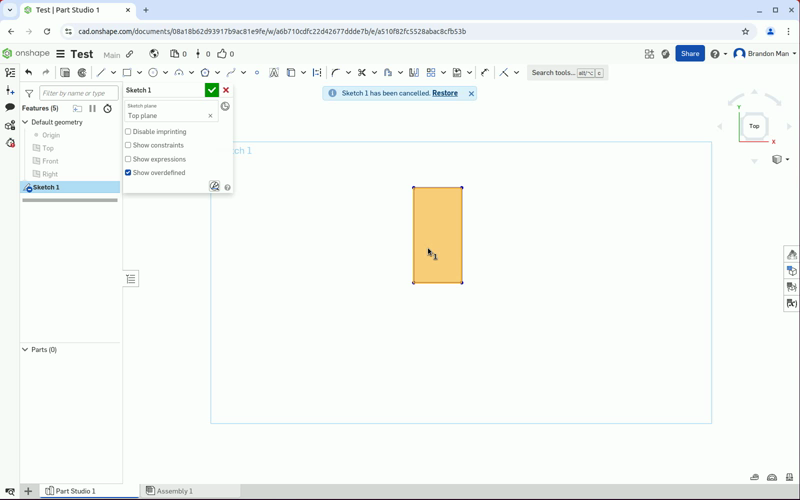
mouse_move(73, 352)
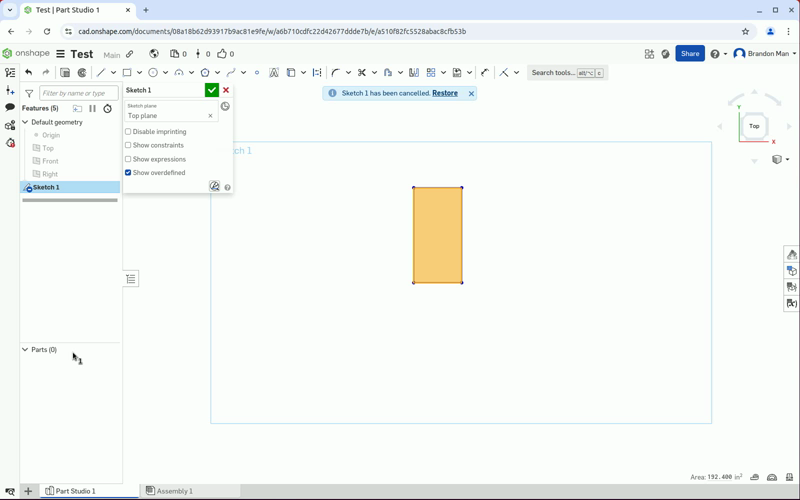
key(shift+y)
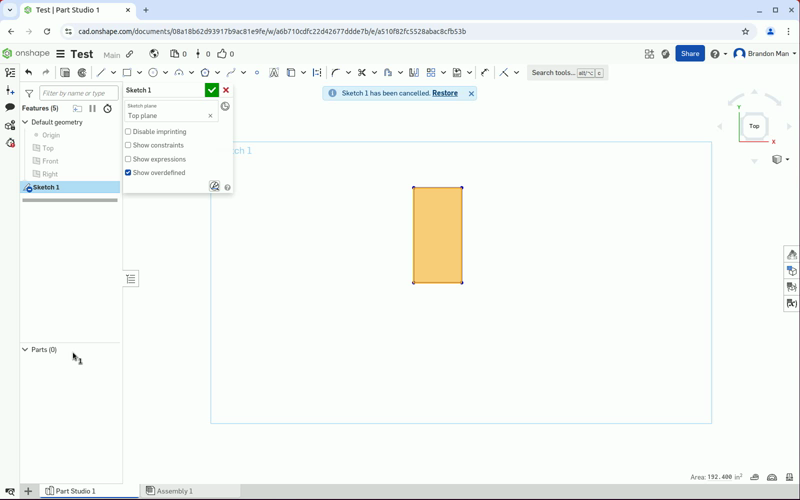
key(shift+e)
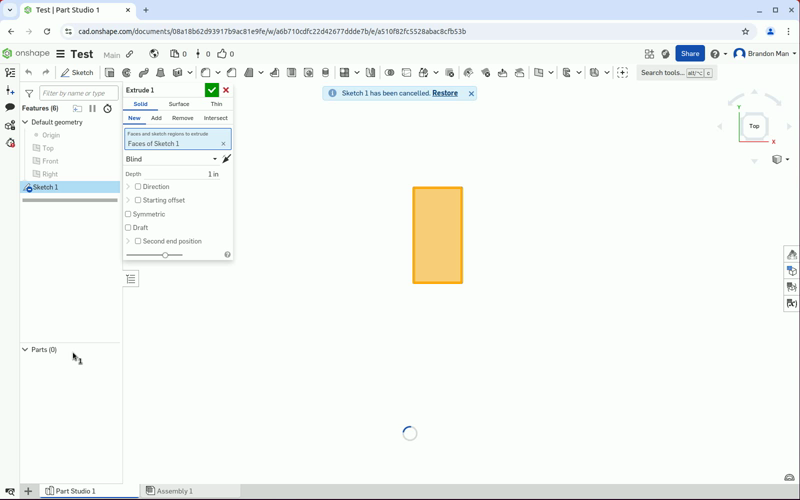
mouse_move(143, 106)
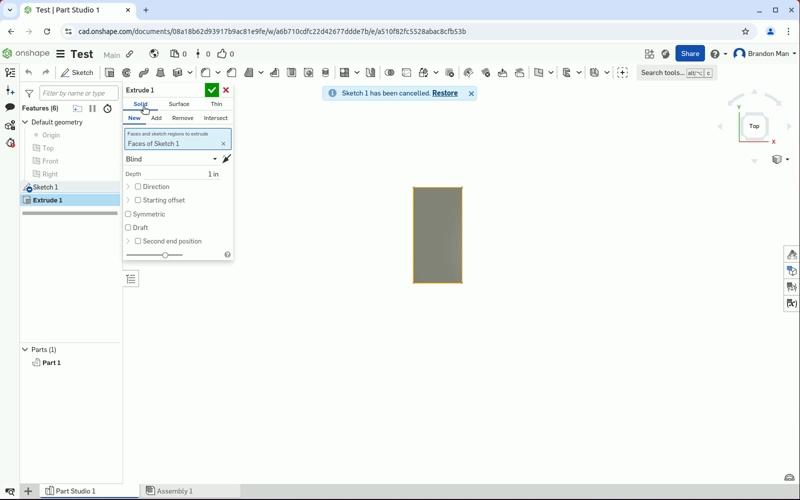
click(143, 106)
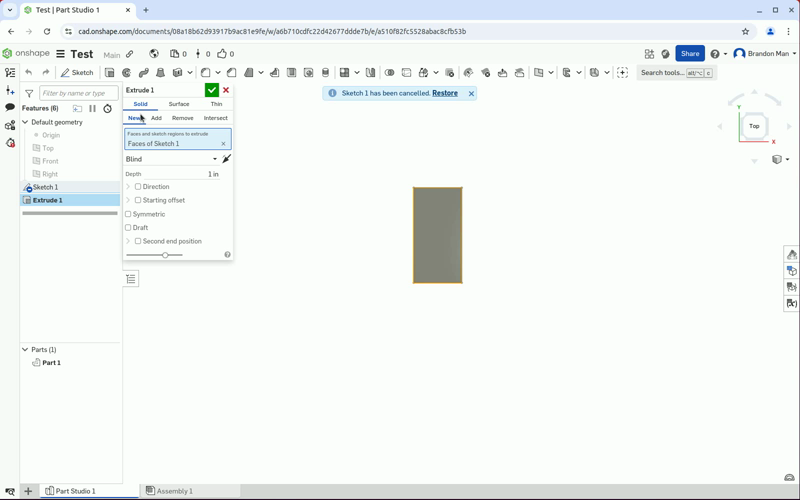
mouse_move(137, 120)
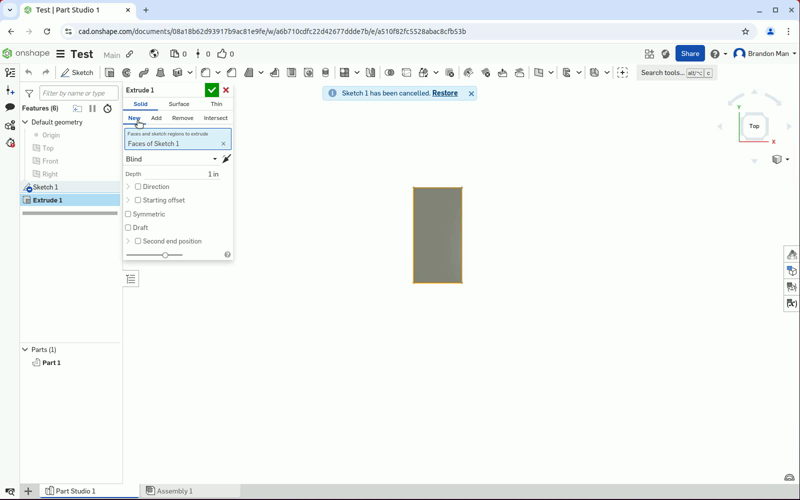
click(137, 120)
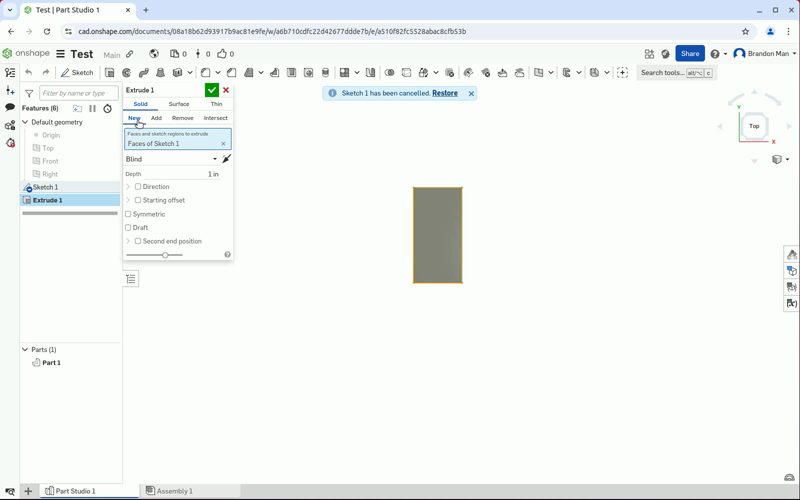
key(tab, 4)
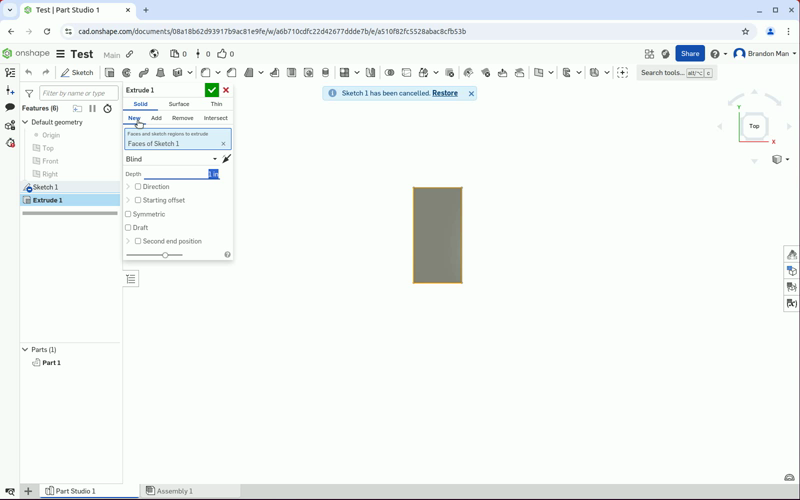
text(0.241)
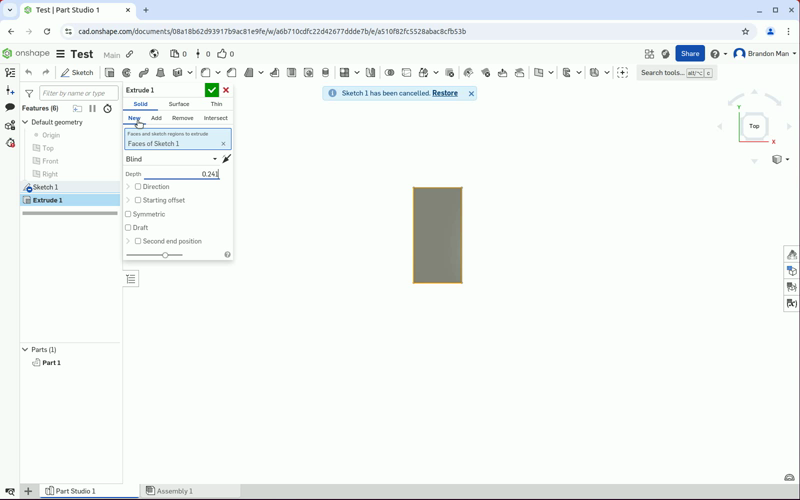
key(enter)
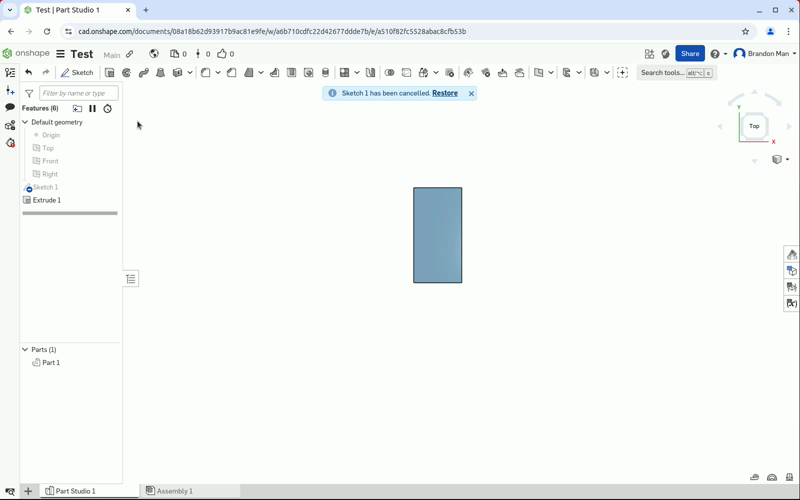
key(shift+h)
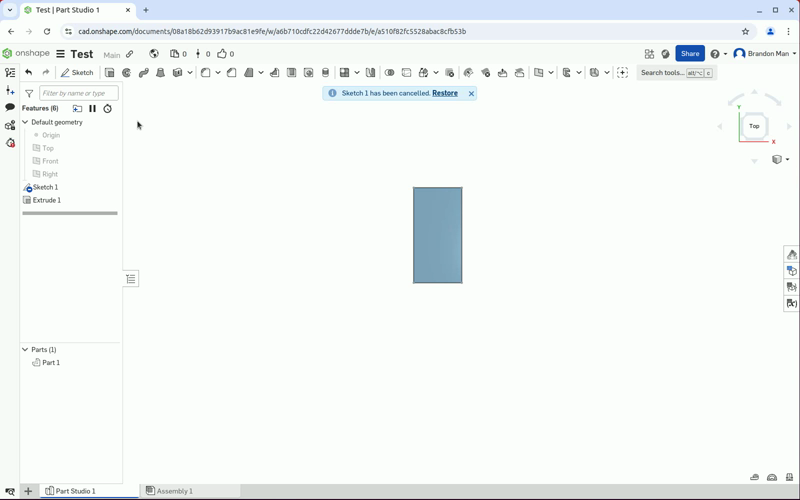
key(shift+h)
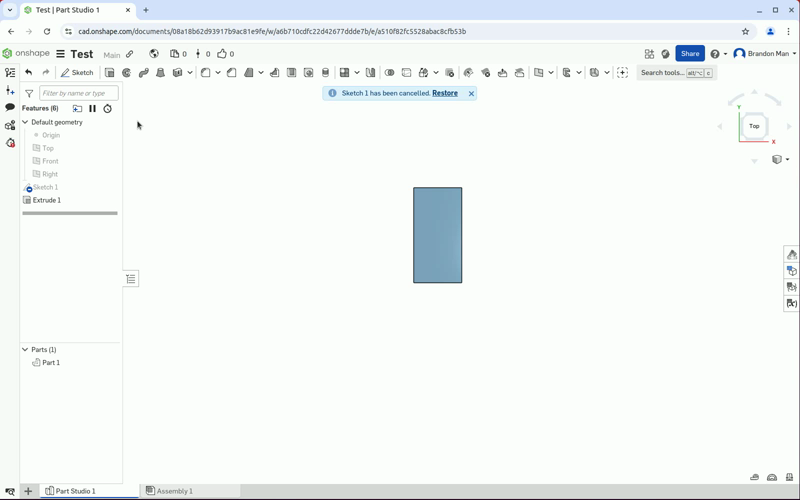
mouse_move(73, 189)
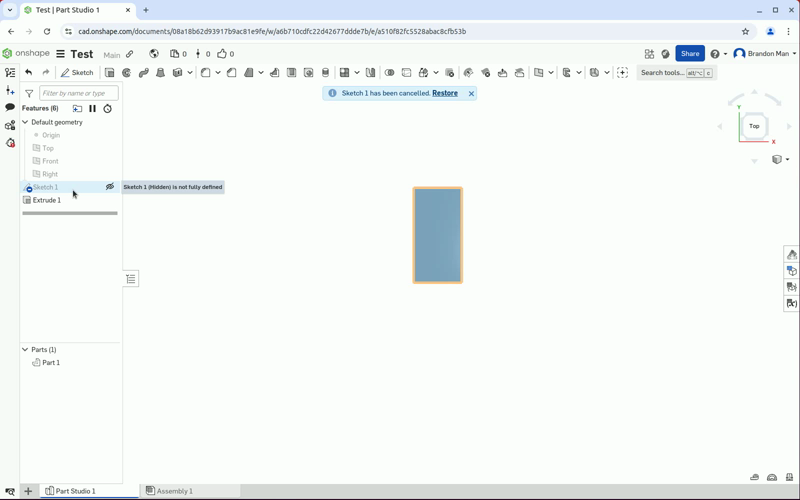
click(73, 189)
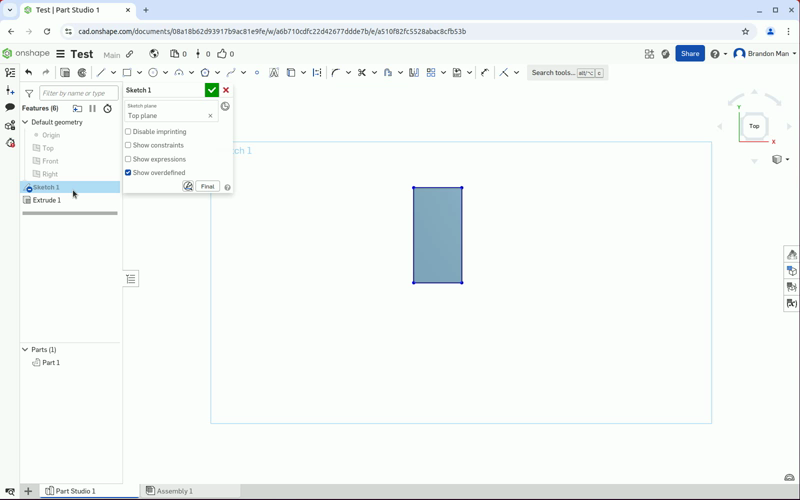
mouse_move(229, 92)
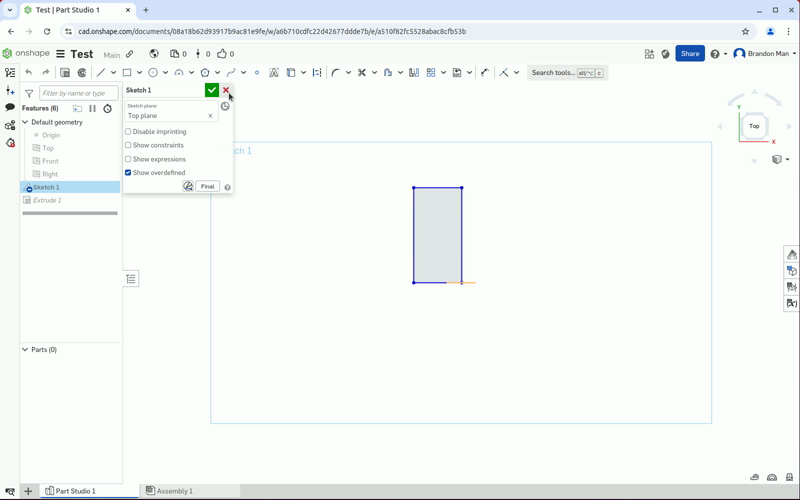
click(229, 92)
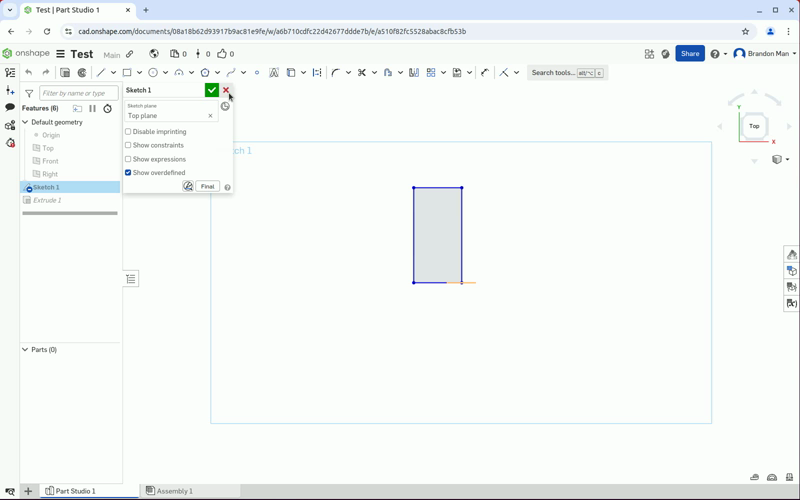
key(shift+s)
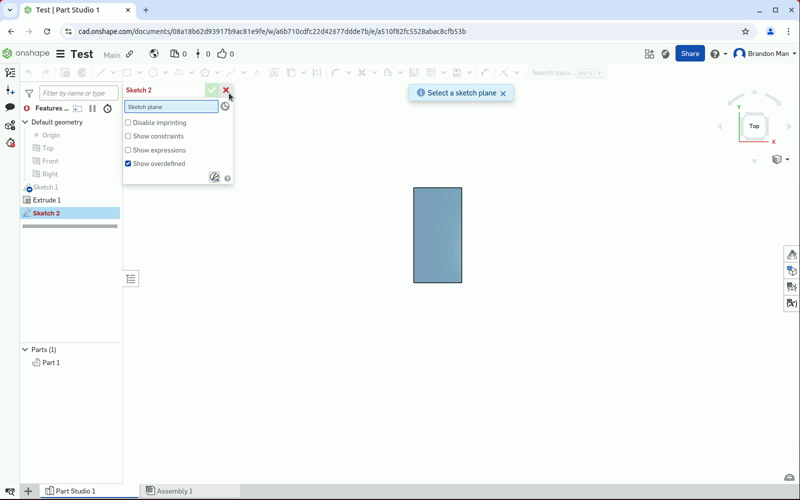
mouse_move(73, 150)
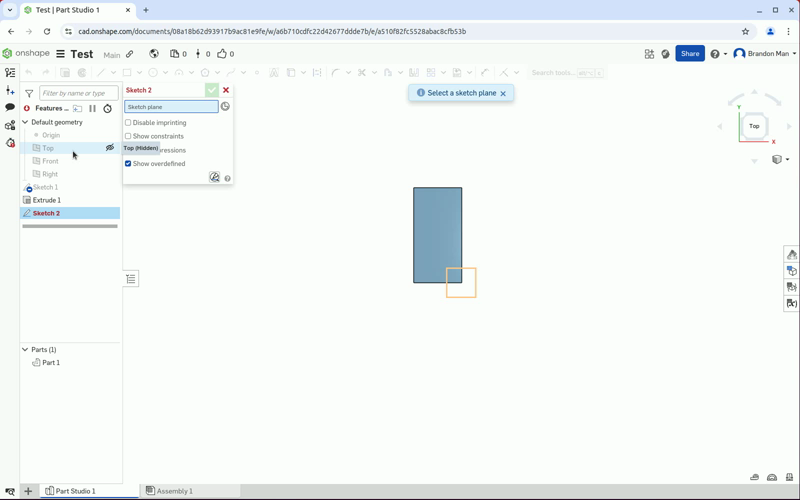
click(73, 150)
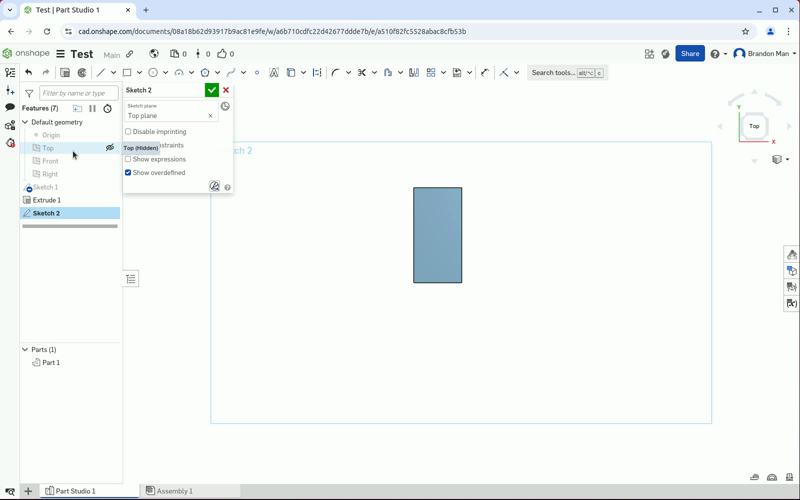
mouse_move(73, 352)
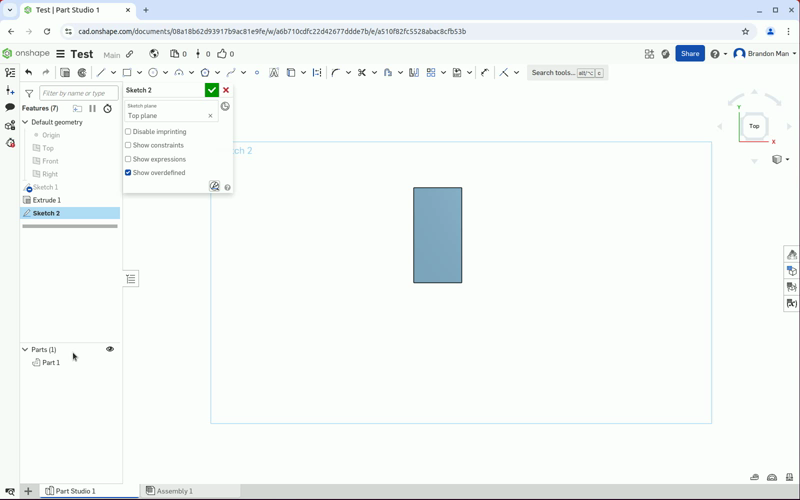
key(y)
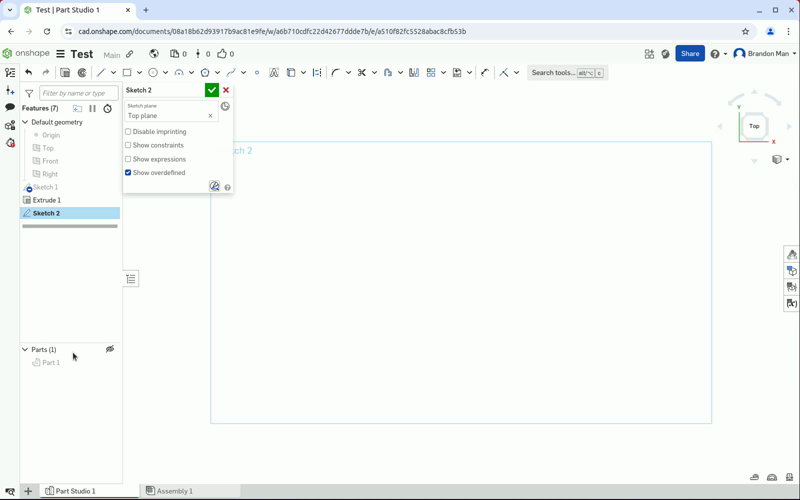
key(l)
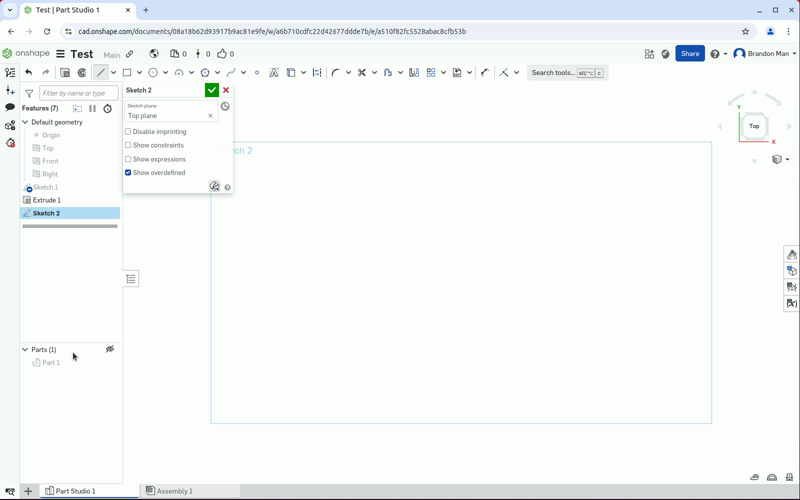
key_down(shift)
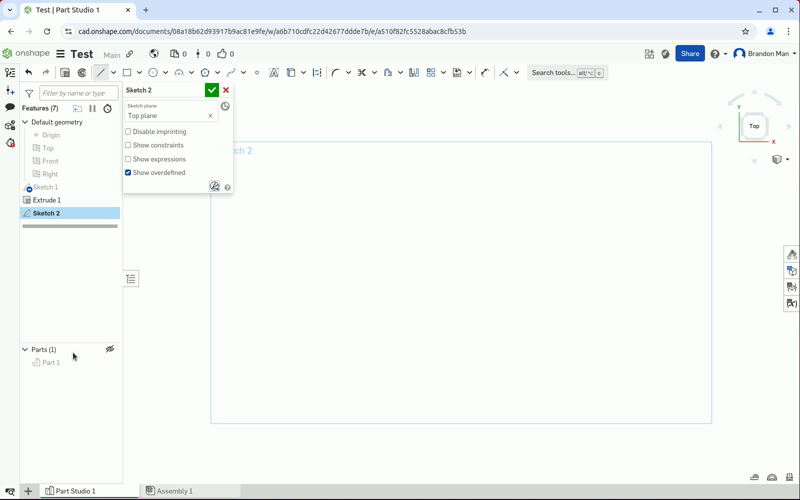
mouse_move(463, 282)
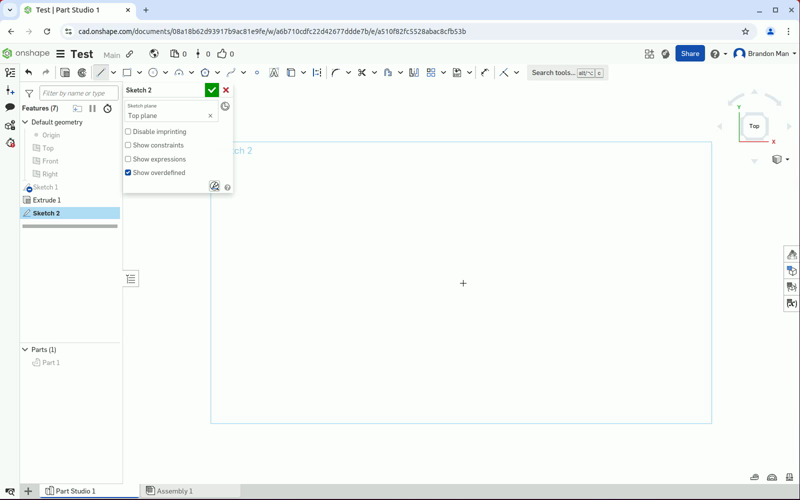
click(463, 282)
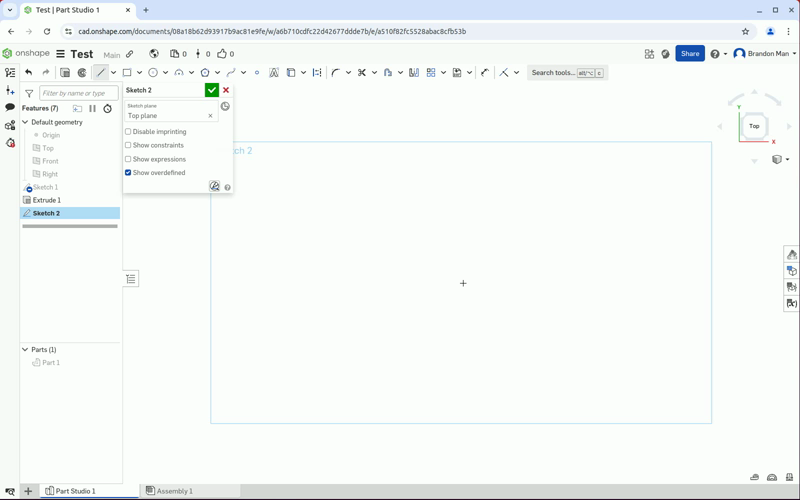
key_up(shift)
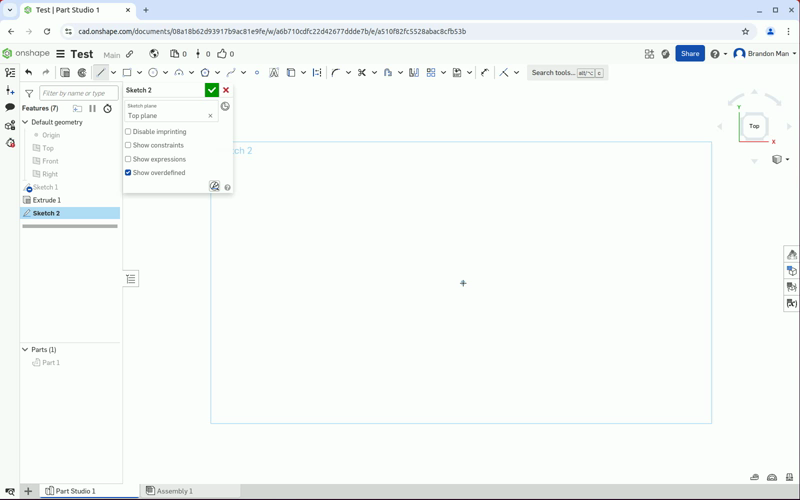
key_down(shift)
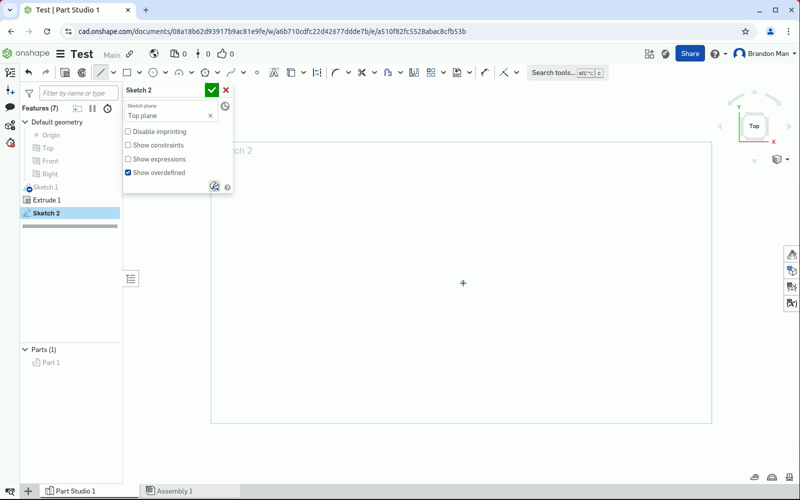
mouse_move(493, 282)
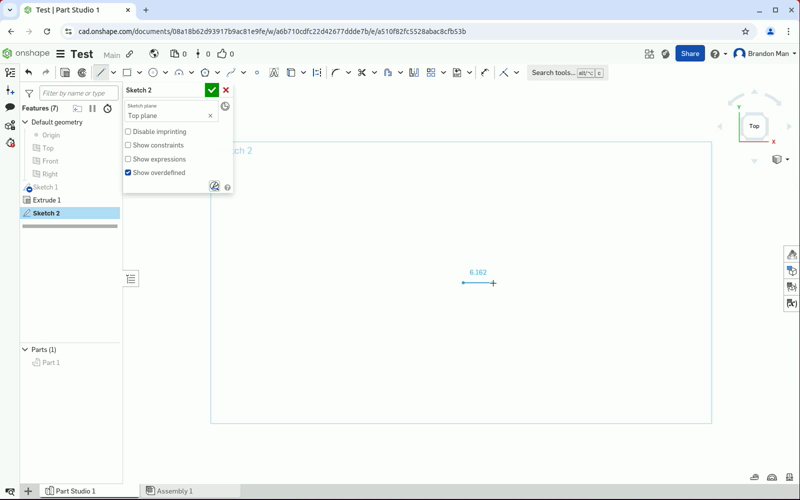
mouse_move(465, 282)
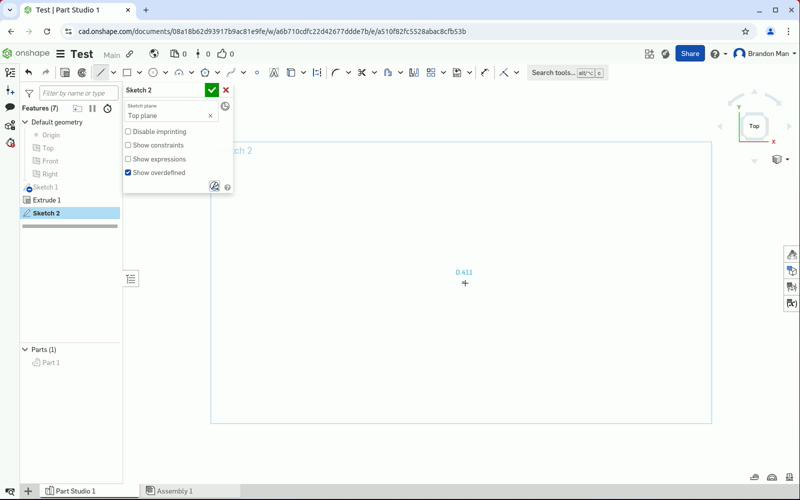
scroll(6)
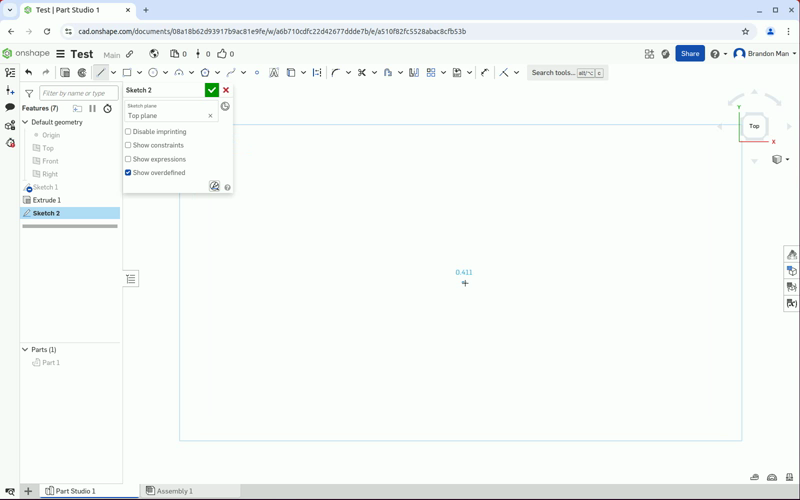
scroll(6)
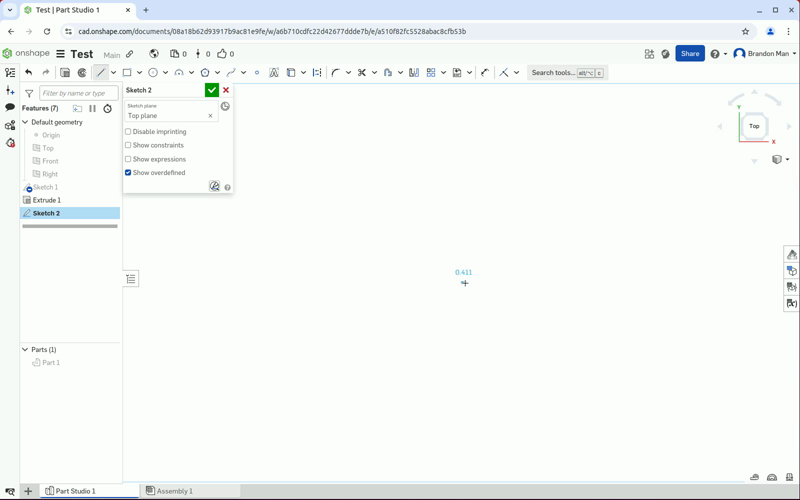
scroll(6)
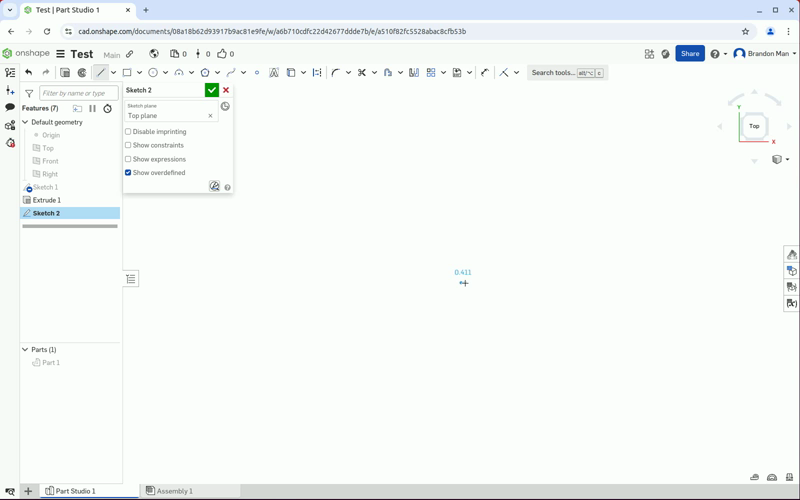
scroll(6)
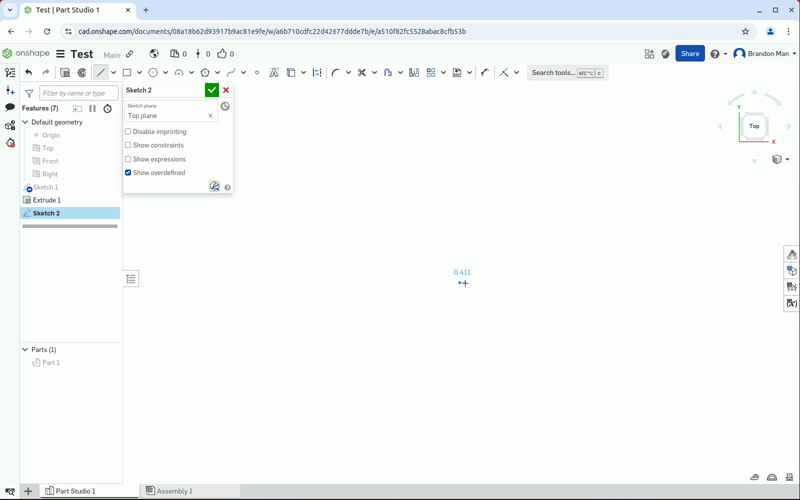
scroll(6)
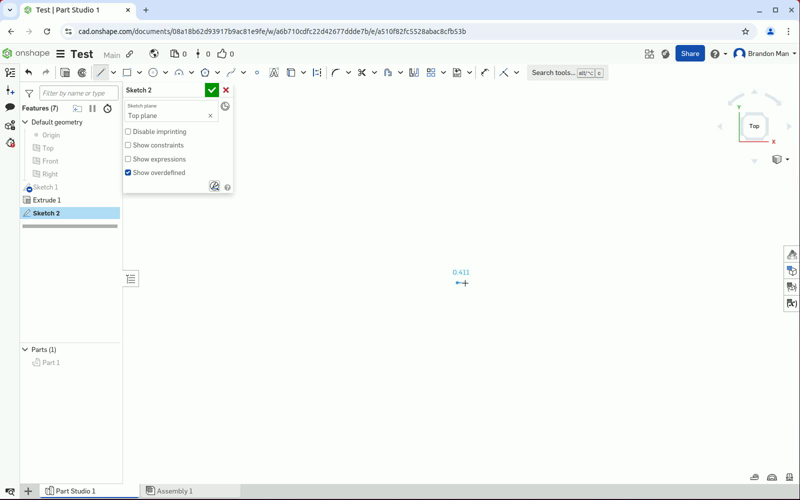
scroll(6)
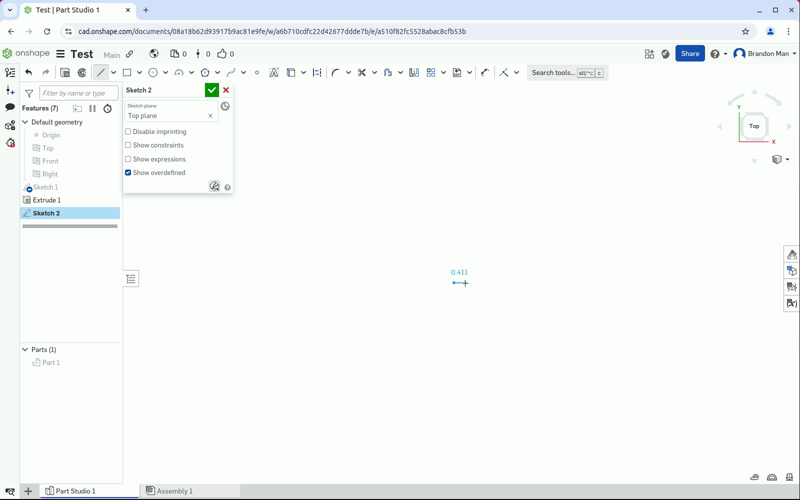
scroll(6)
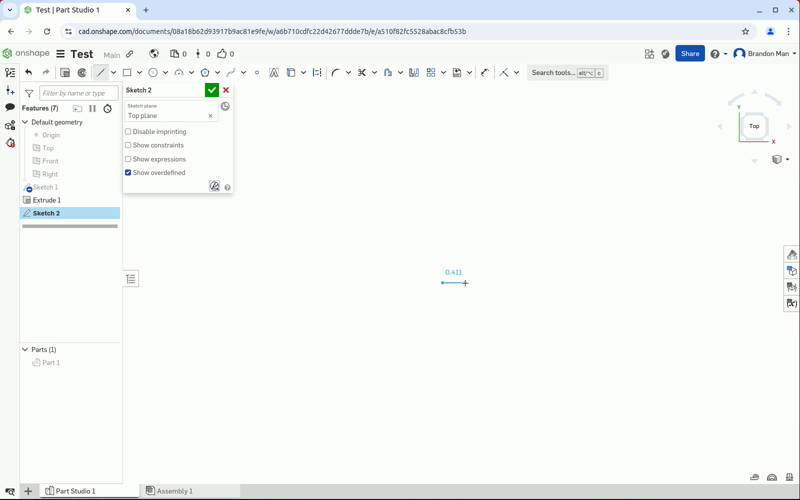
click(465, 282)
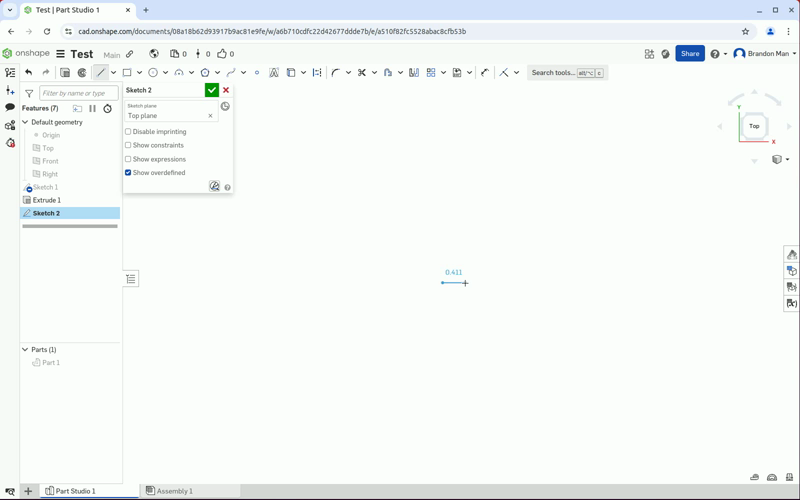
scroll(-6)
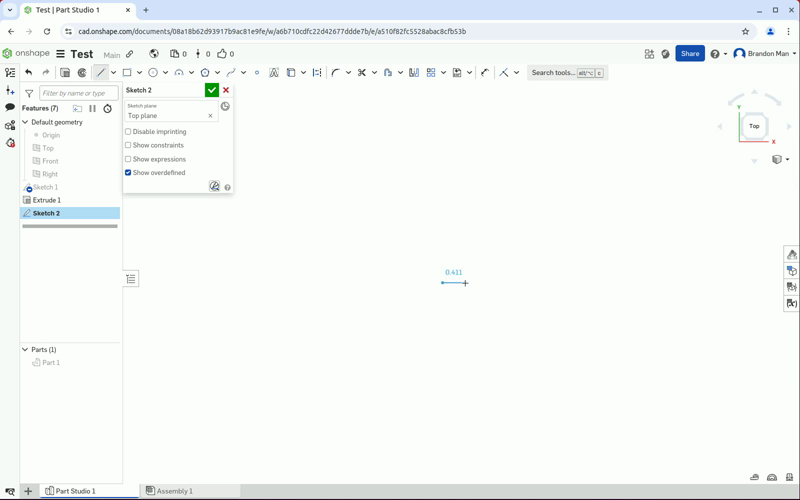
scroll(-6)
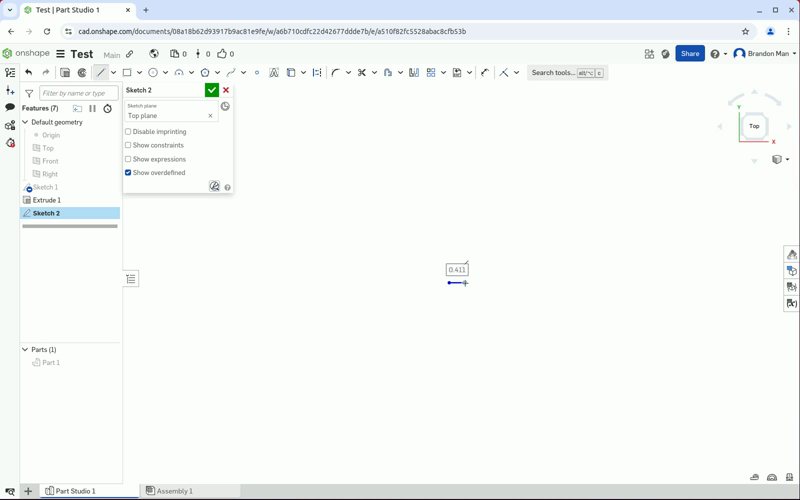
scroll(-6)
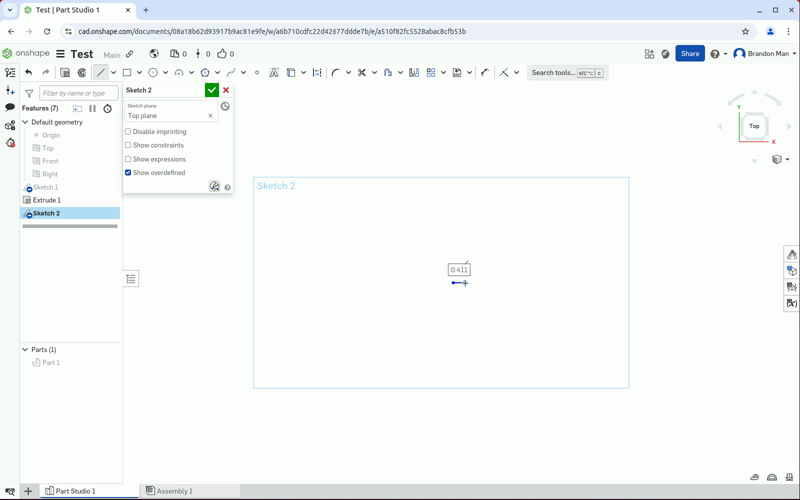
scroll(-6)
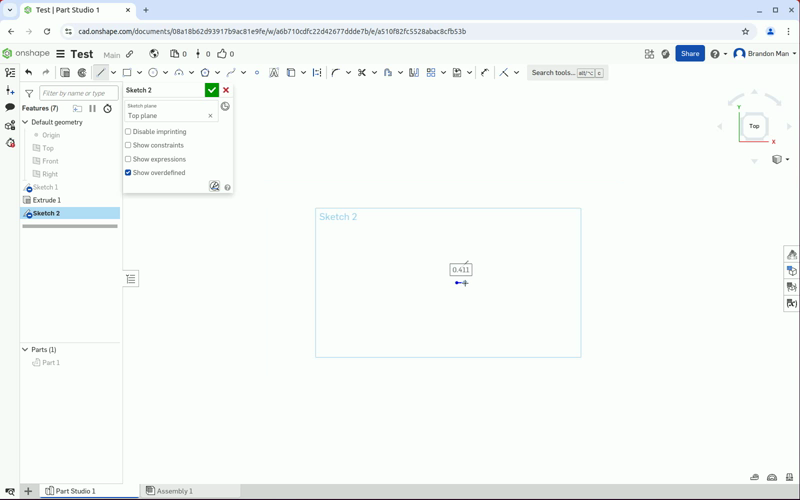
scroll(-6)
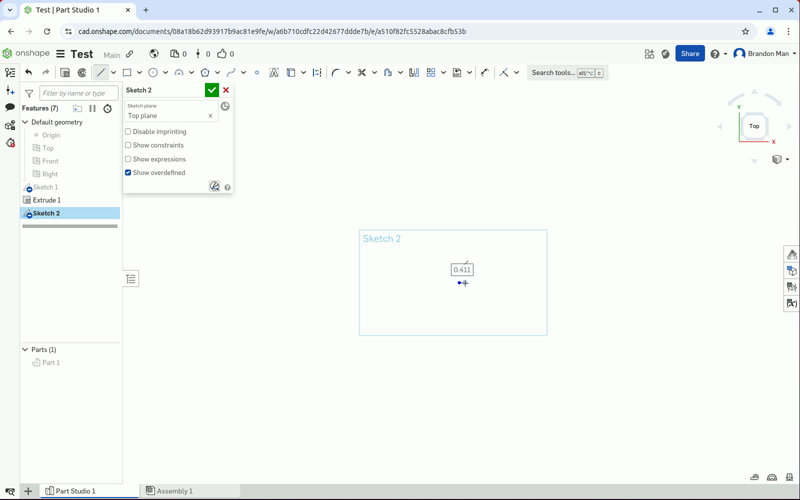
scroll(-6)
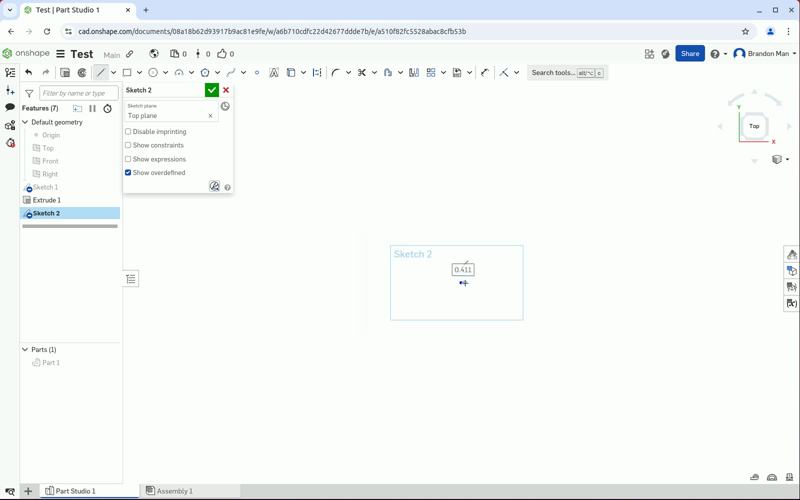
scroll(-6)
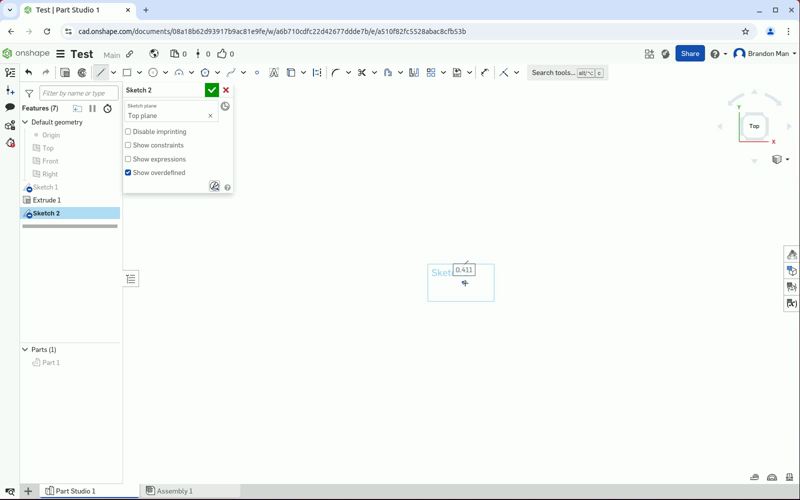
key_up(shift)
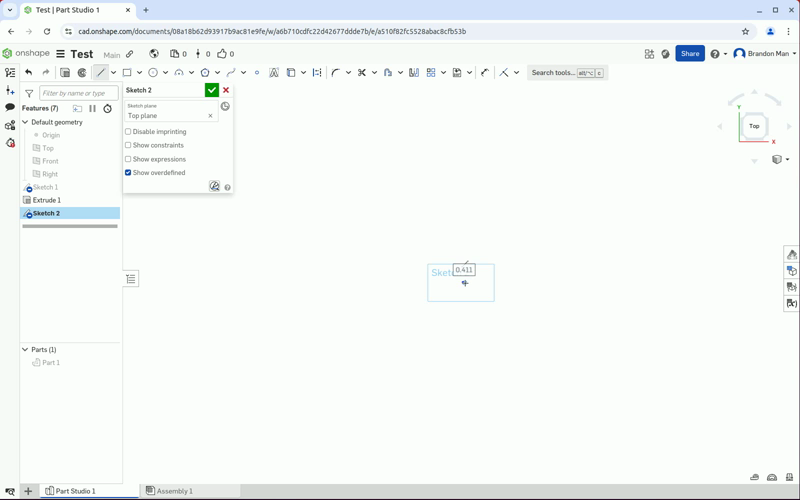
key_down(shift)
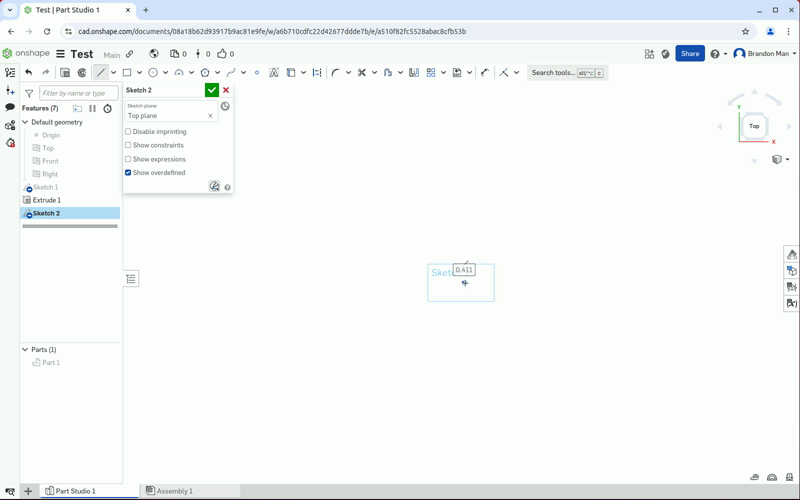
mouse_move(465, 187)
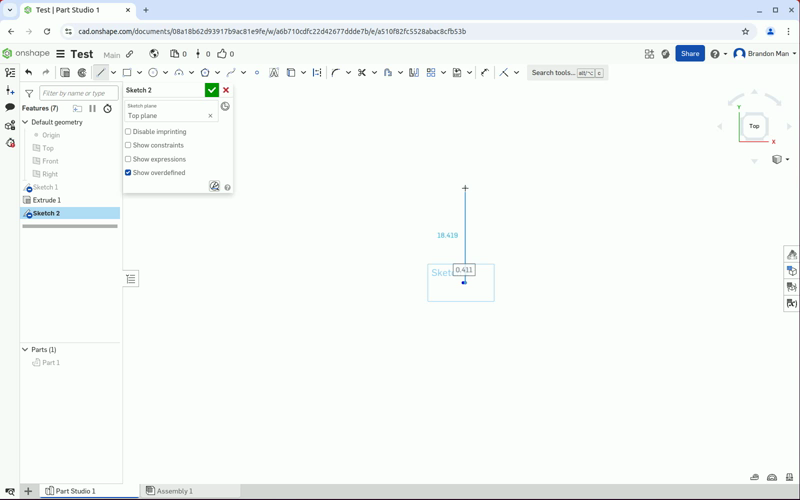
click(465, 187)
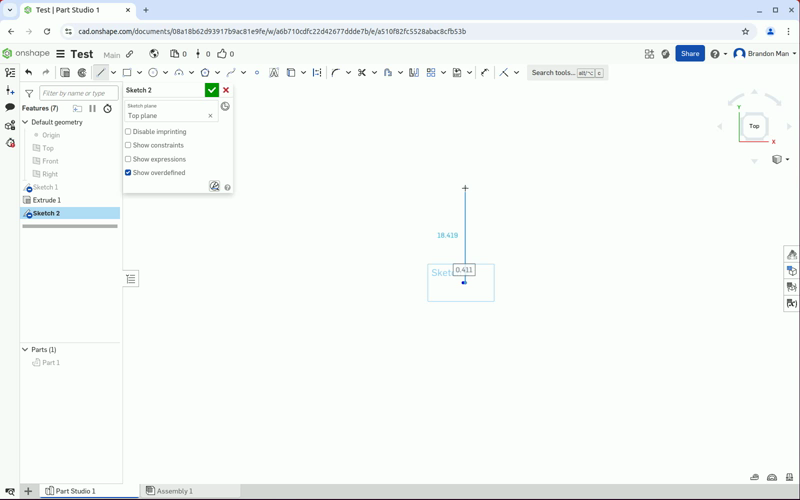
key_up(shift)
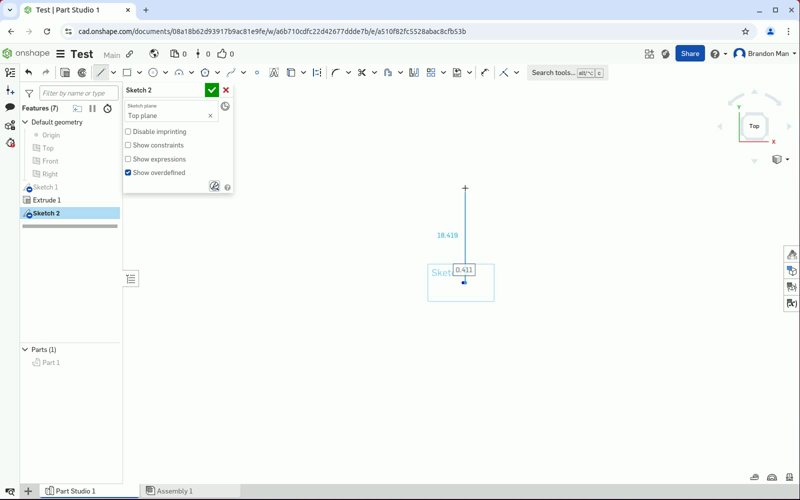
key_down(shift)
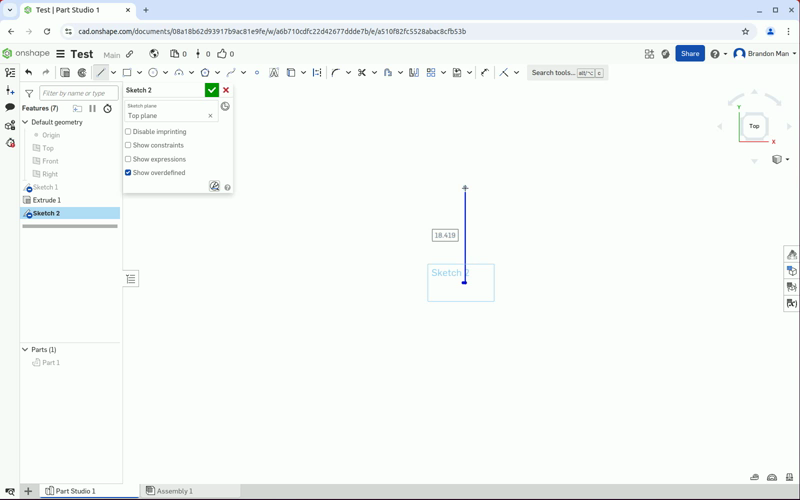
mouse_move(495, 187)
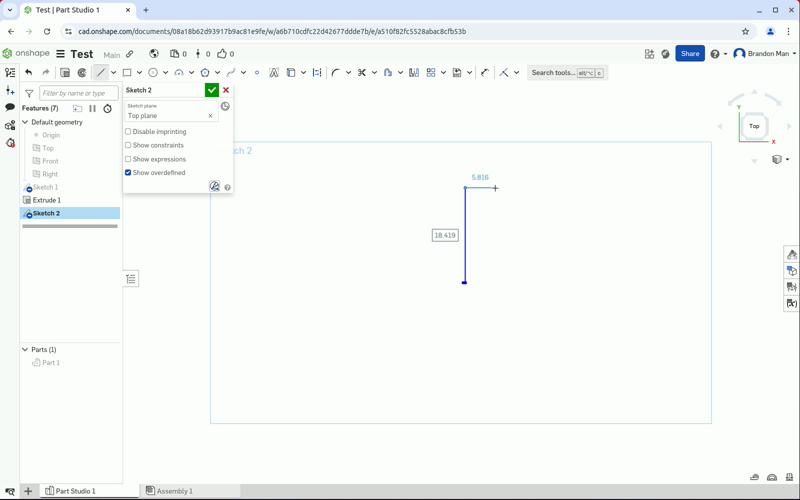
mouse_move(463, 187)
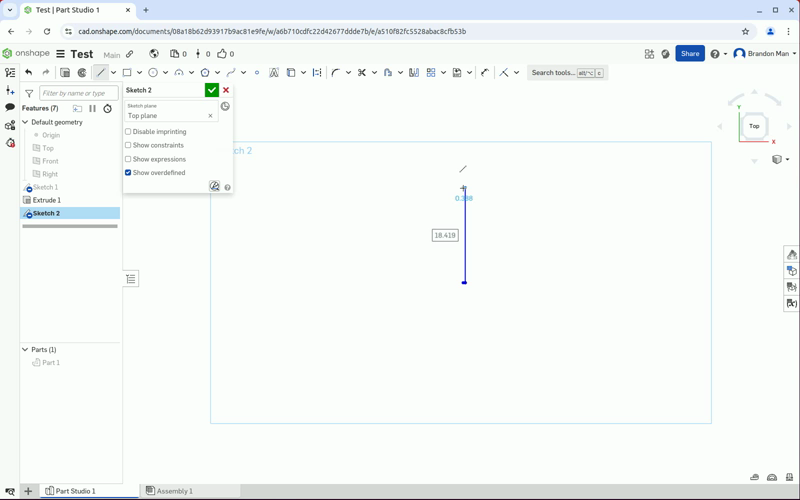
scroll(6)
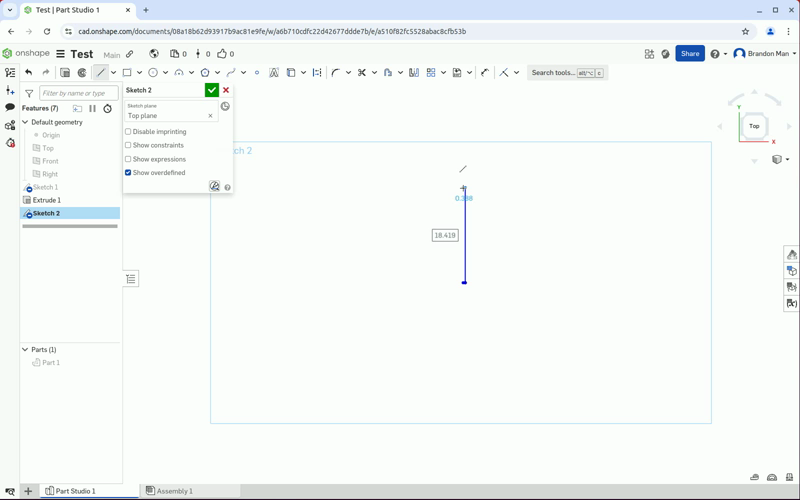
scroll(6)
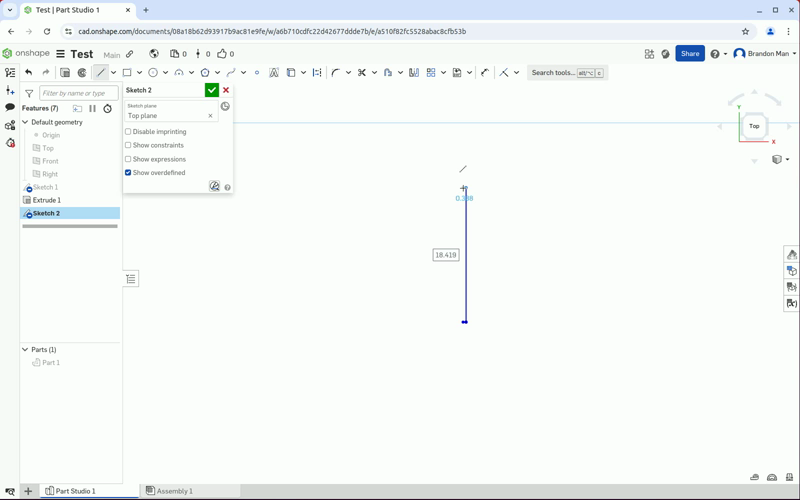
scroll(6)
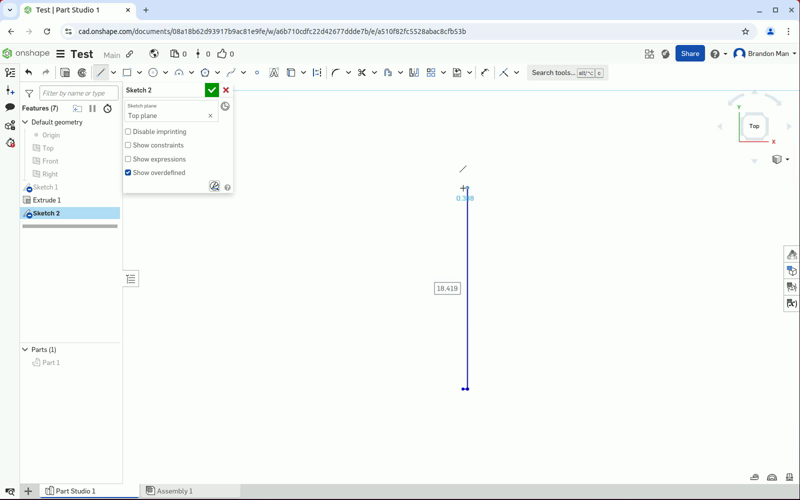
scroll(6)
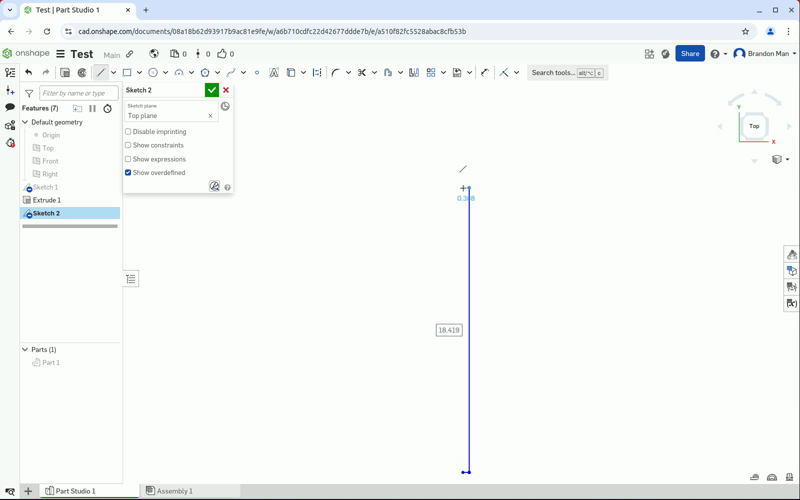
scroll(6)
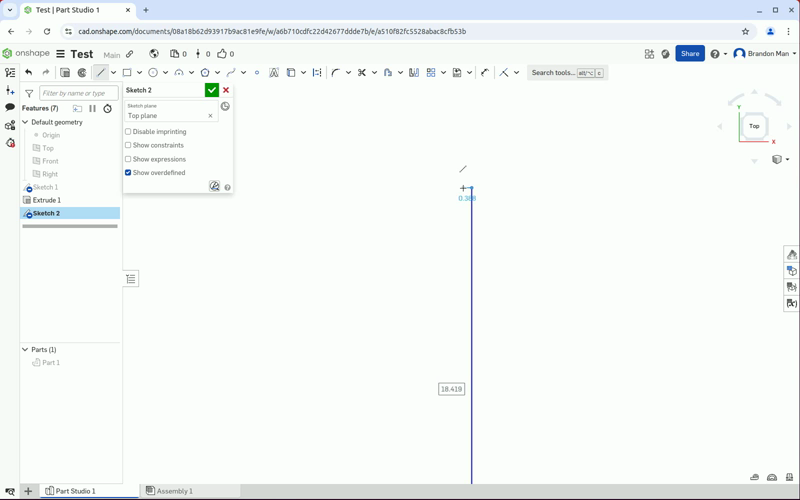
scroll(6)
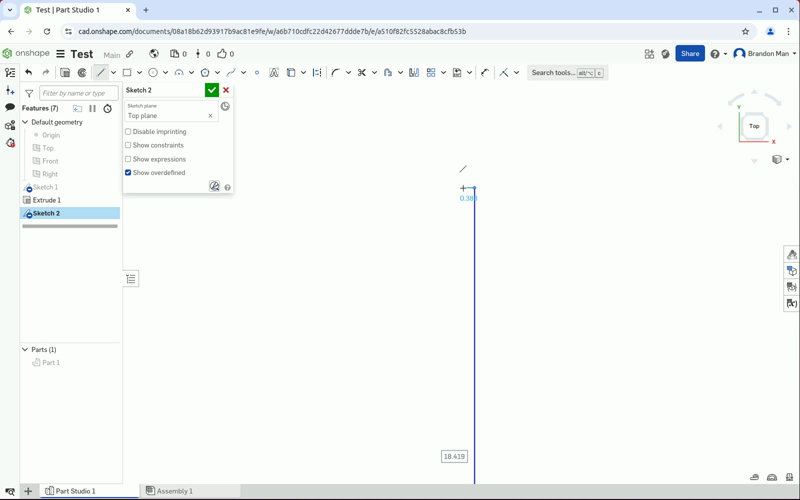
scroll(6)
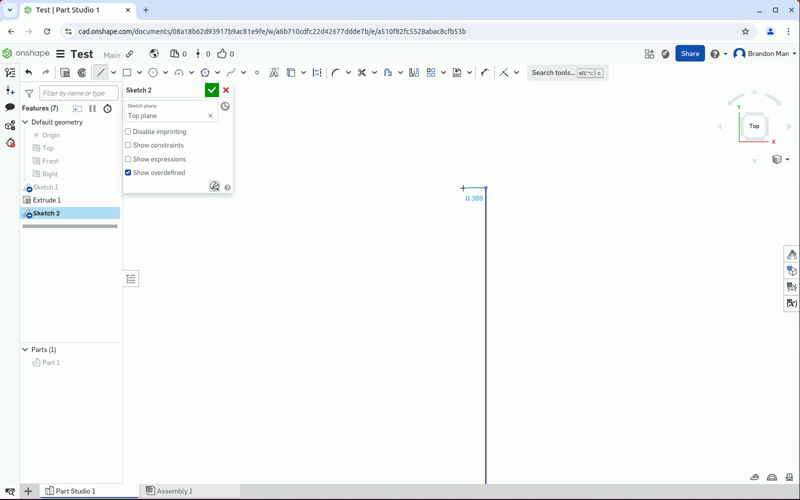
click(463, 187)
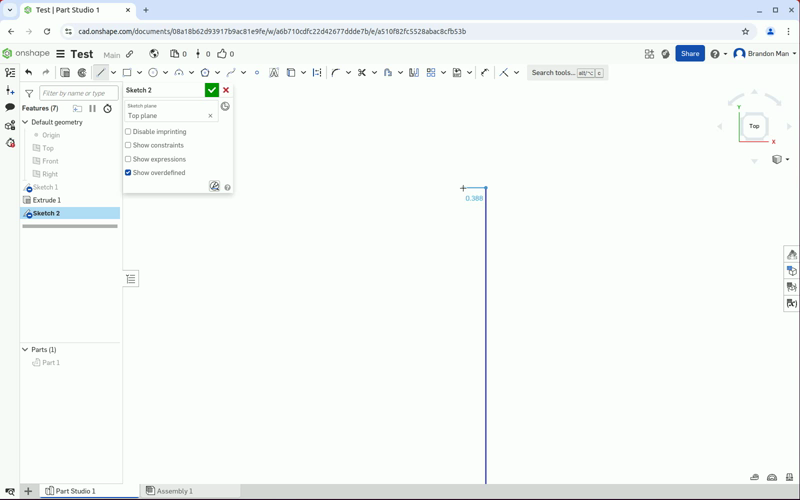
scroll(-6)
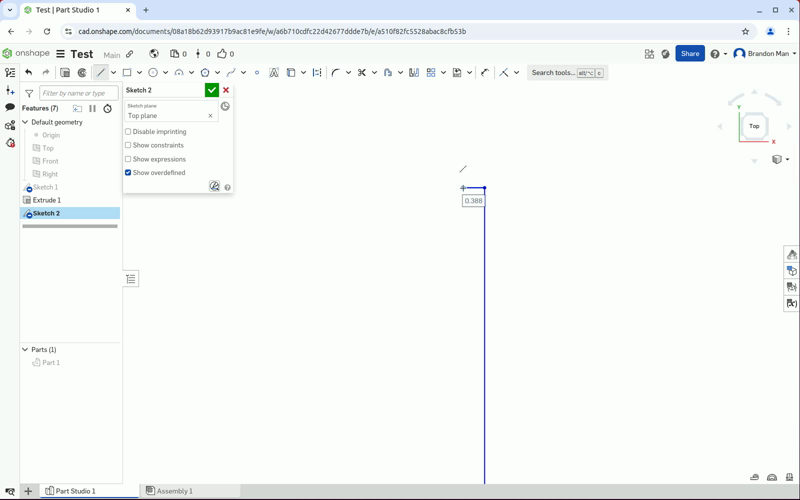
scroll(-6)
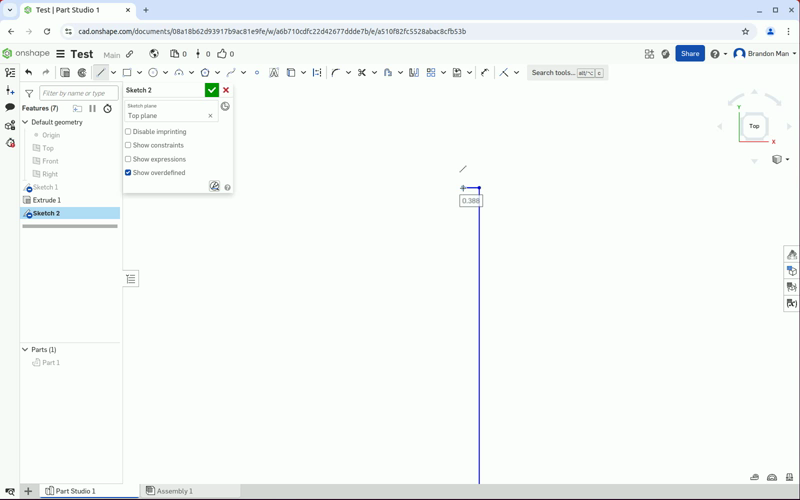
scroll(-6)
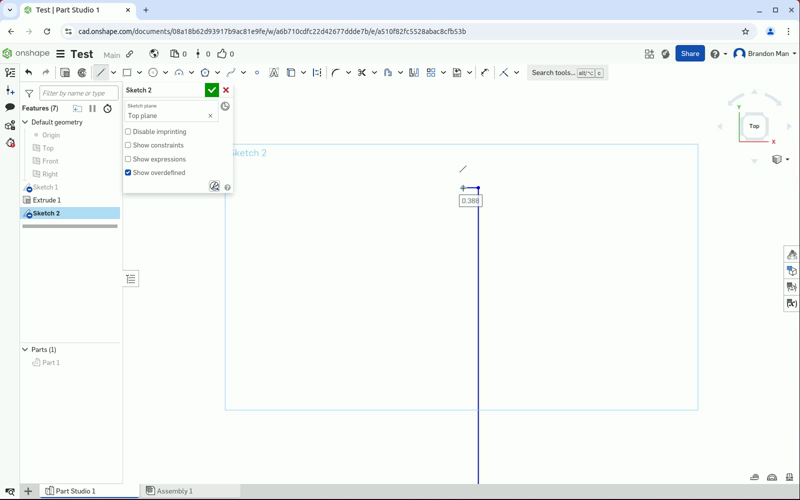
scroll(-6)
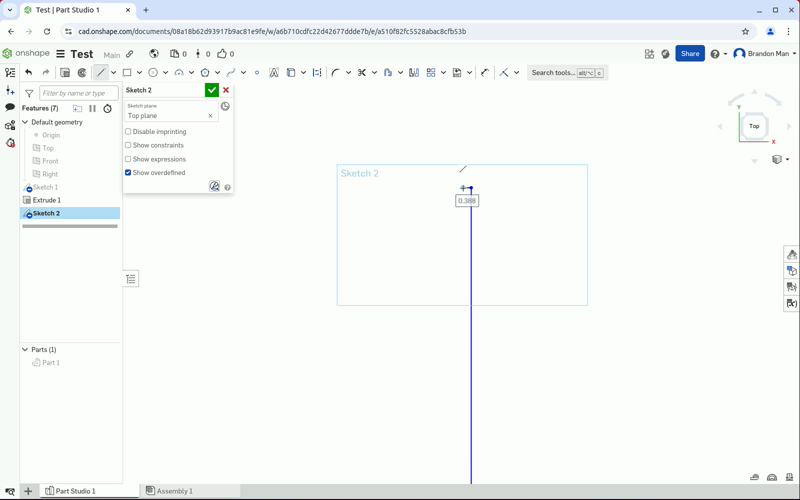
scroll(-6)
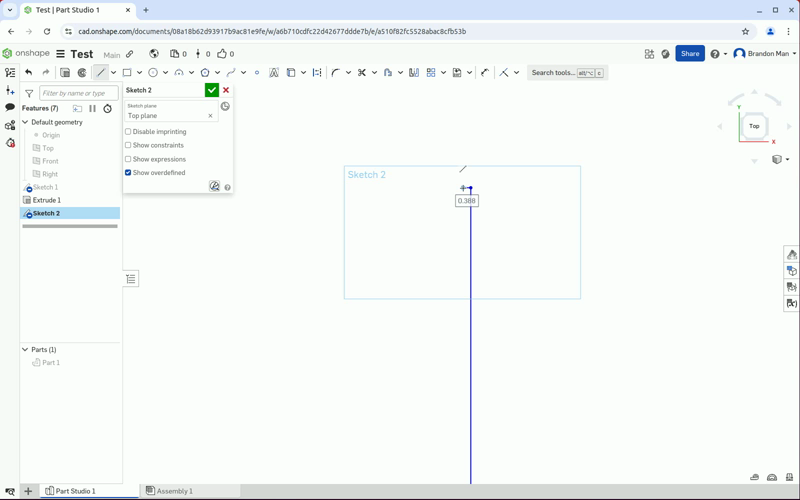
scroll(-6)
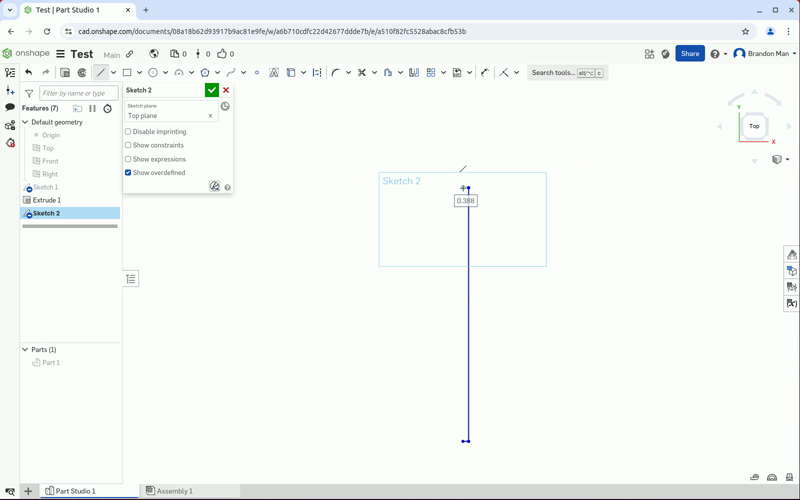
scroll(-6)
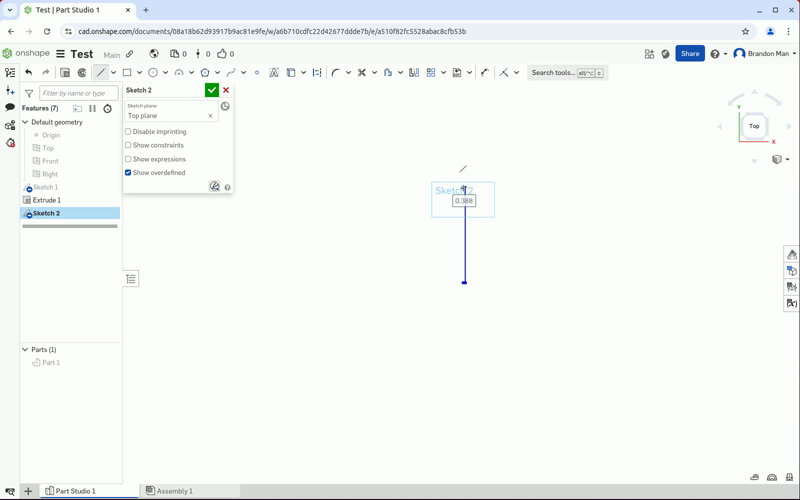
key_up(shift)
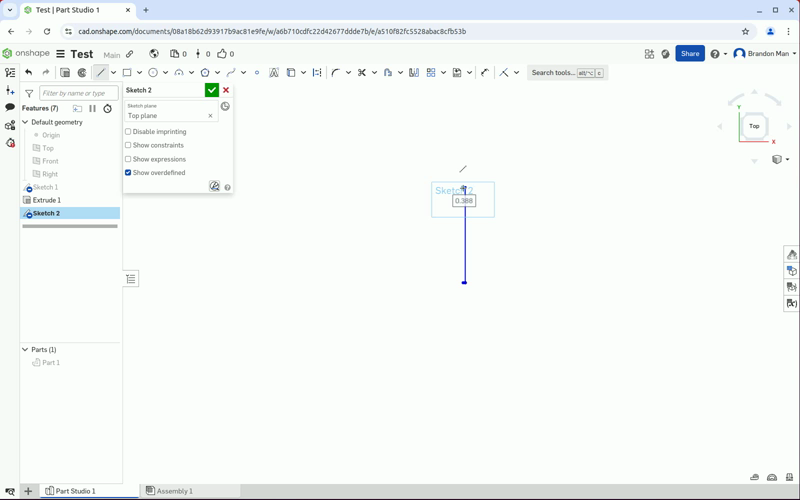
key_down(shift)
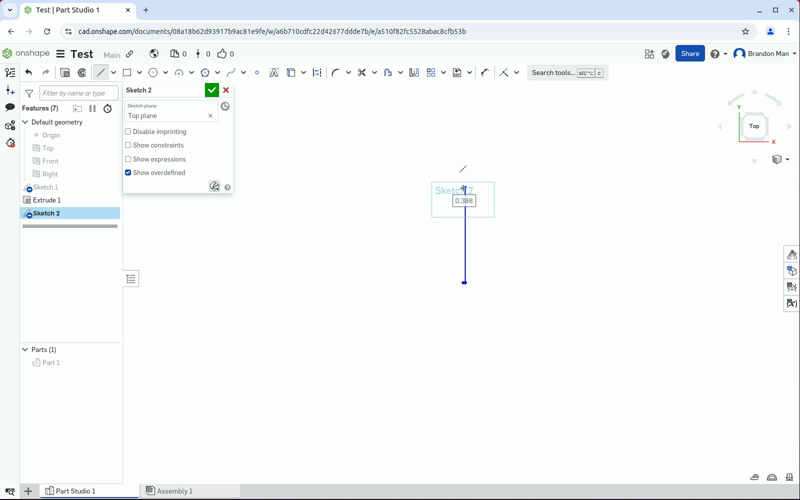
mouse_move(463, 282)
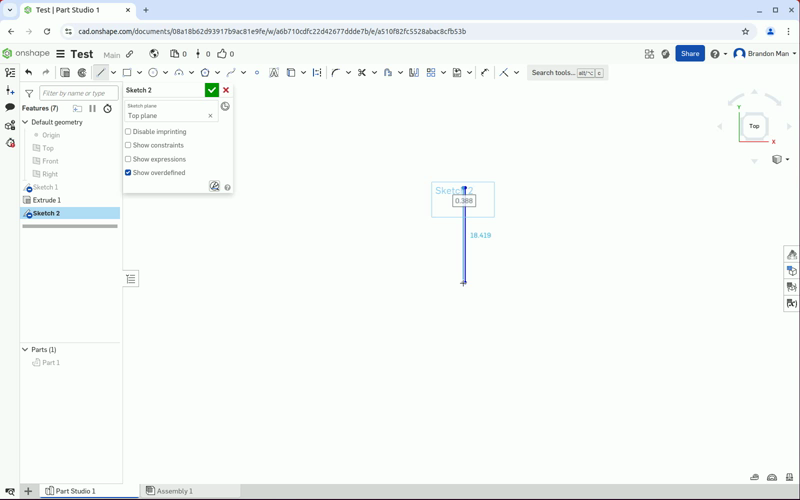
scroll(6)
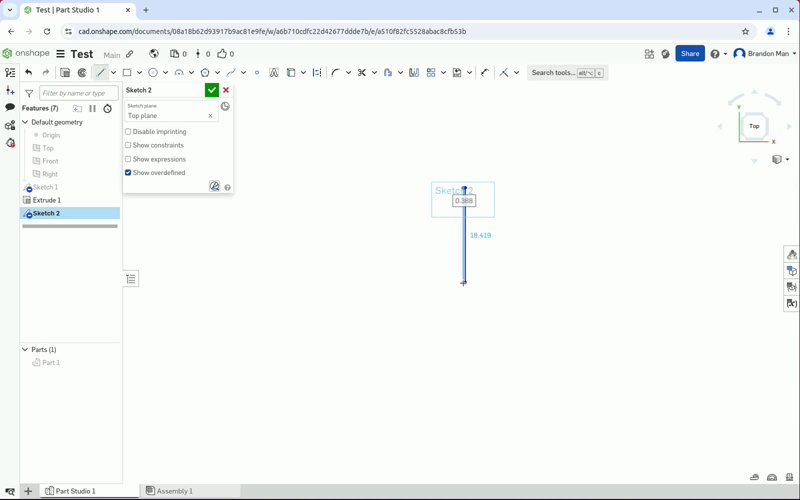
scroll(6)
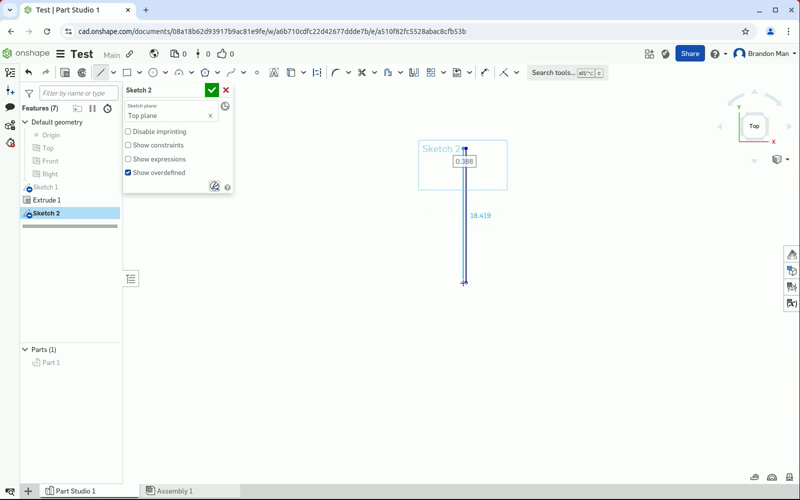
scroll(6)
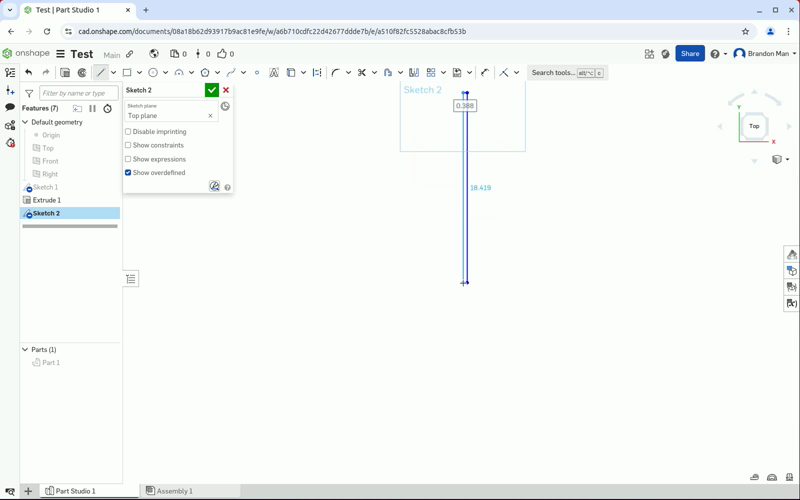
scroll(6)
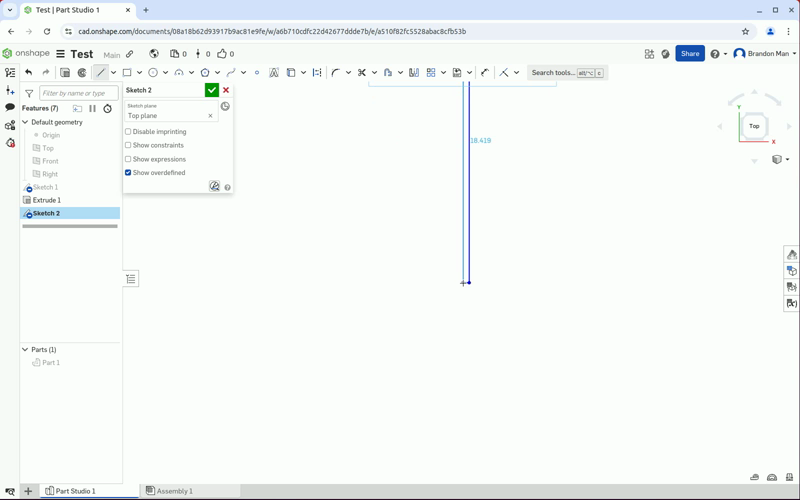
scroll(6)
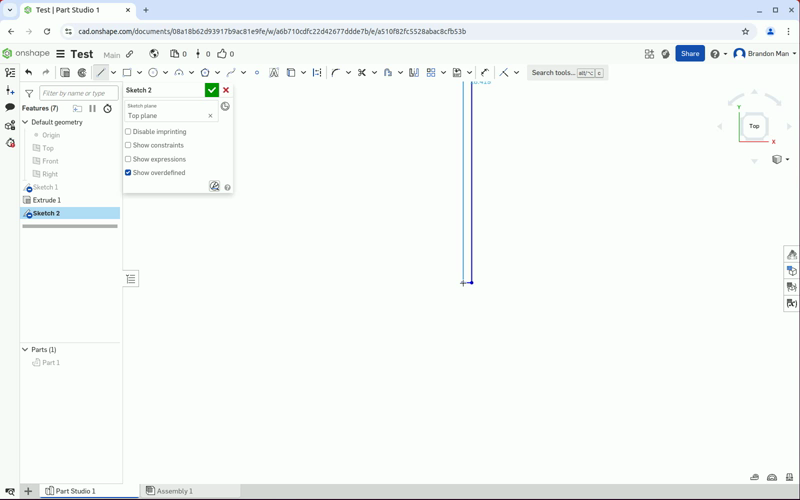
scroll(6)
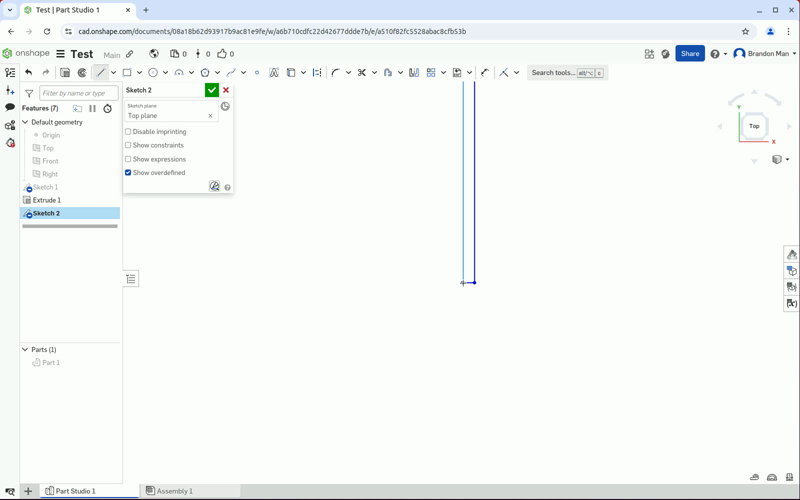
scroll(6)
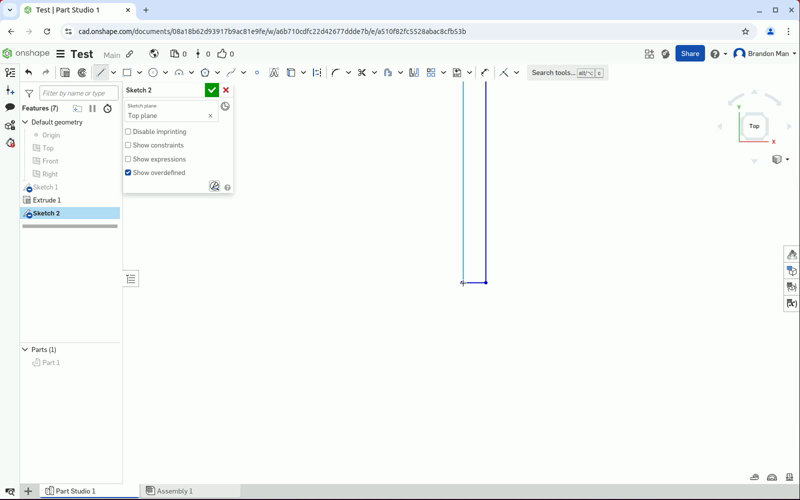
key_up(shift)
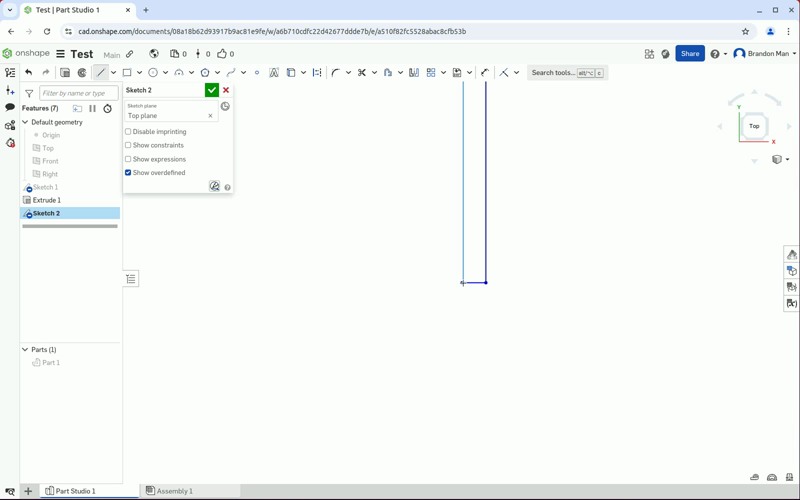
click(463, 282)
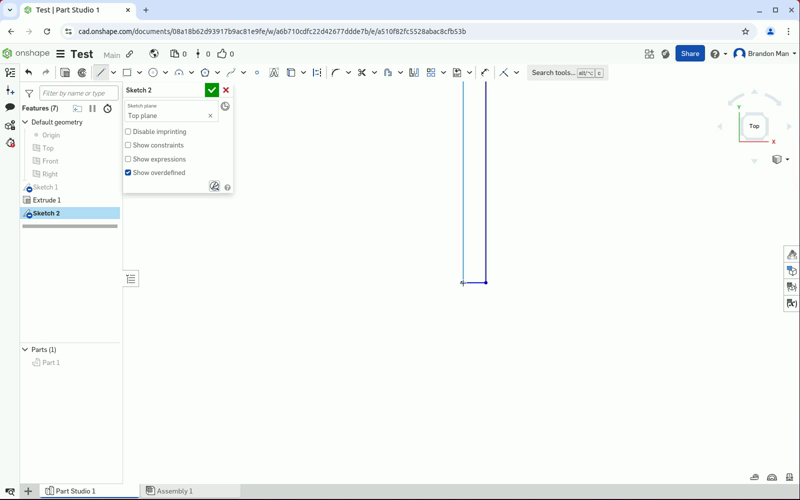
scroll(-6)
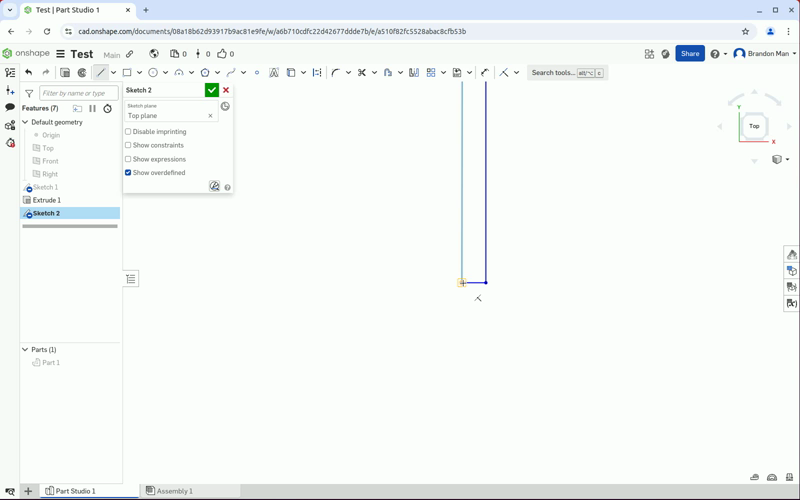
scroll(-6)
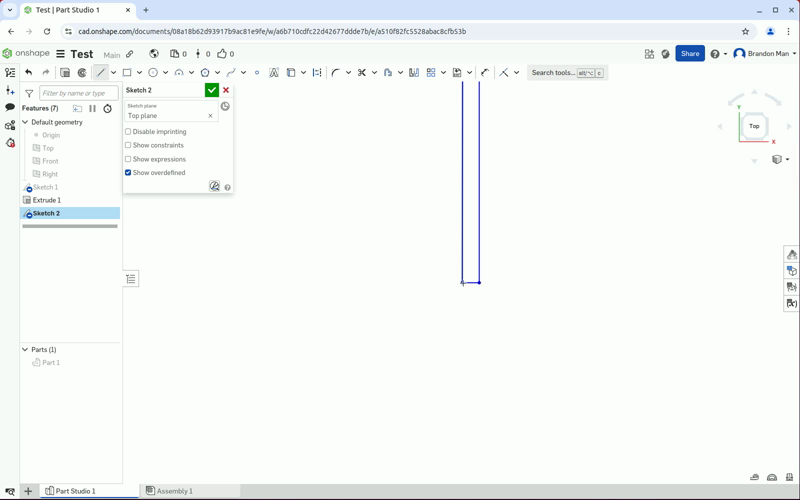
scroll(-6)
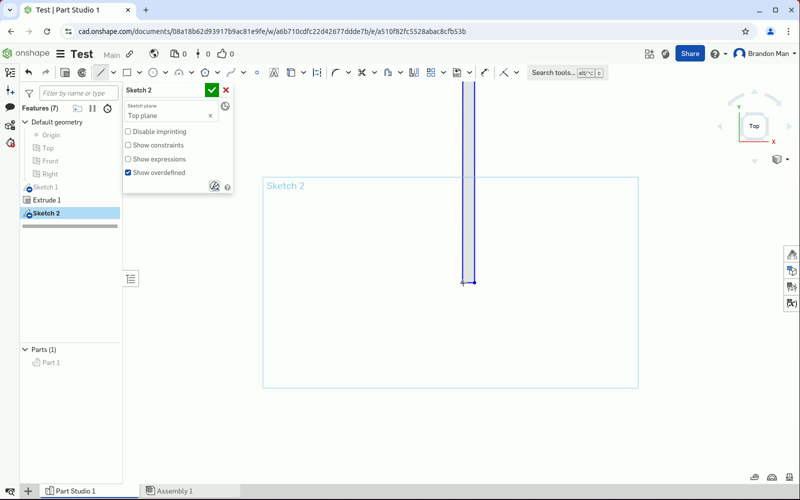
scroll(-6)
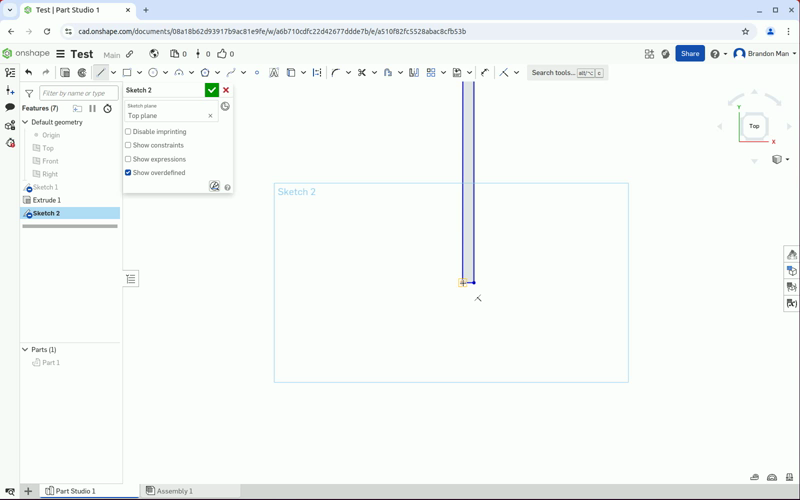
scroll(-6)
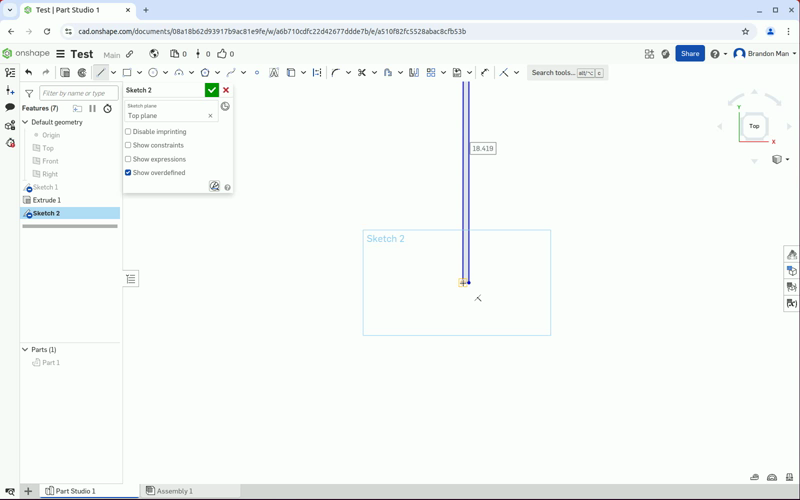
scroll(-6)
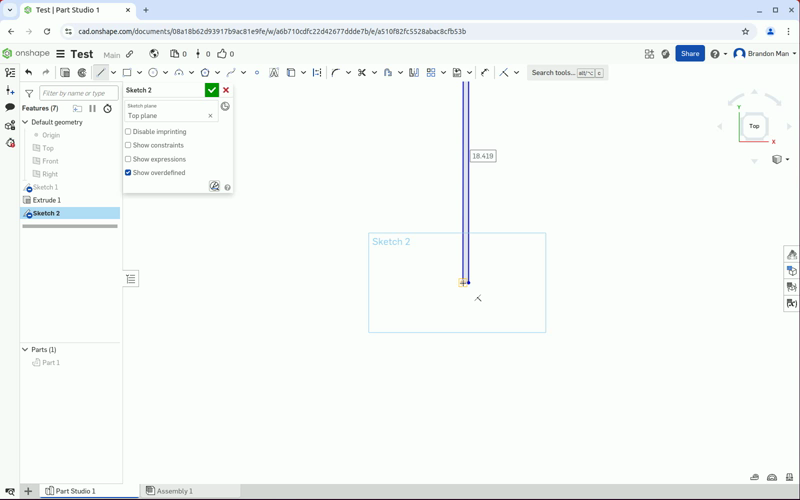
scroll(-6)
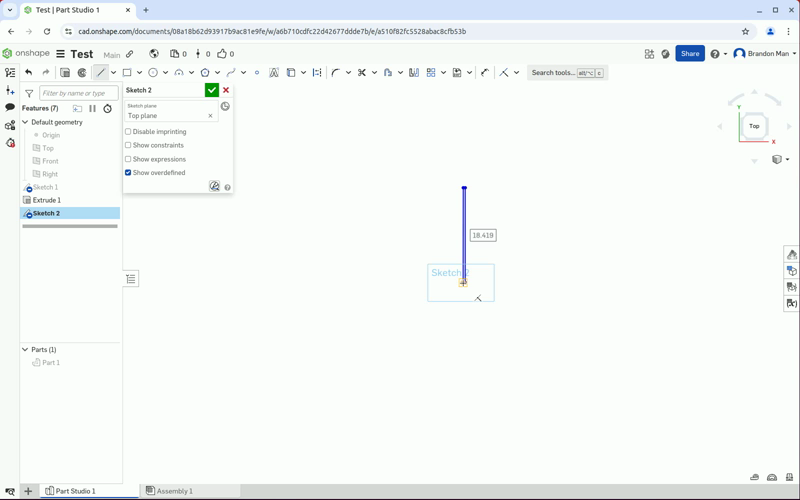
key(esc)
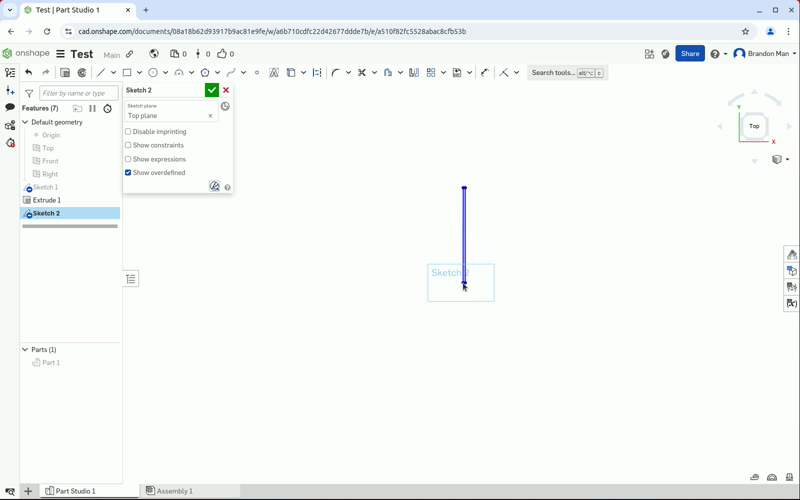
mouse_move(464, 275)
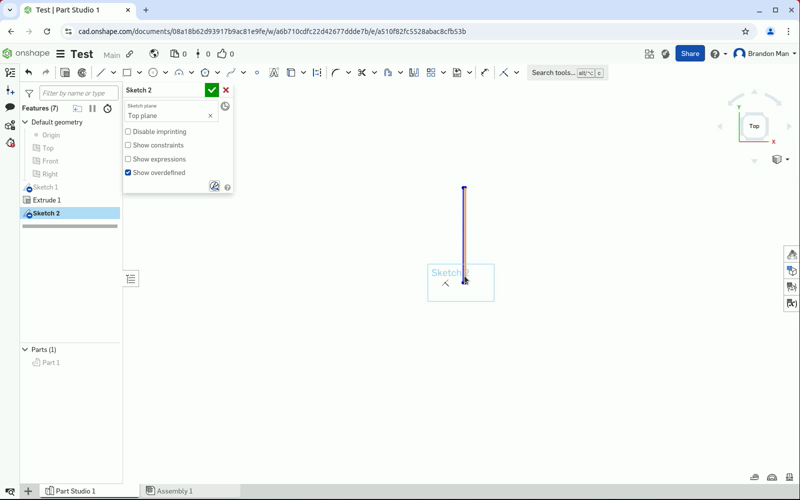
scroll(6)
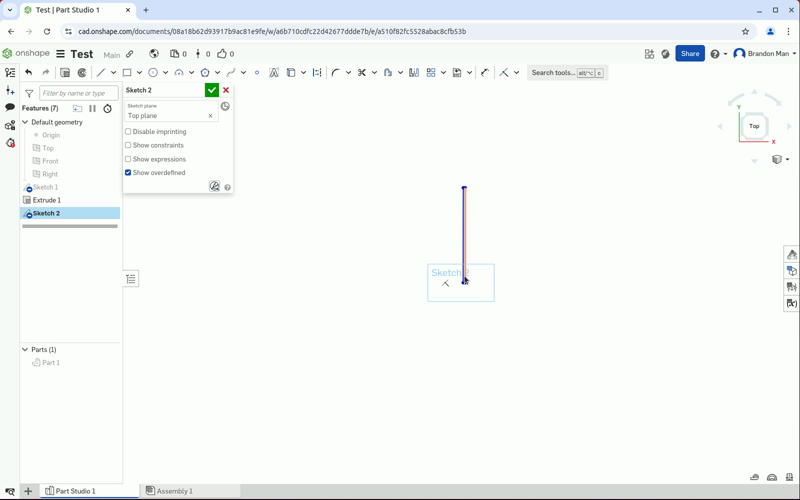
scroll(6)
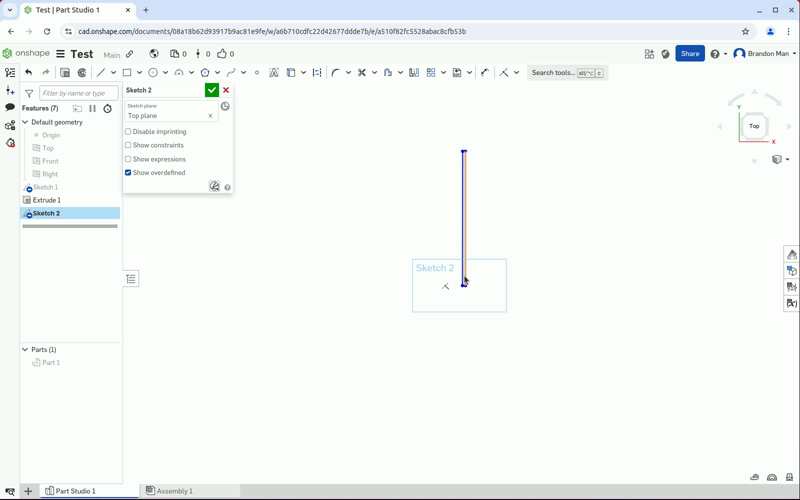
scroll(6)
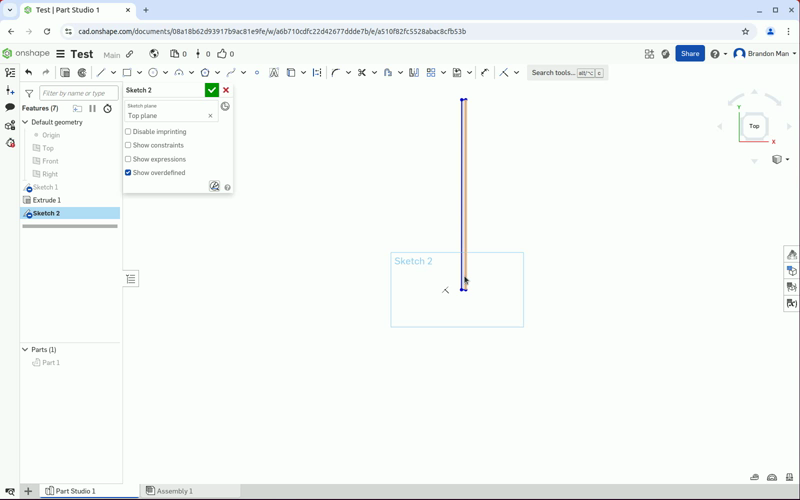
scroll(6)
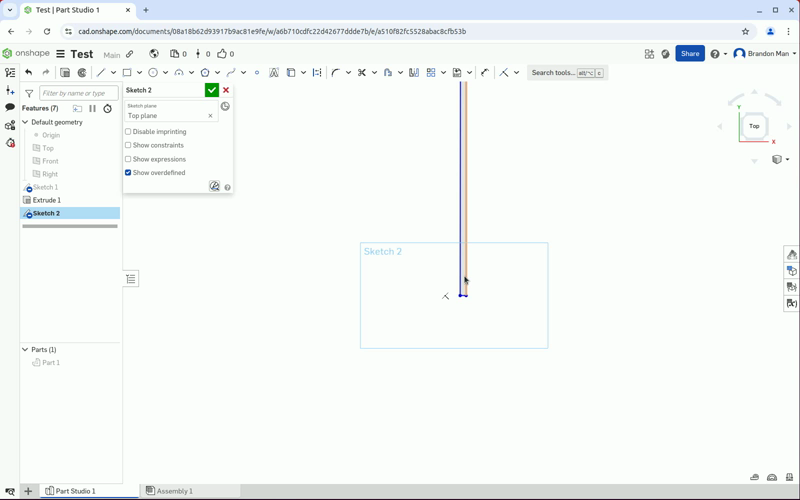
scroll(6)
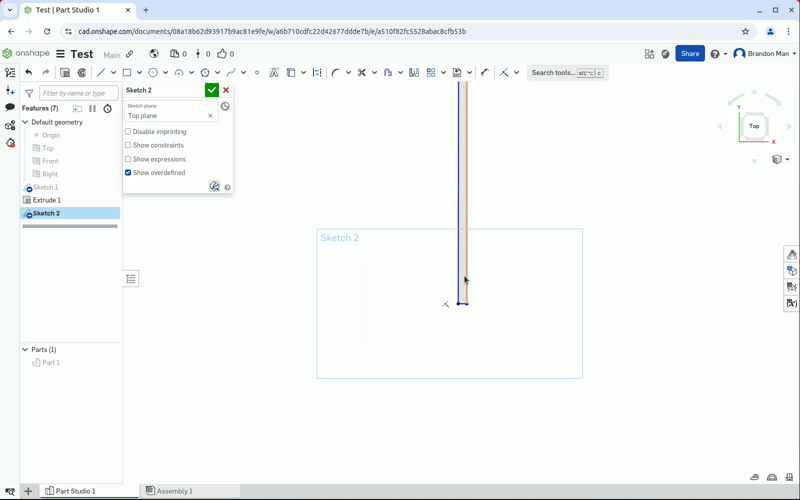
scroll(6)
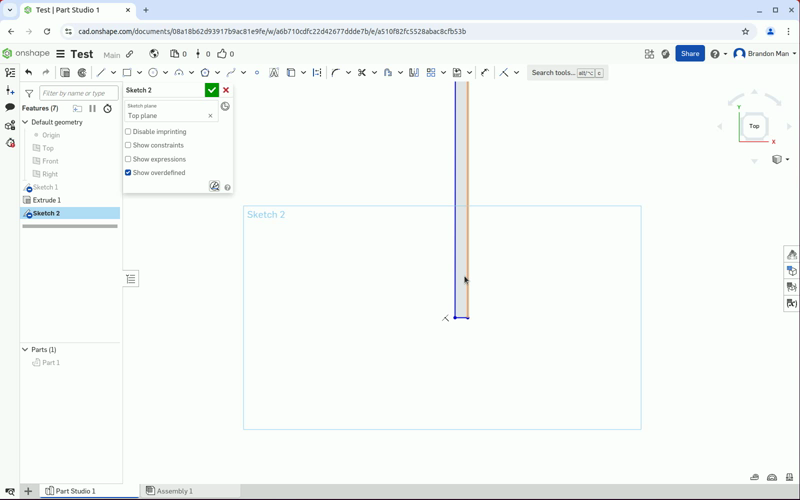
scroll(6)
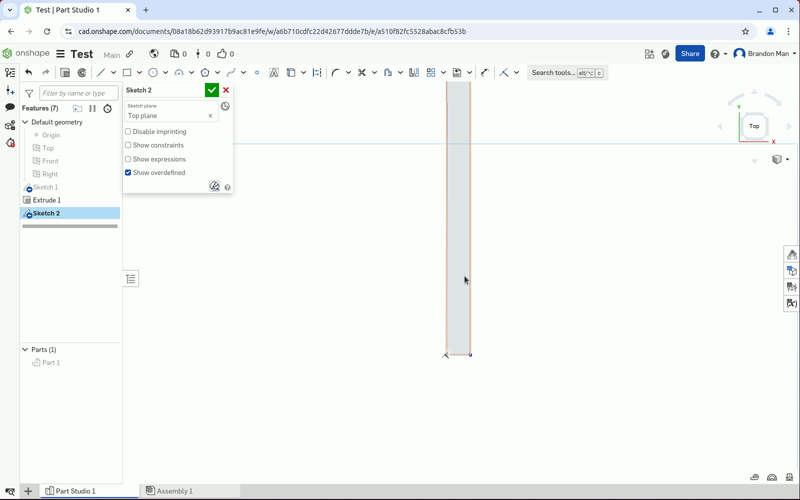
click(464, 275)
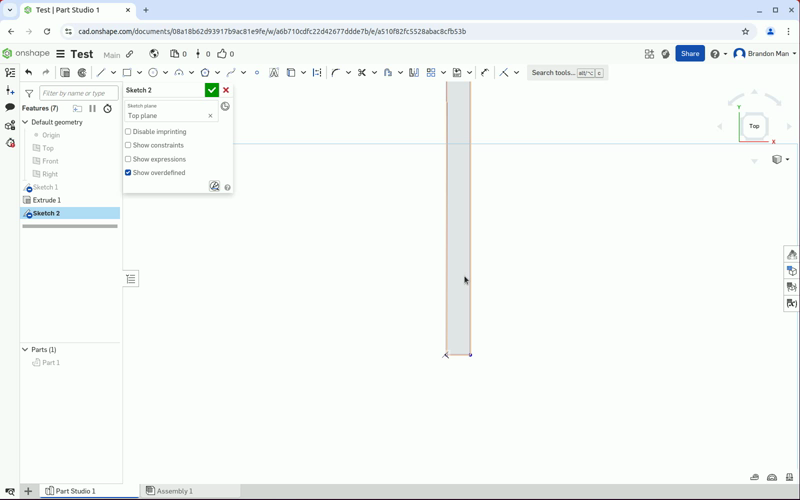
scroll(-6)
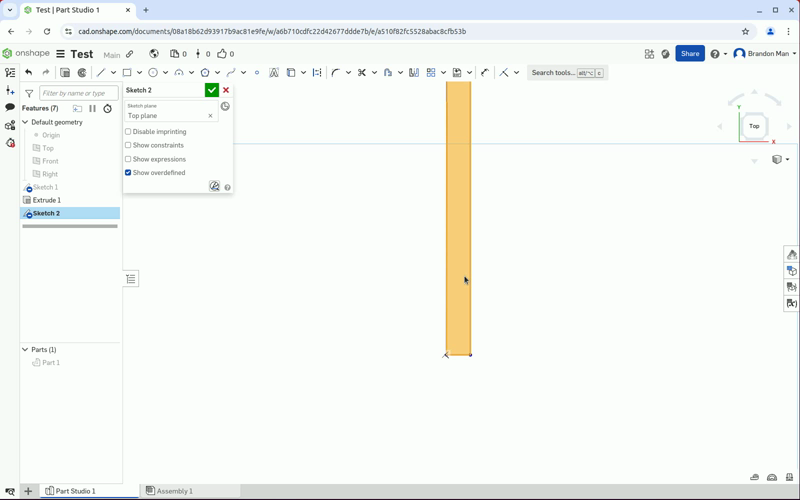
scroll(-6)
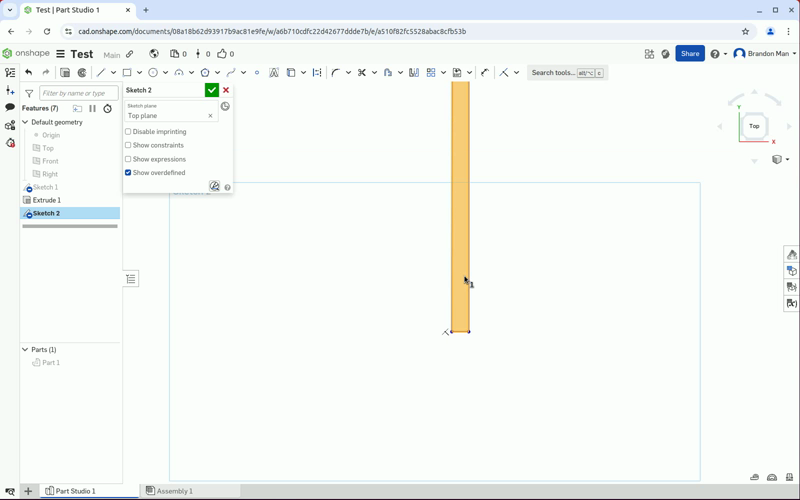
scroll(-6)
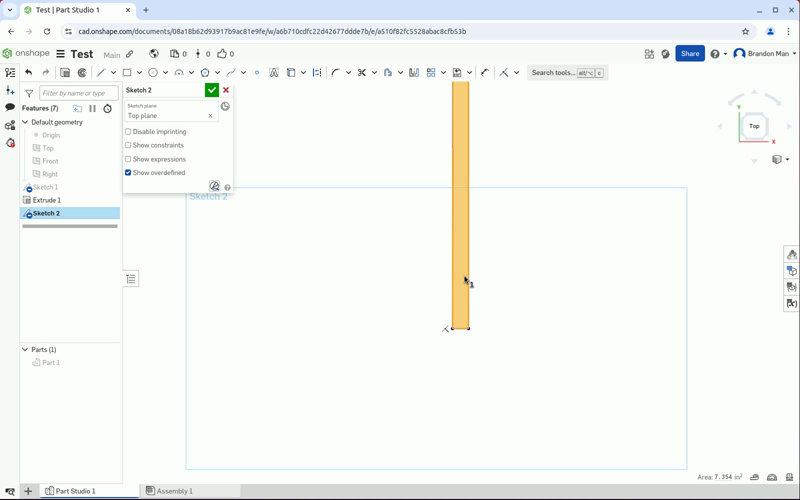
scroll(-6)
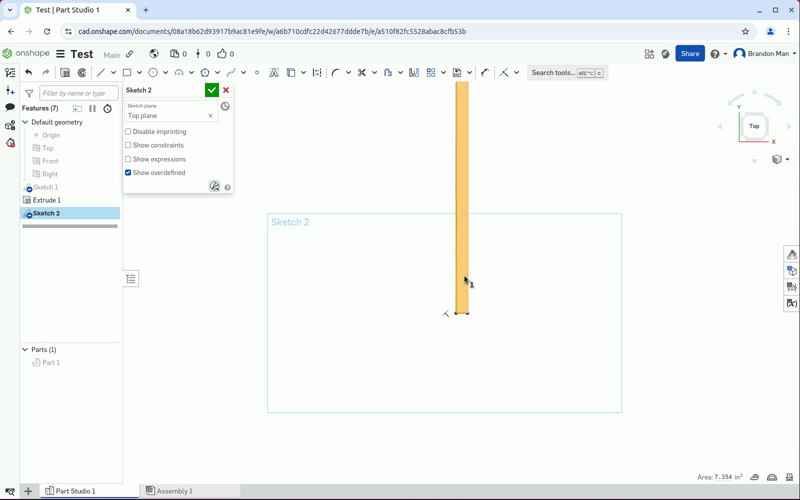
scroll(-6)
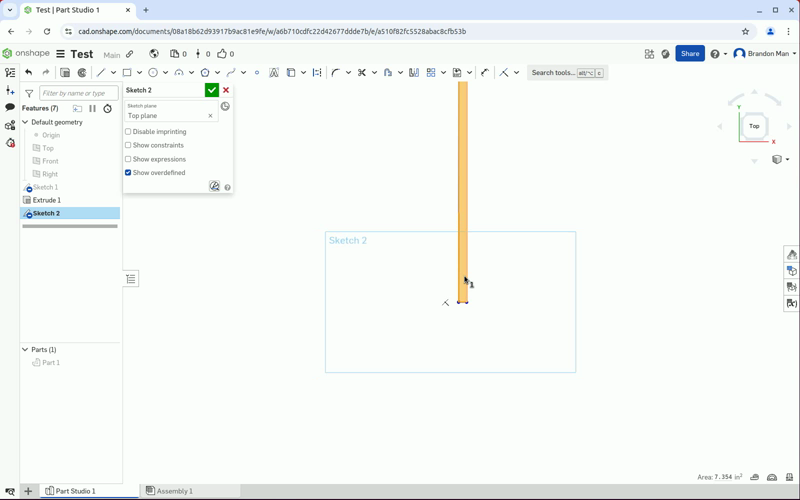
scroll(-6)
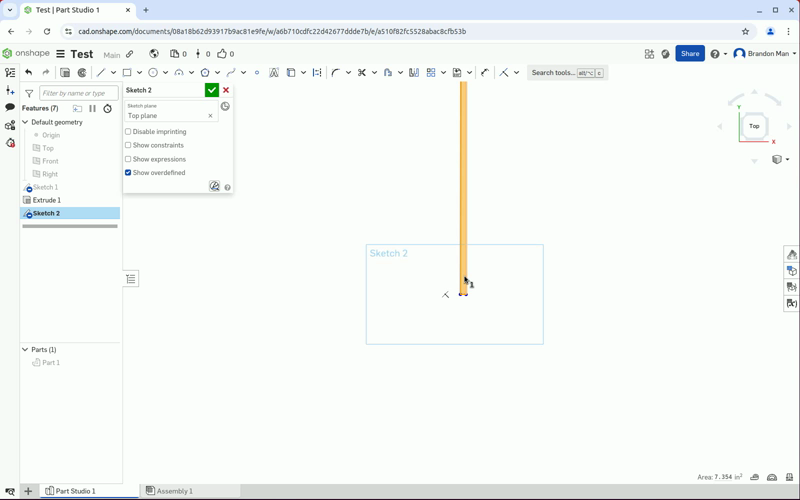
scroll(-6)
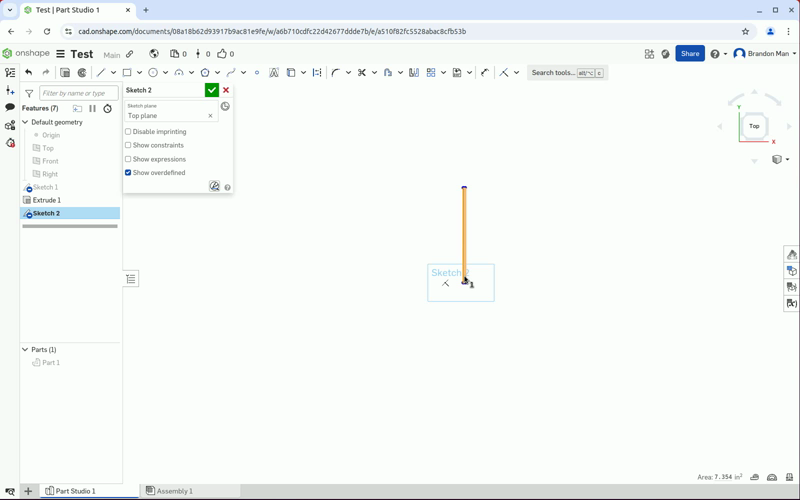
mouse_move(73, 352)
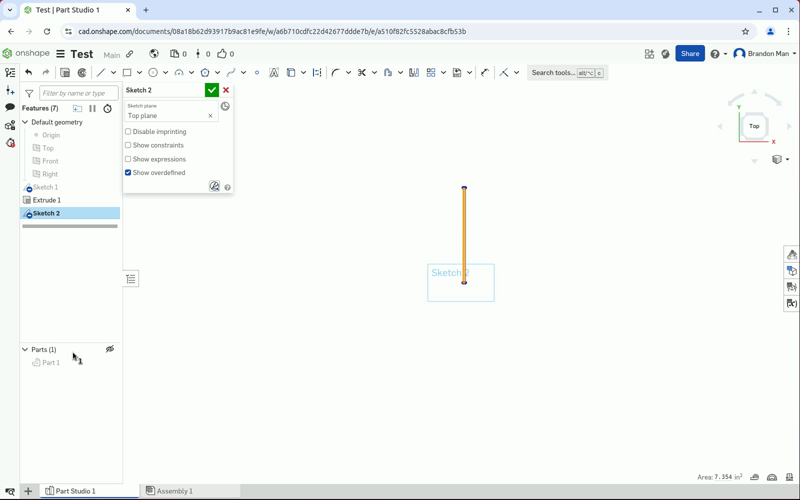
key(shift+y)
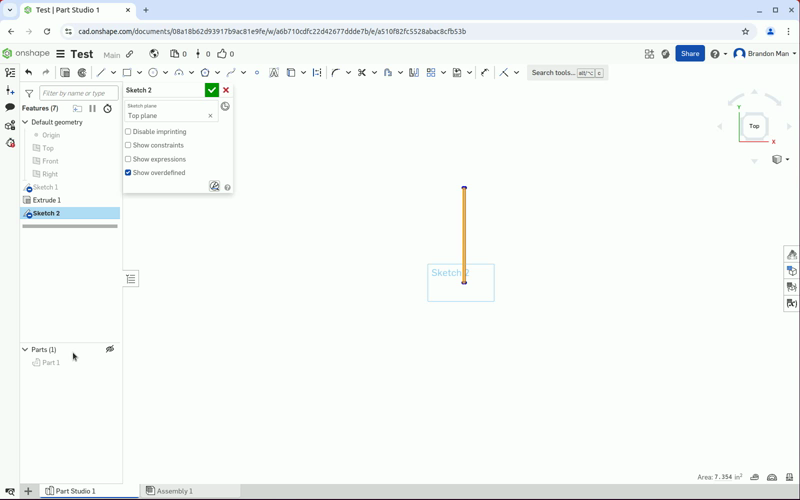
key(shift+e)
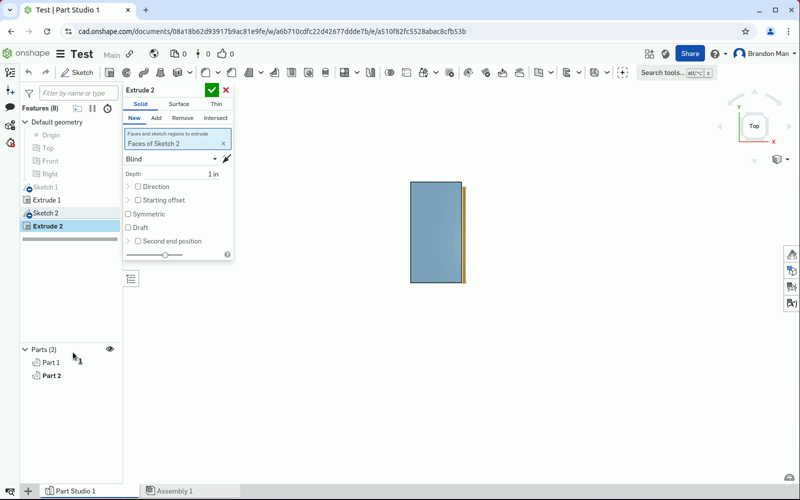
mouse_move(143, 106)
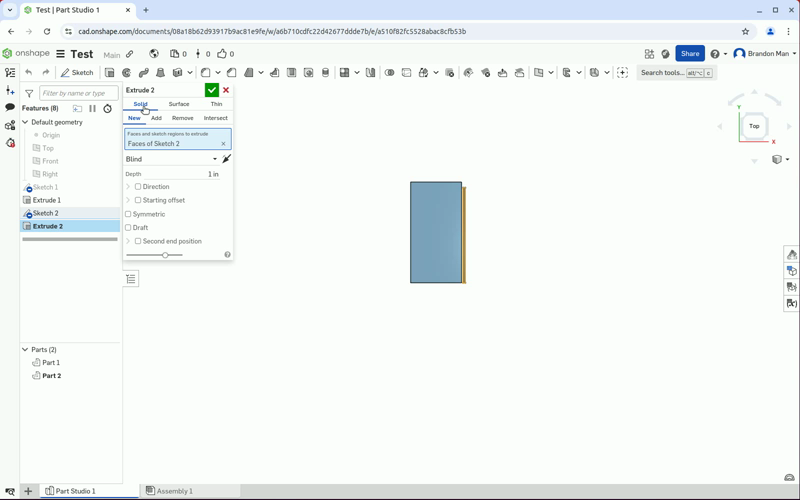
click(143, 106)
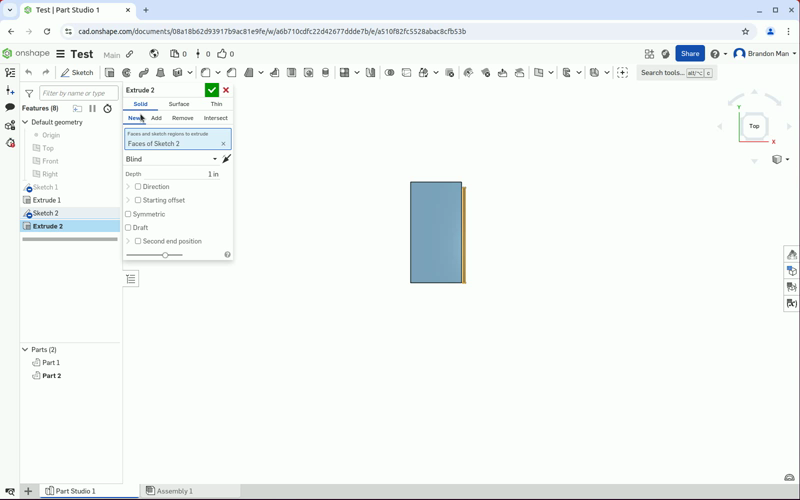
mouse_move(137, 120)
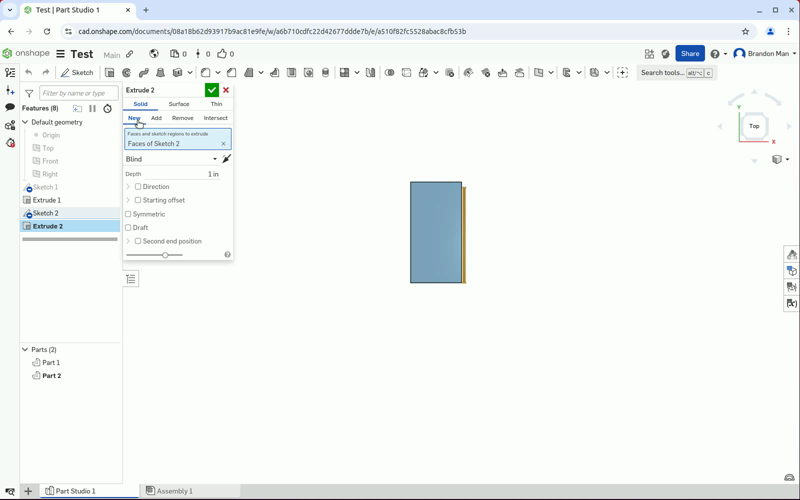
click(137, 120)
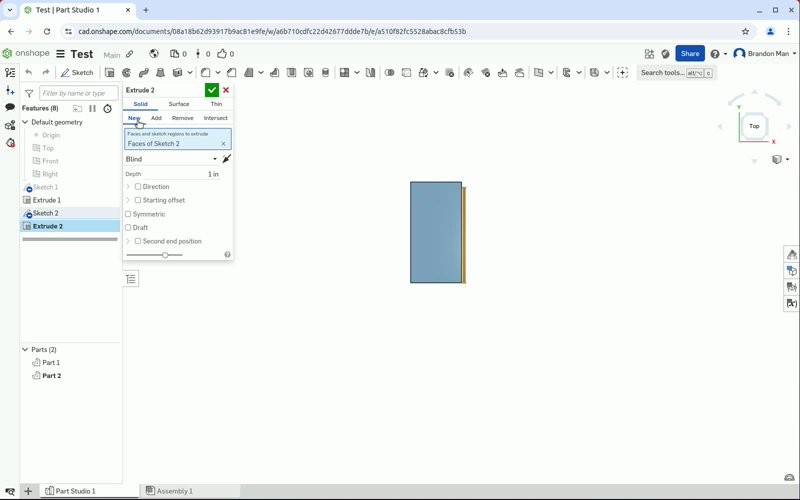
key(tab, 4)
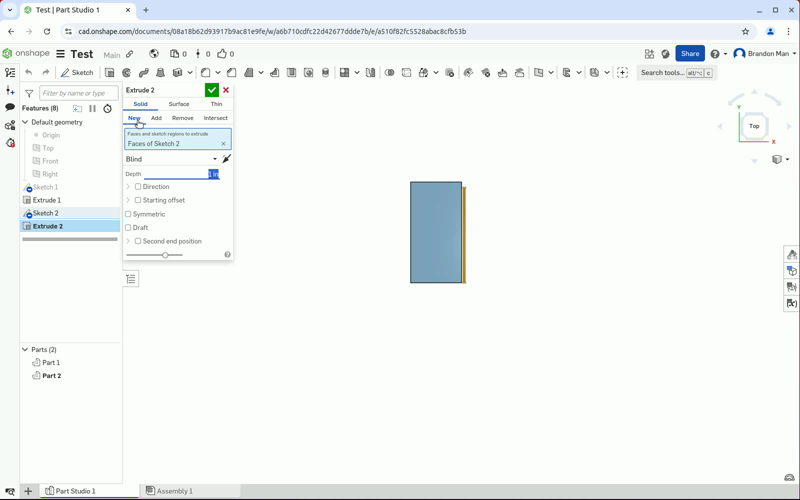
text(0.241)
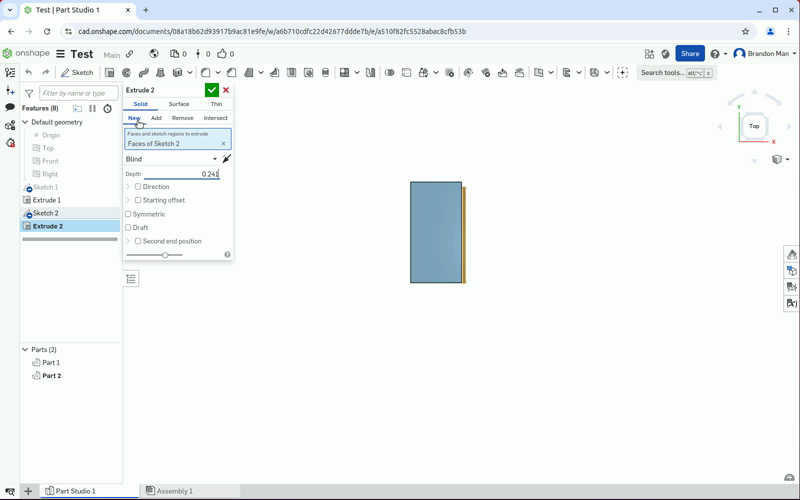
key(enter)
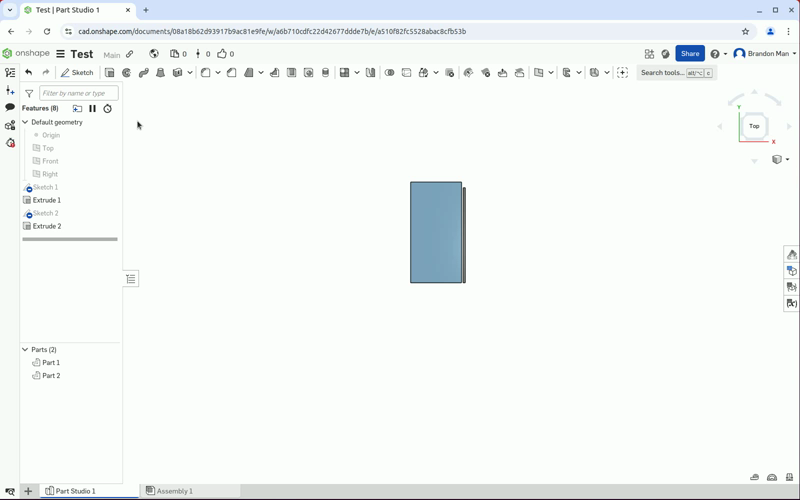
key(shift+h)
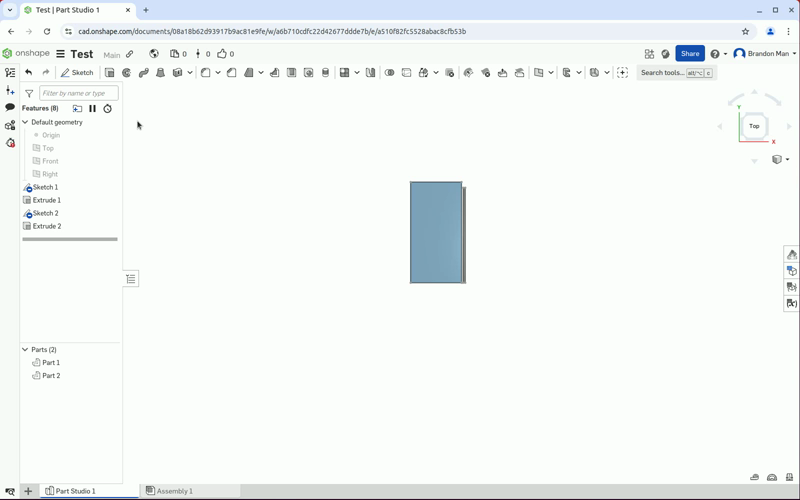
key(shift+h)
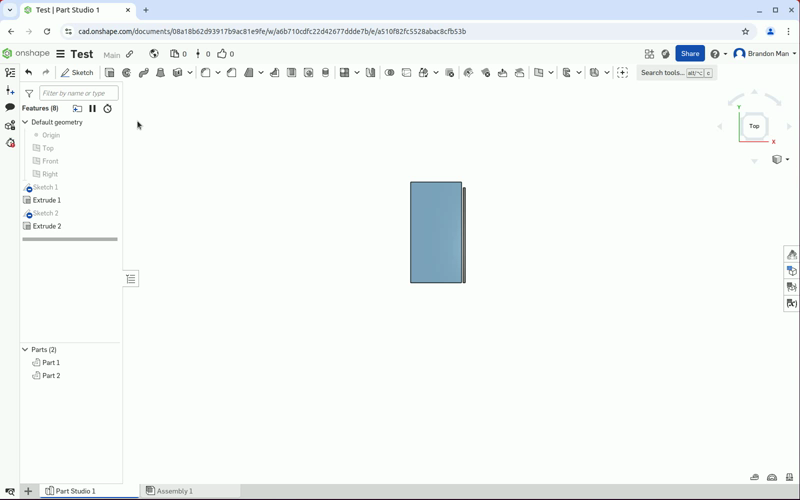
mouse_move(73, 189)
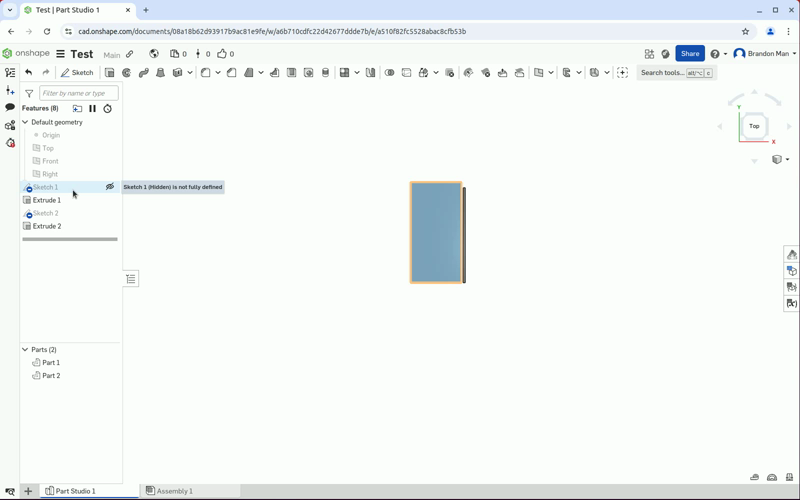
click(73, 189)
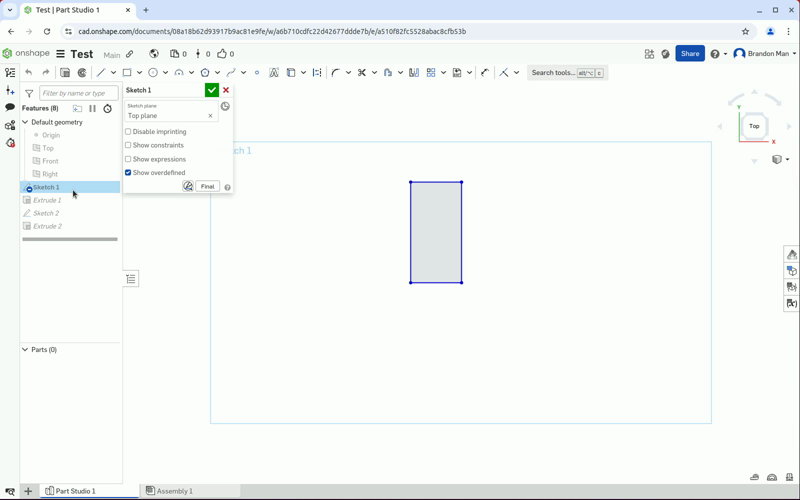
mouse_move(229, 92)
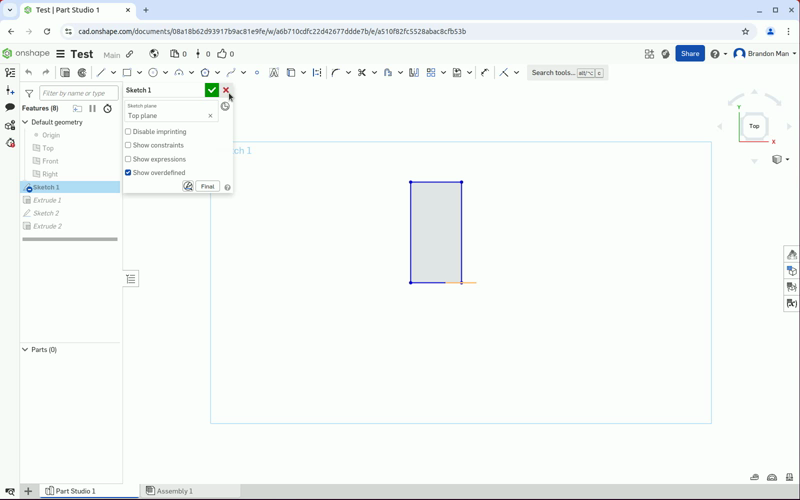
click(229, 92)
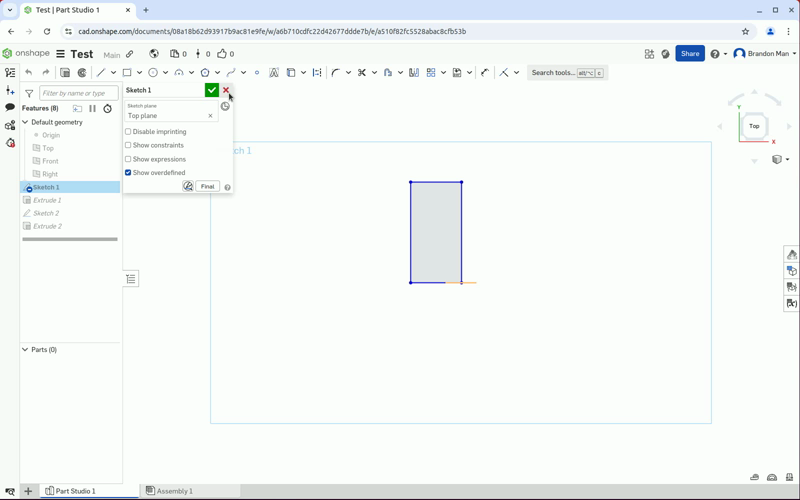
key(shift+s)
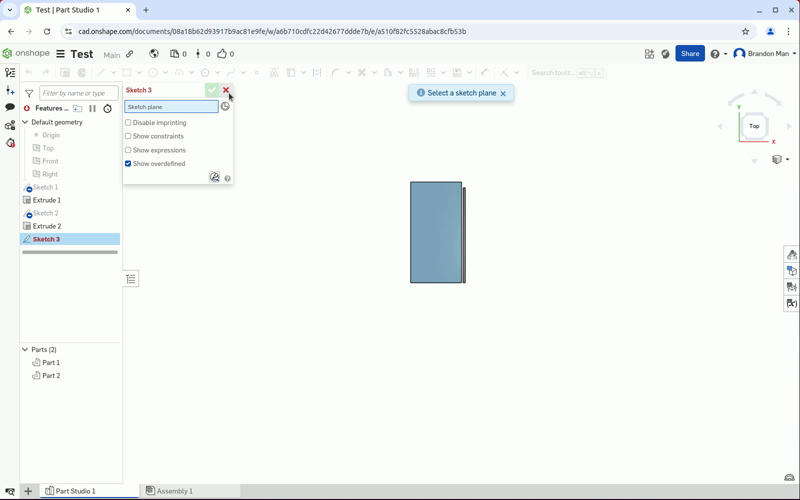
mouse_move(73, 150)
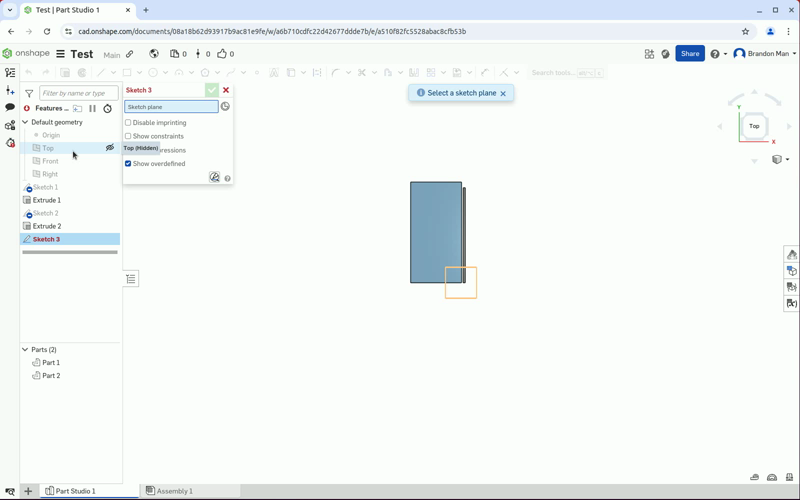
click(73, 150)
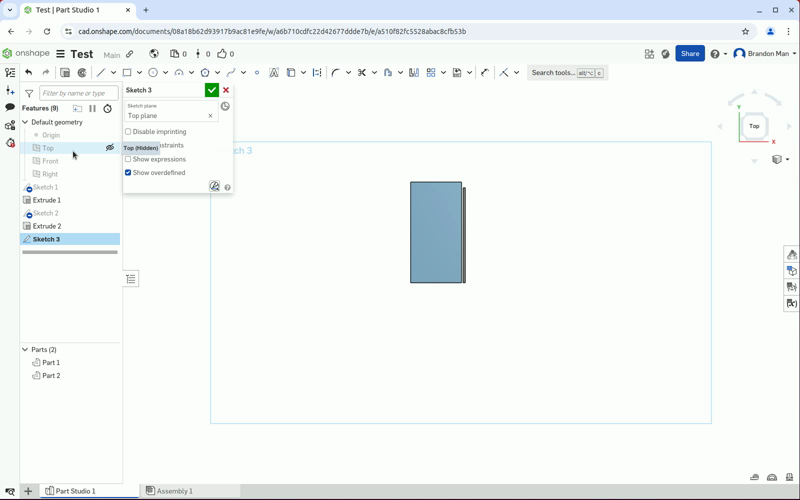
mouse_move(73, 352)
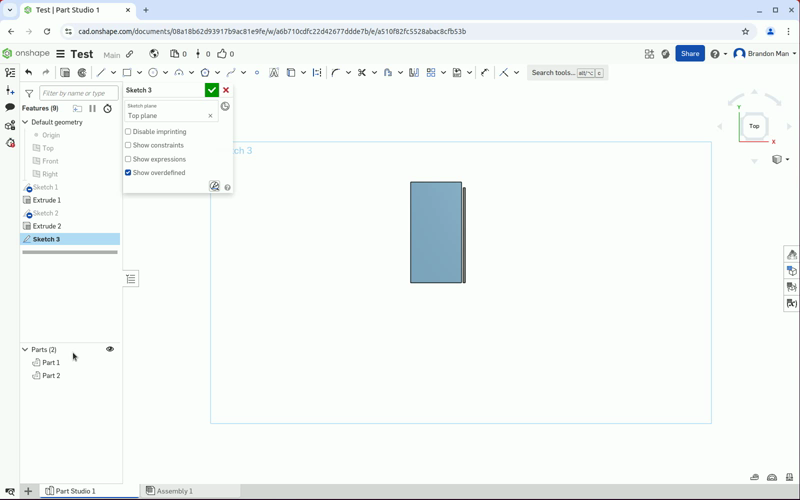
key(y)
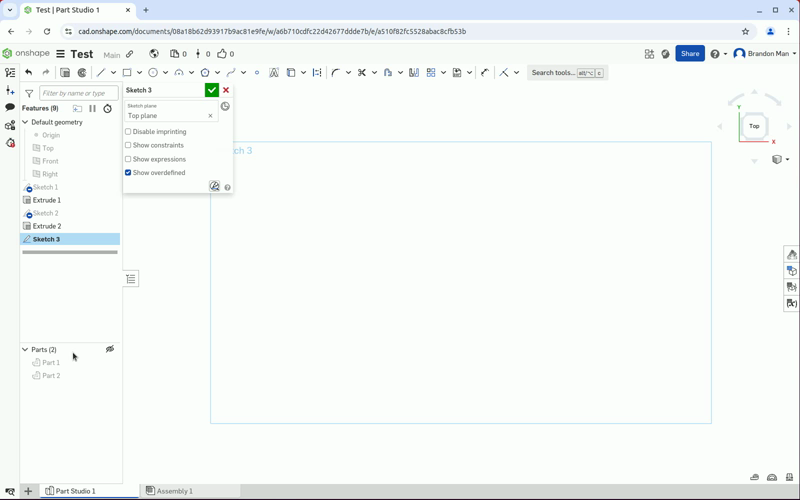
key(l)
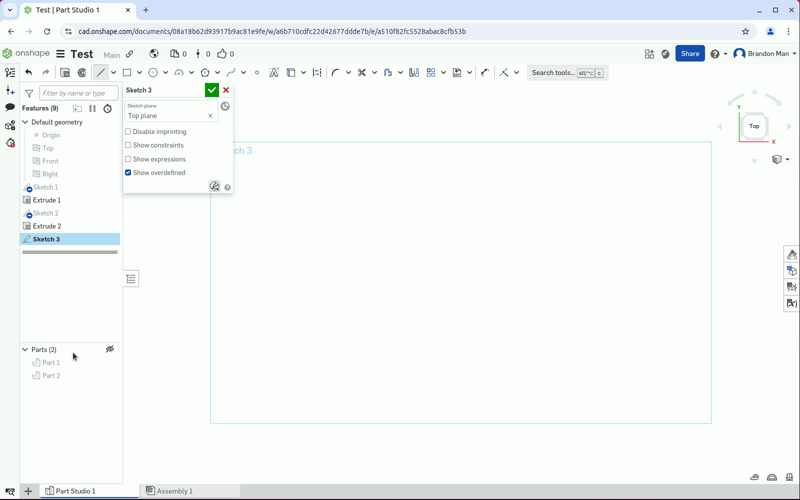
key_down(shift)
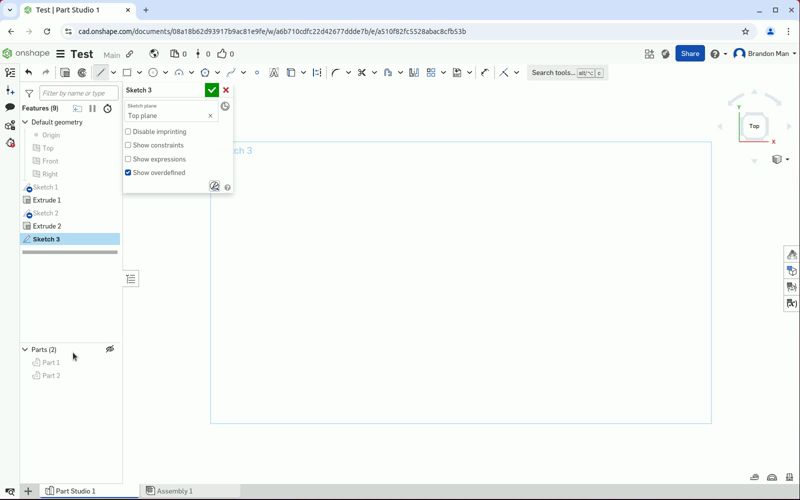
mouse_move(473, 282)
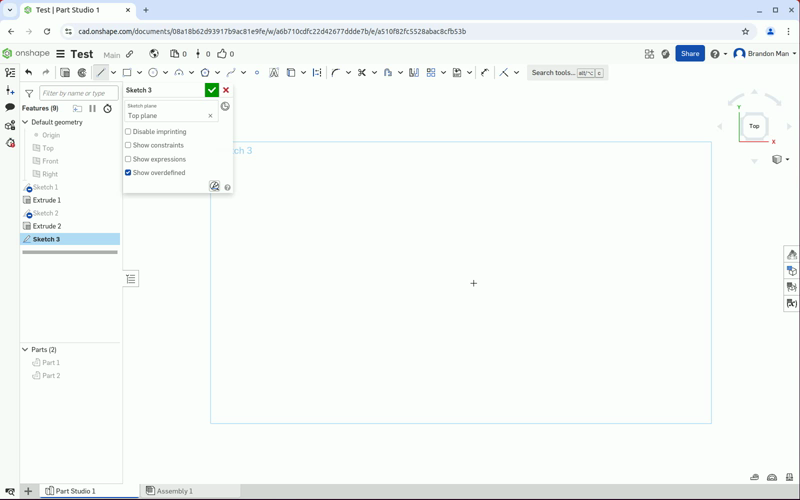
click(473, 282)
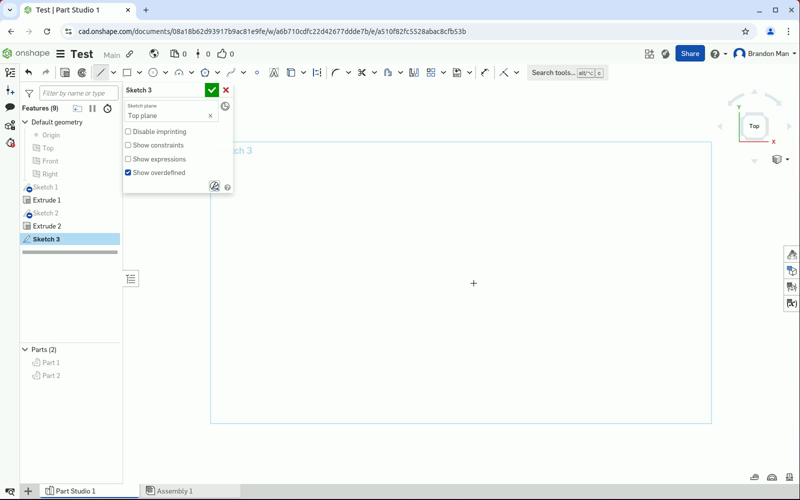
key_up(shift)
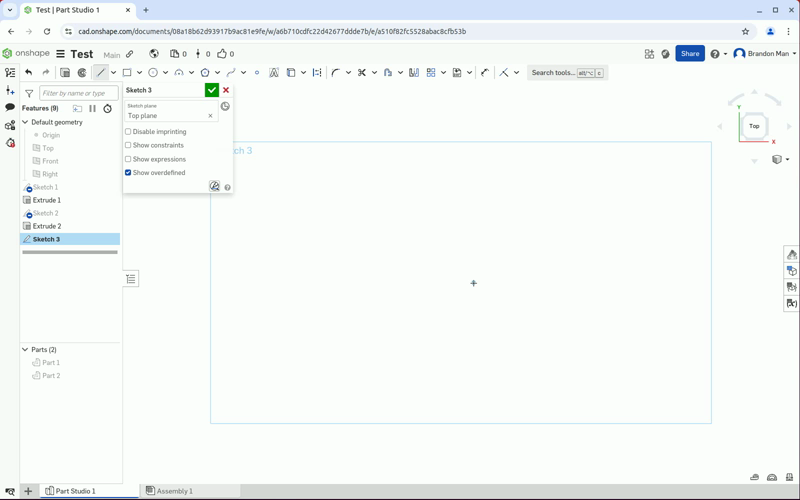
key_down(shift)
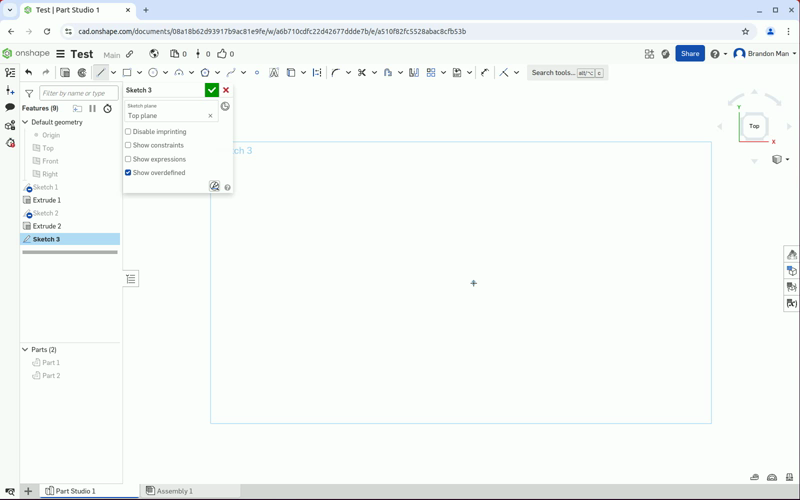
mouse_move(503, 282)
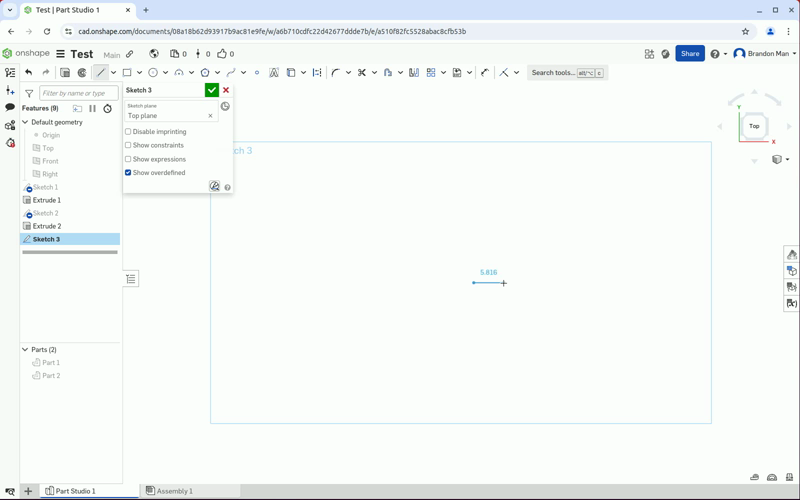
mouse_move(474, 282)
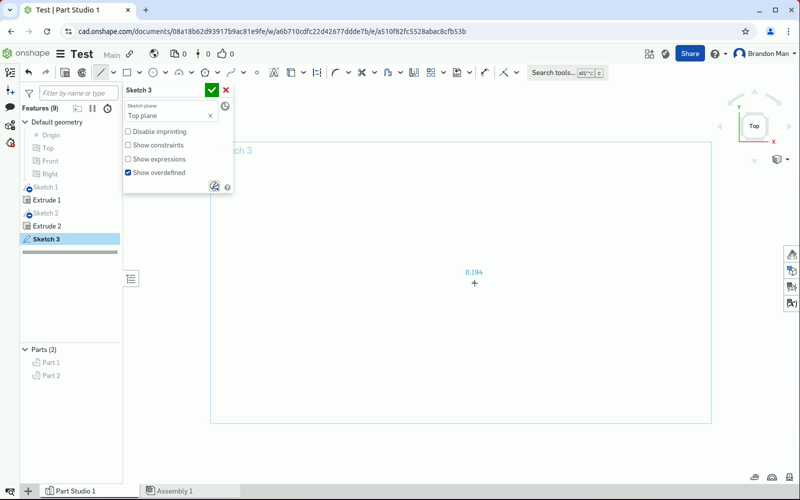
scroll(6)
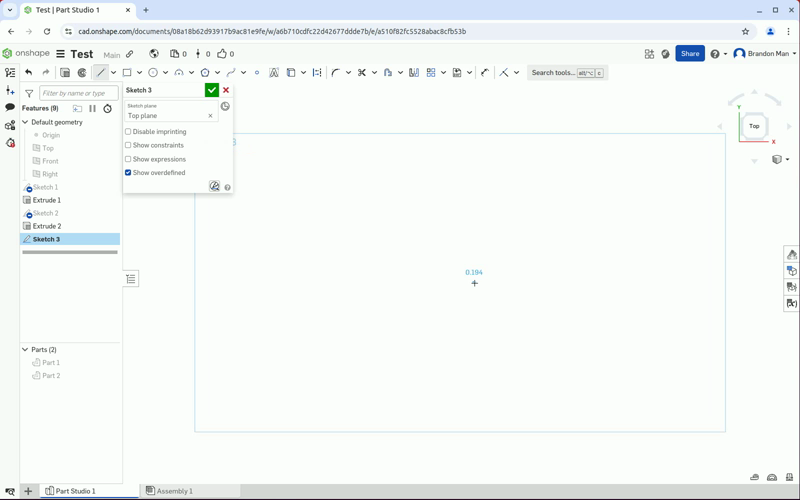
scroll(6)
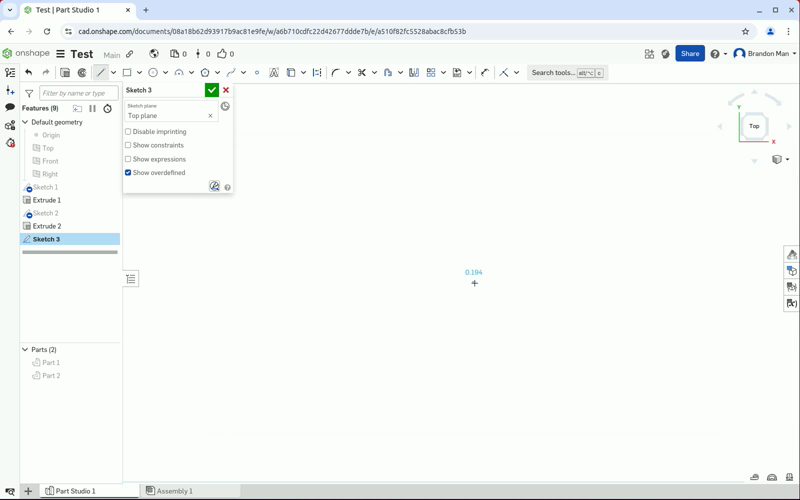
scroll(6)
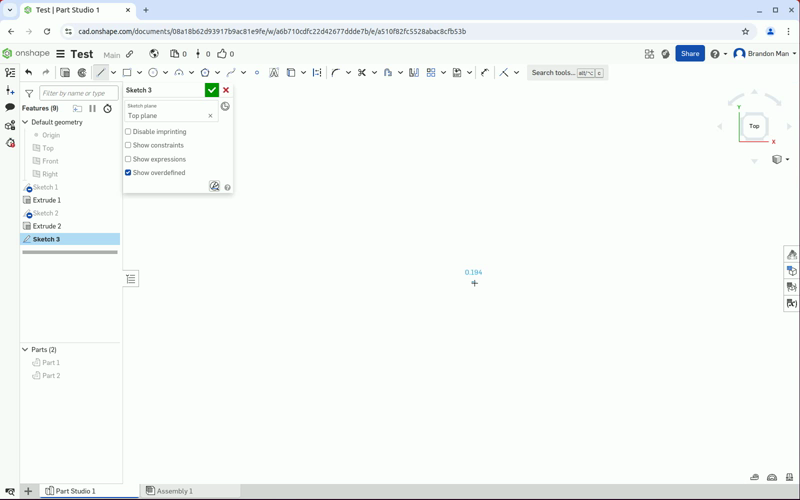
scroll(6)
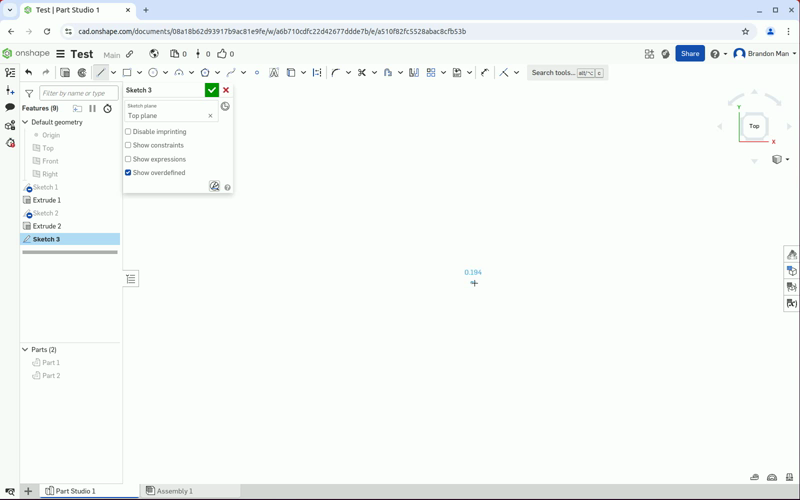
scroll(6)
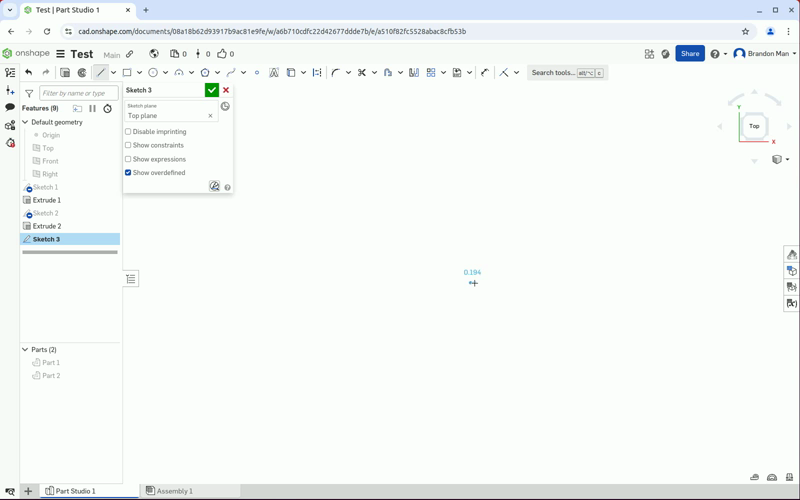
scroll(6)
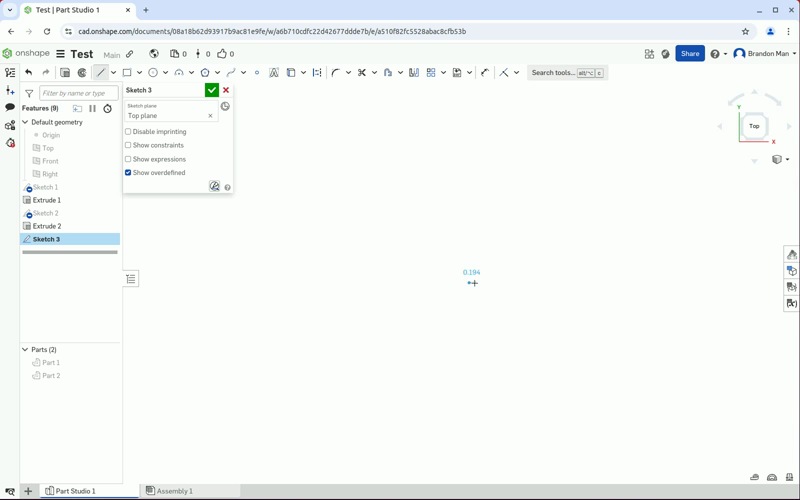
scroll(6)
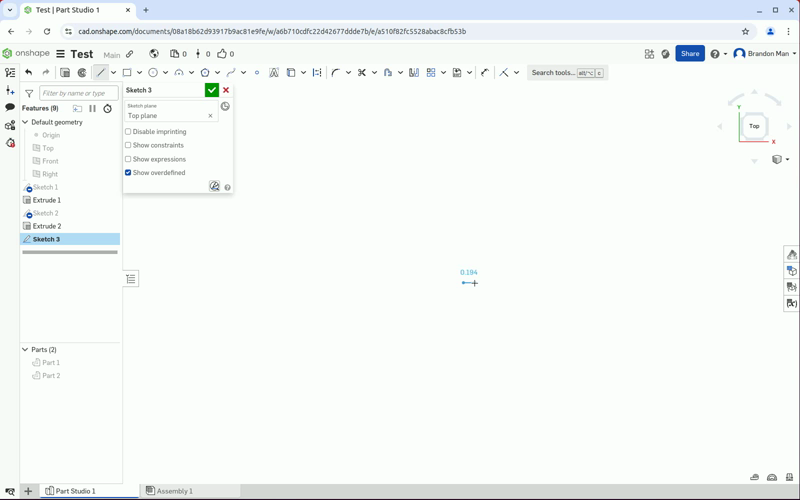
click(474, 282)
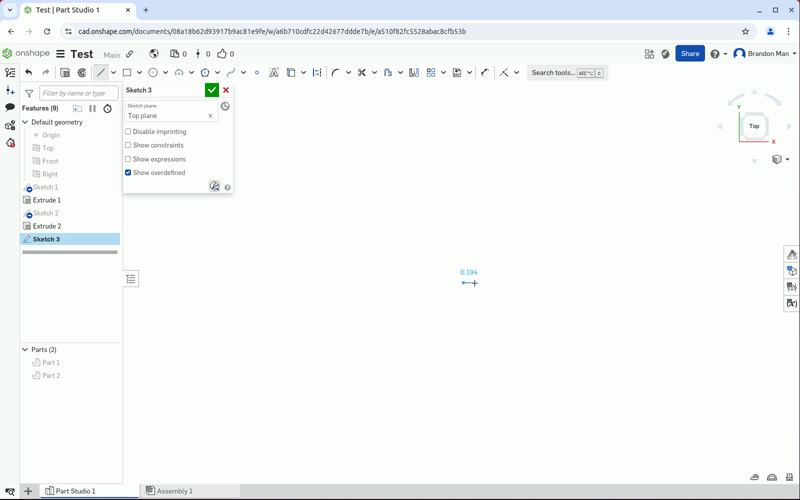
scroll(-6)
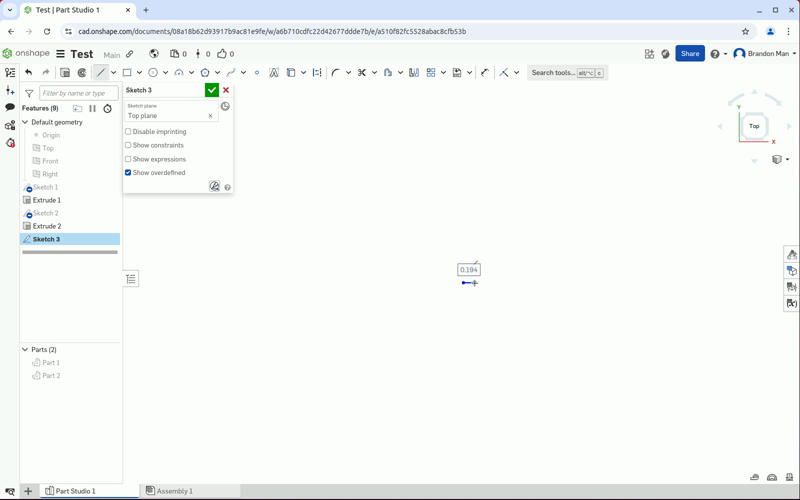
scroll(-6)
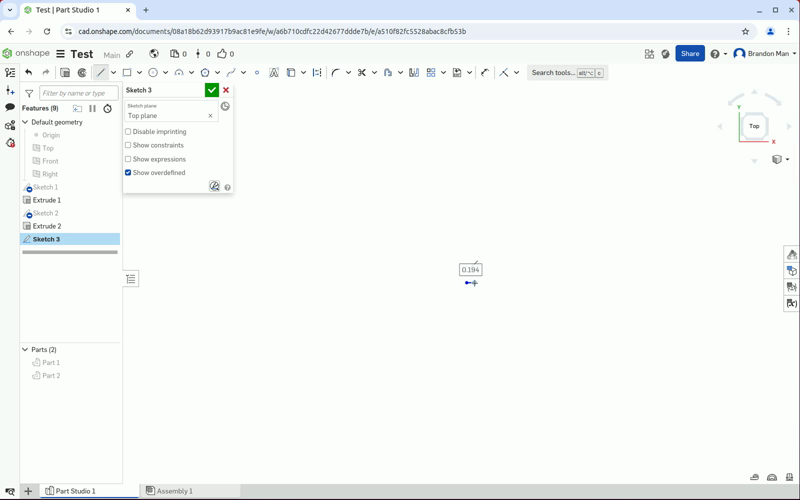
scroll(-6)
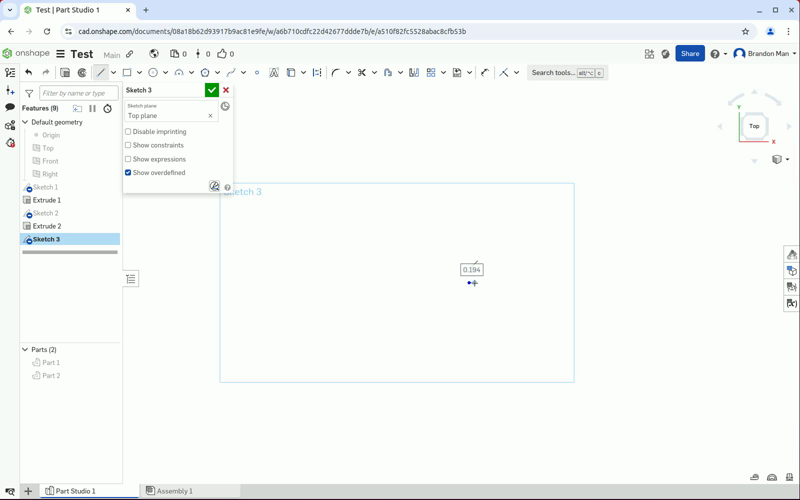
scroll(-6)
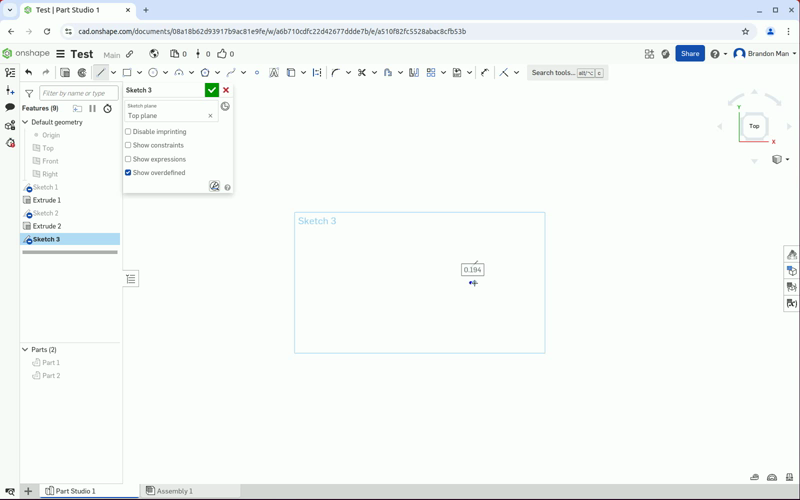
scroll(-6)
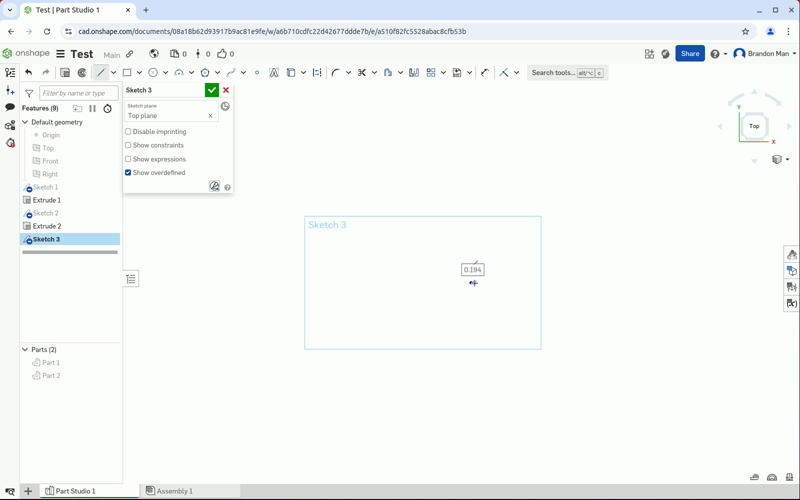
scroll(-6)
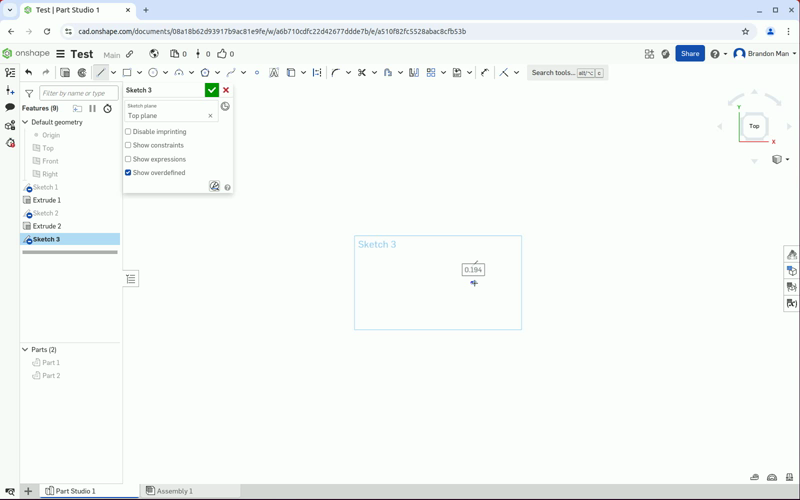
scroll(-6)
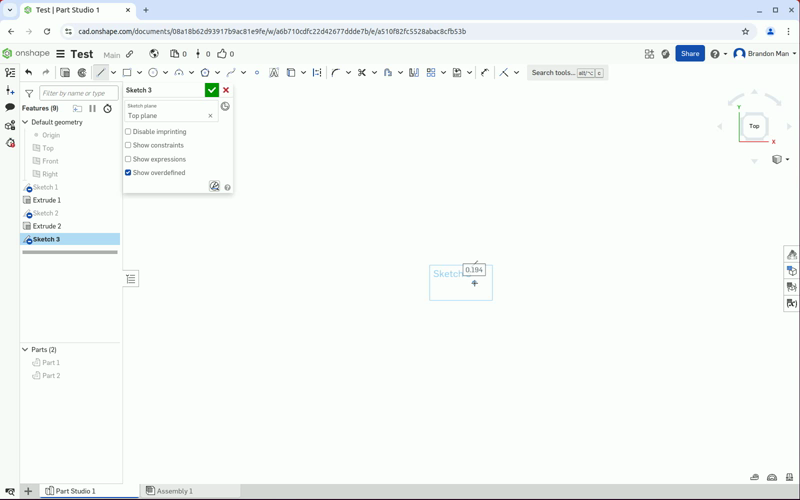
key_up(shift)
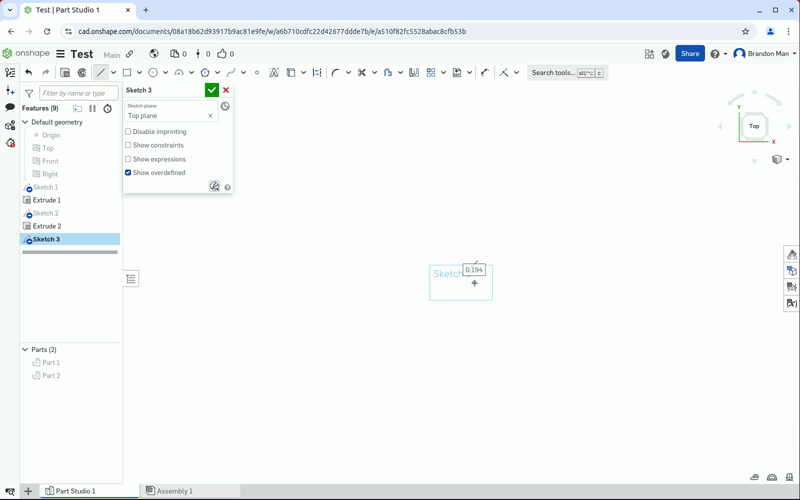
key_down(shift)
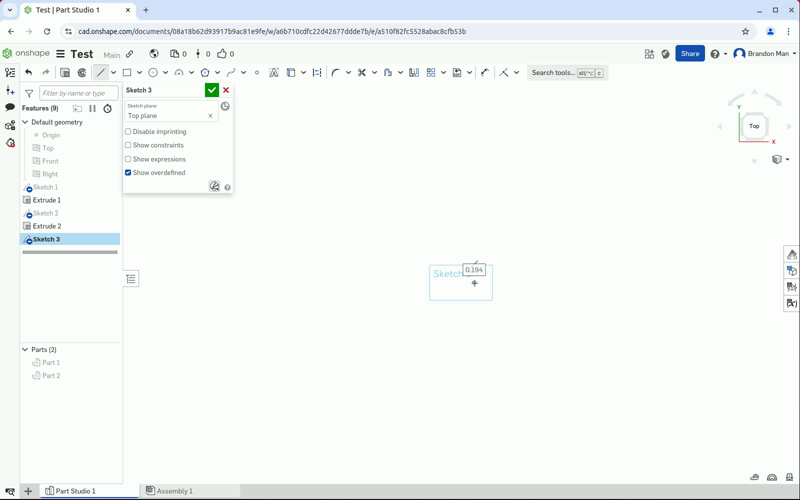
mouse_move(474, 187)
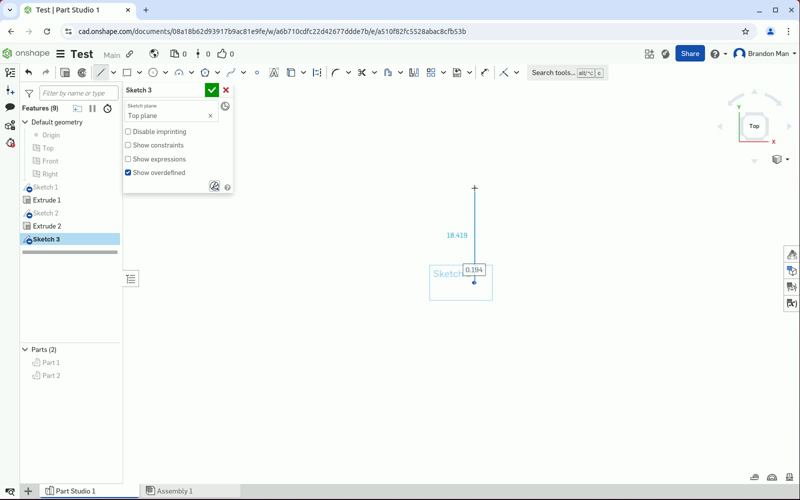
click(474, 187)
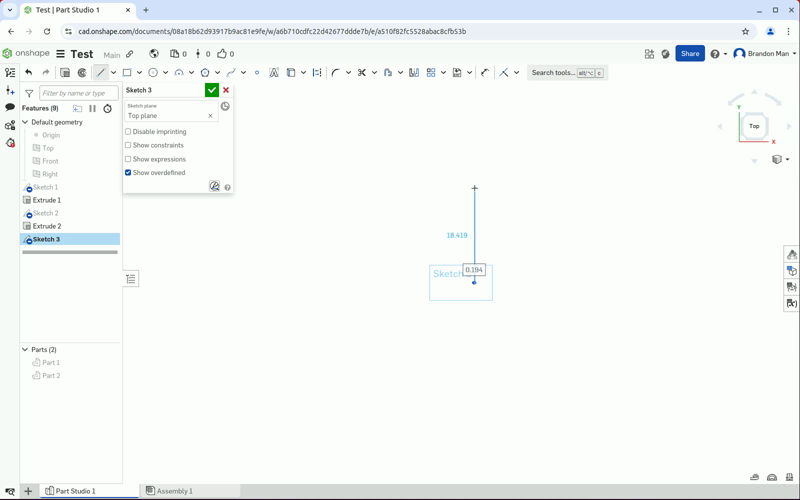
key_up(shift)
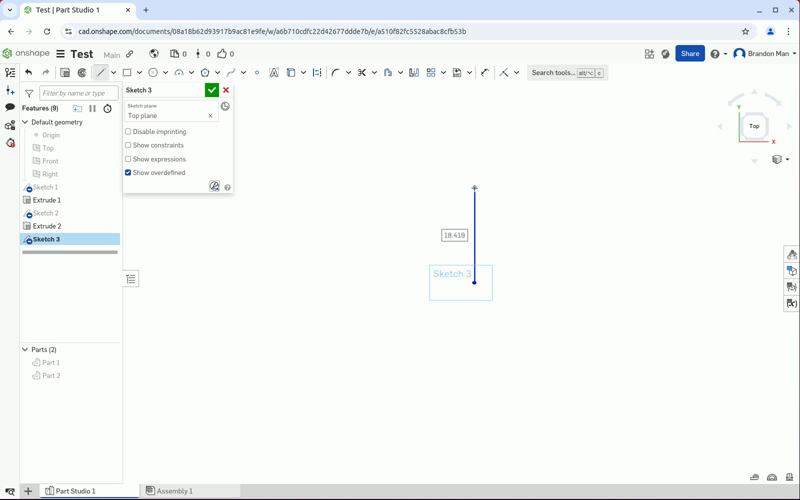
key_down(shift)
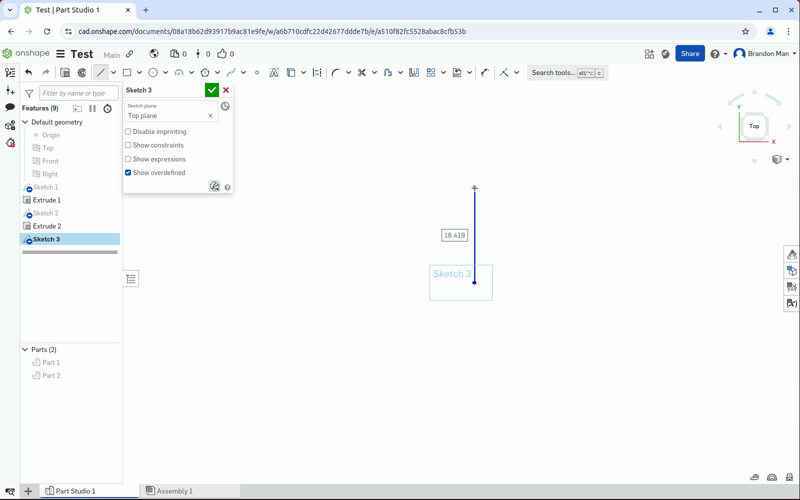
mouse_move(504, 187)
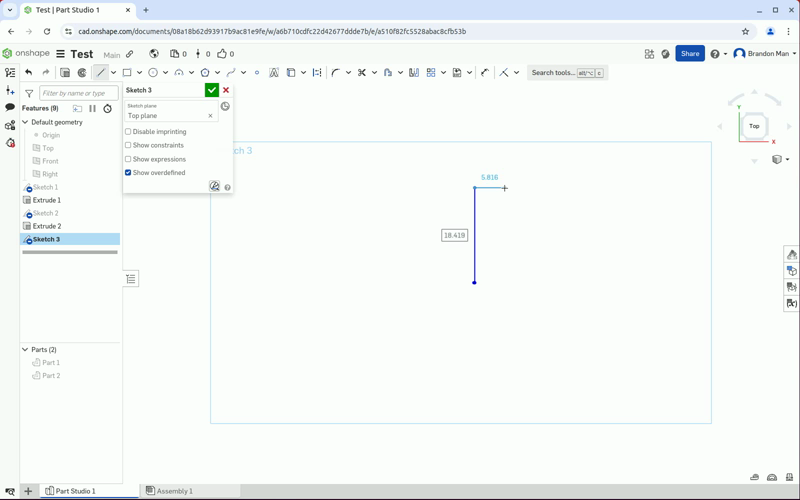
mouse_move(473, 187)
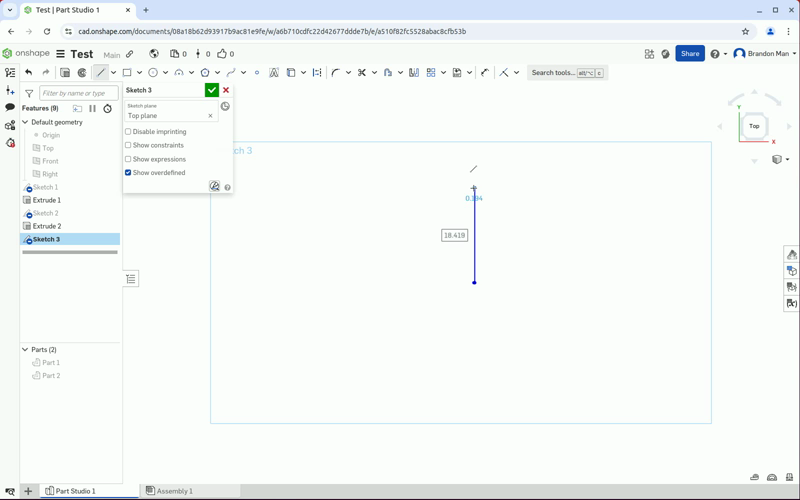
scroll(6)
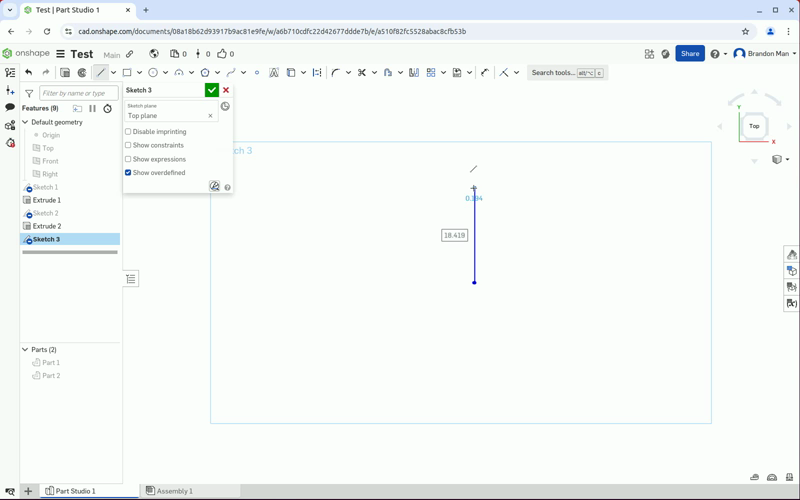
scroll(6)
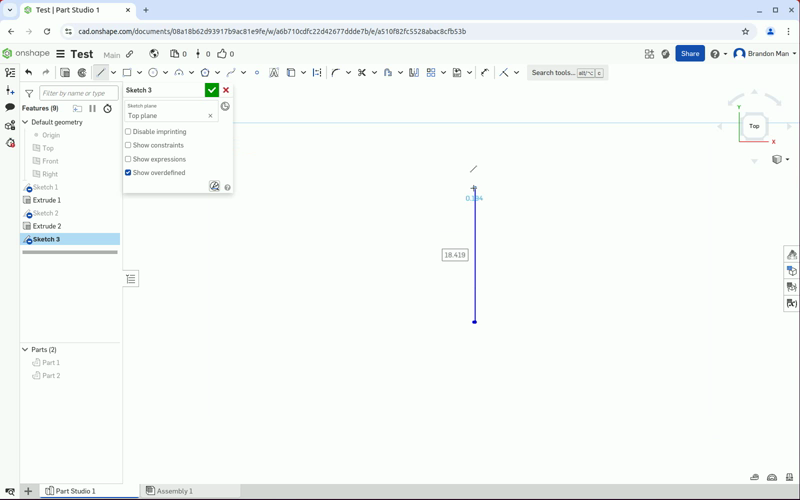
scroll(6)
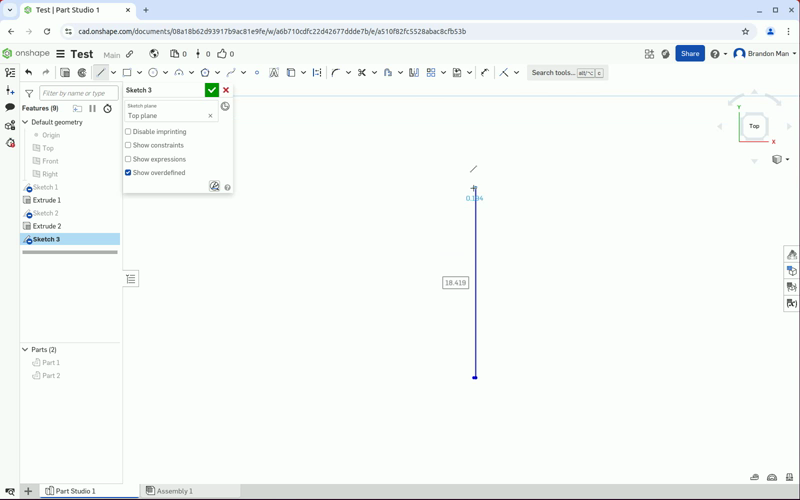
scroll(6)
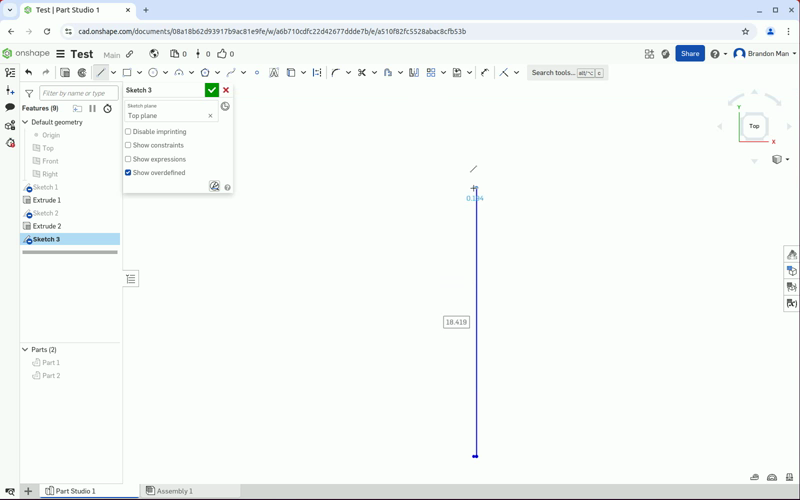
scroll(6)
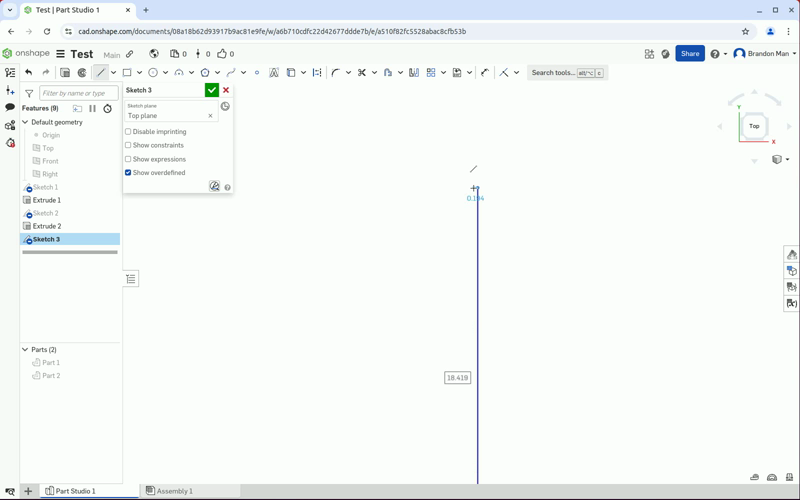
scroll(6)
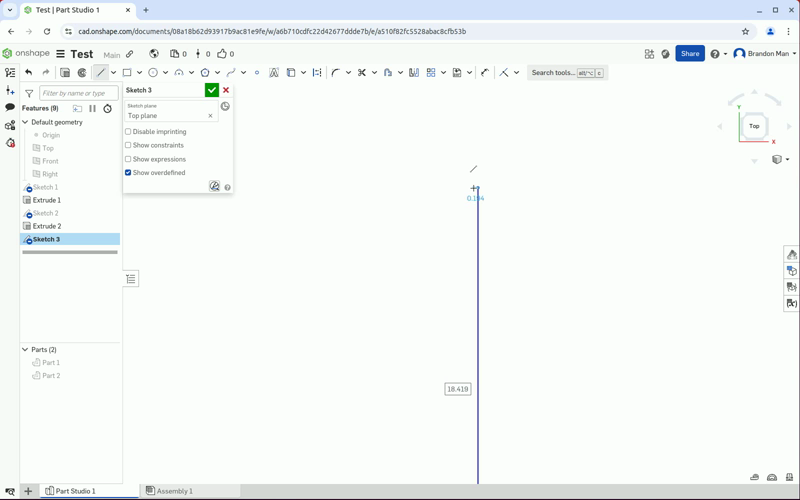
scroll(6)
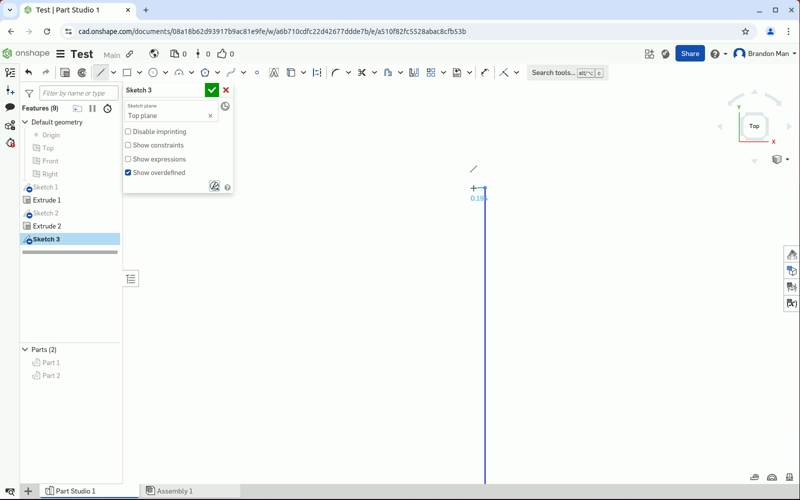
click(473, 187)
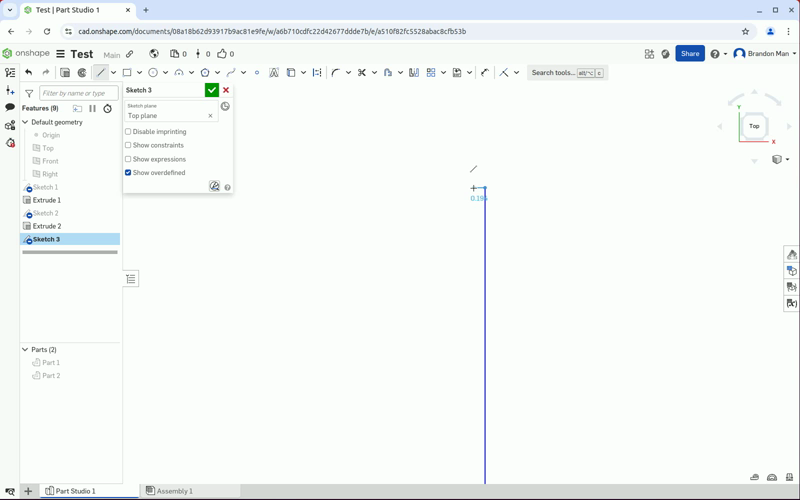
scroll(-6)
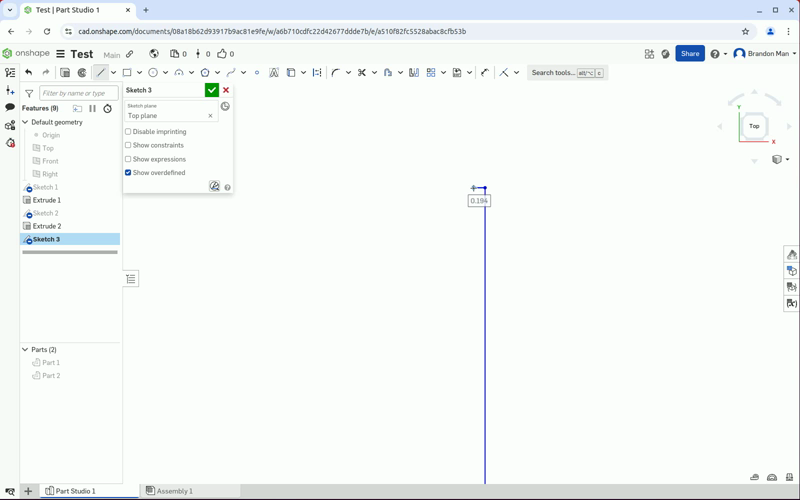
scroll(-6)
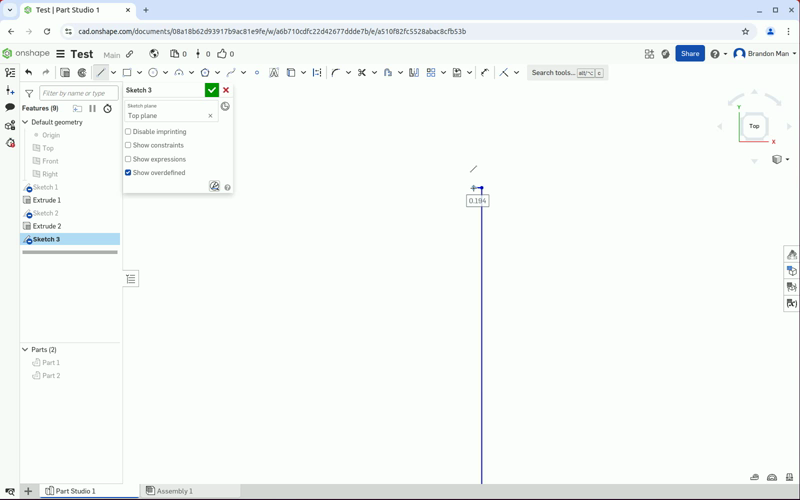
scroll(-6)
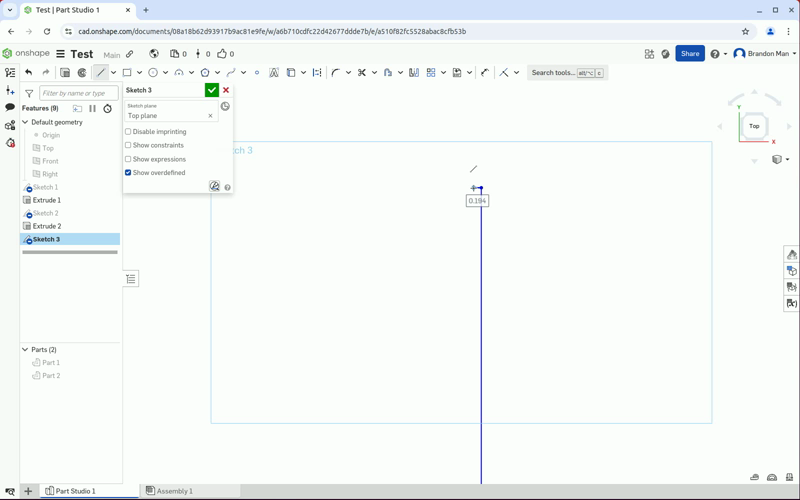
scroll(-6)
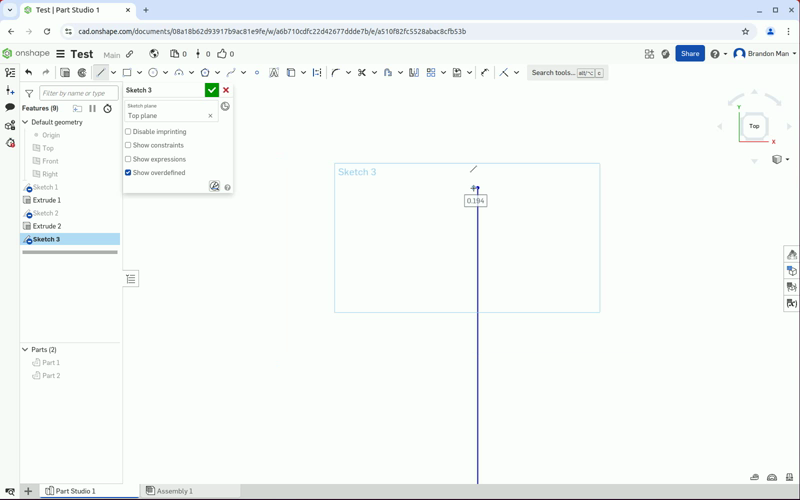
scroll(-6)
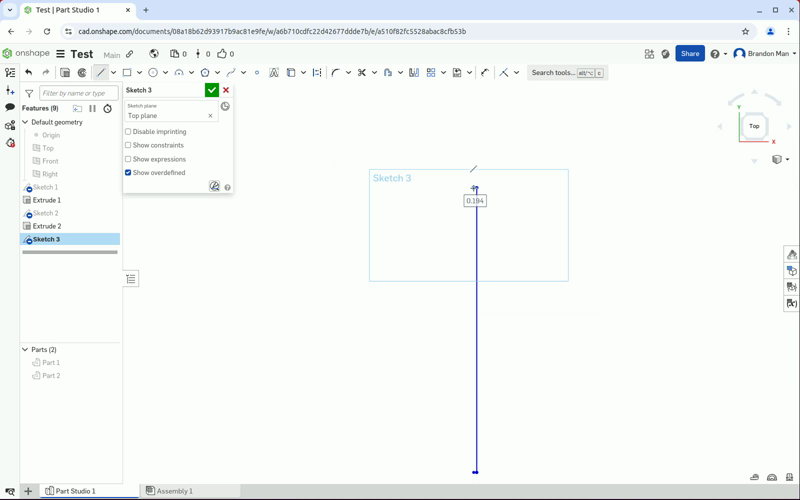
scroll(-6)
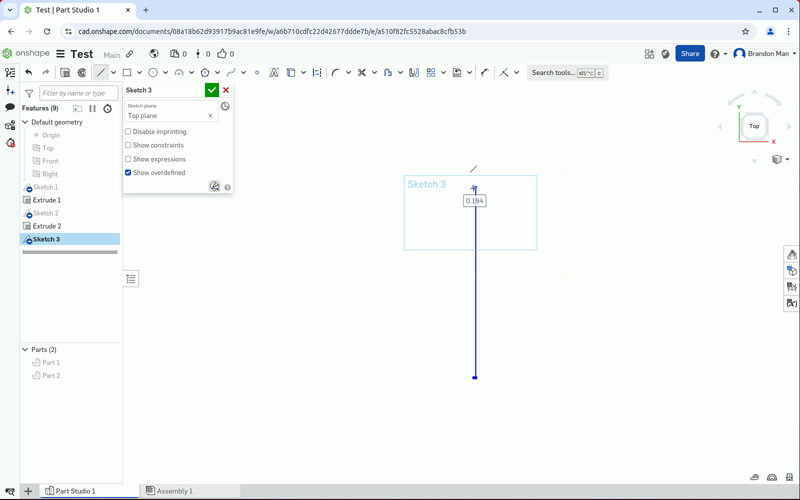
scroll(-6)
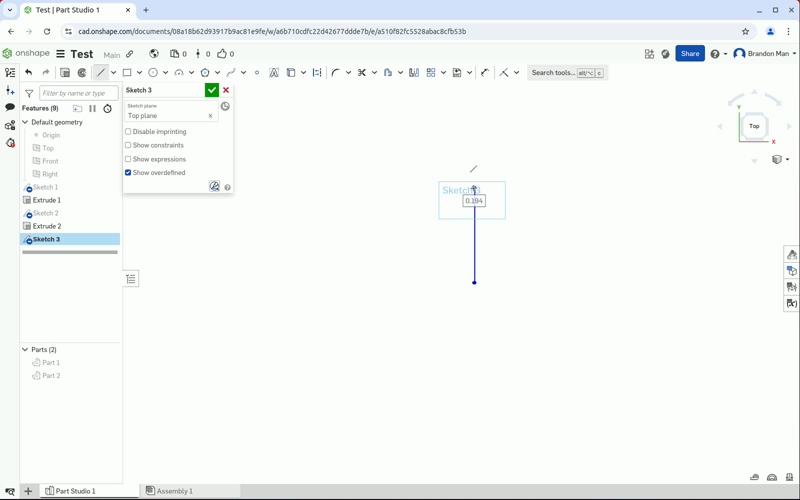
key_up(shift)
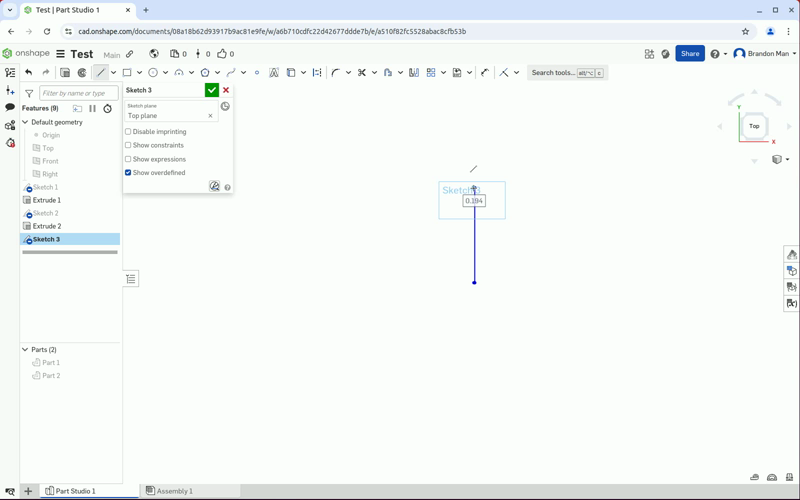
key_down(shift)
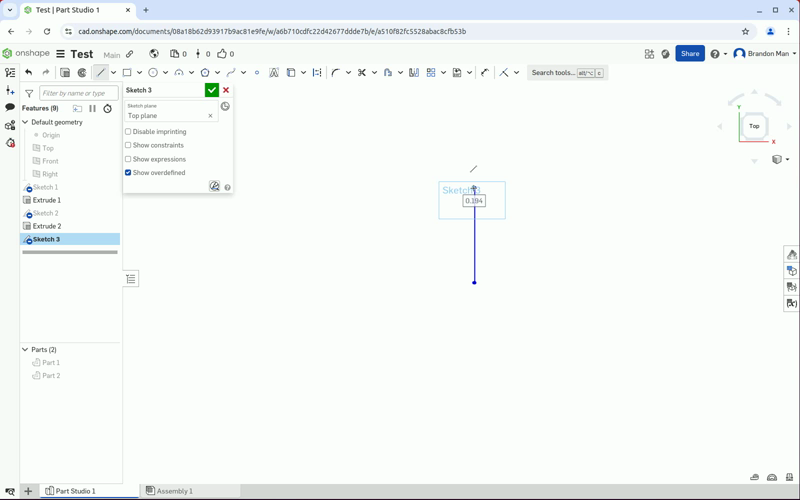
mouse_move(473, 282)
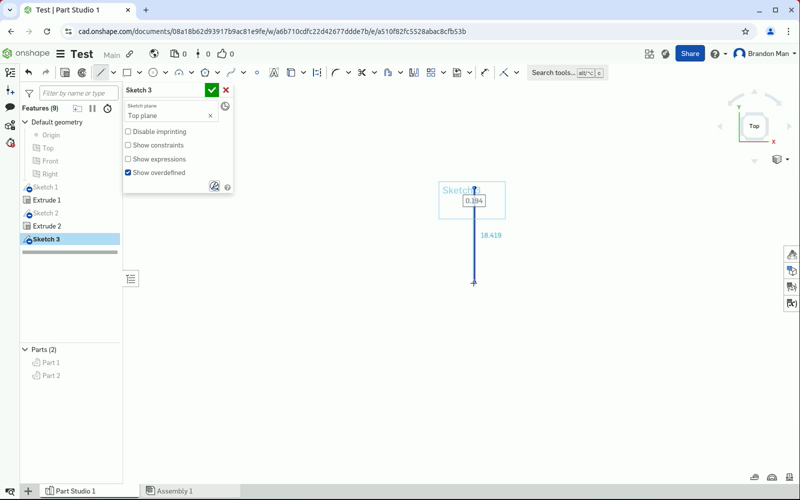
scroll(6)
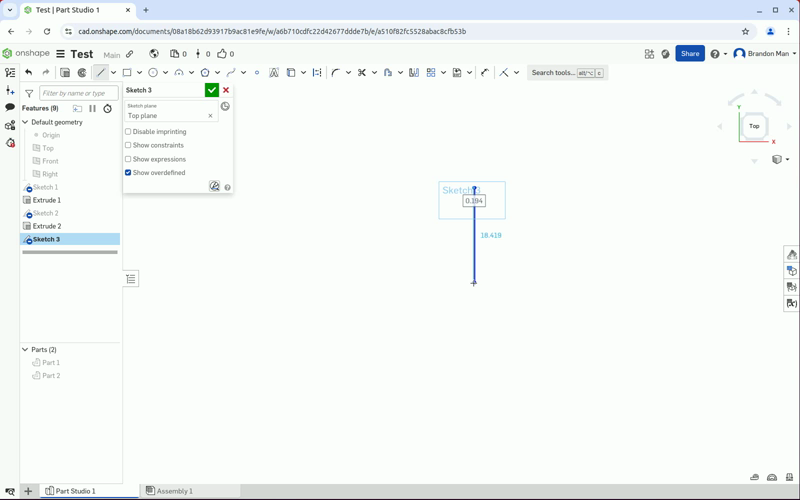
scroll(6)
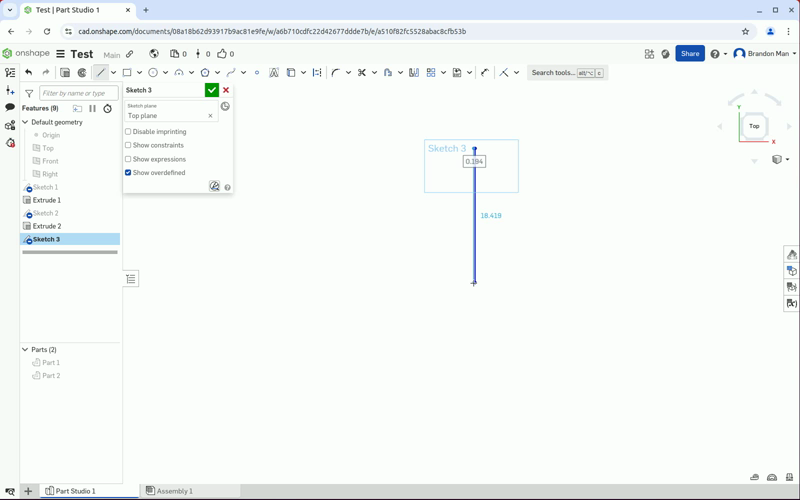
scroll(6)
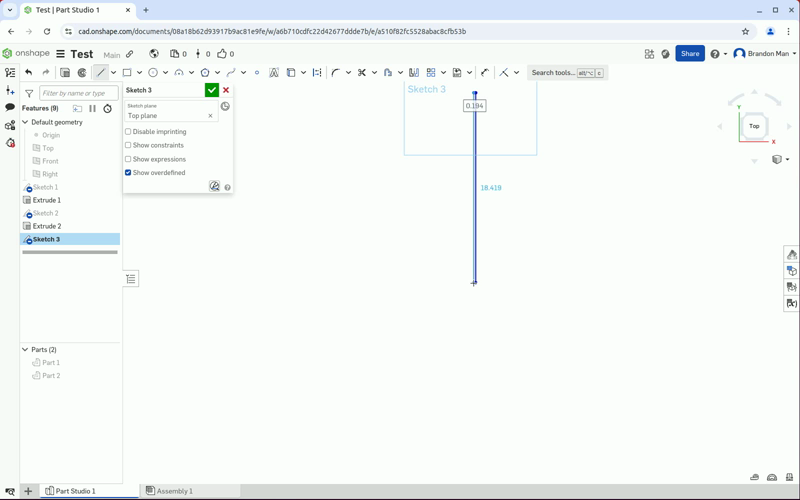
scroll(6)
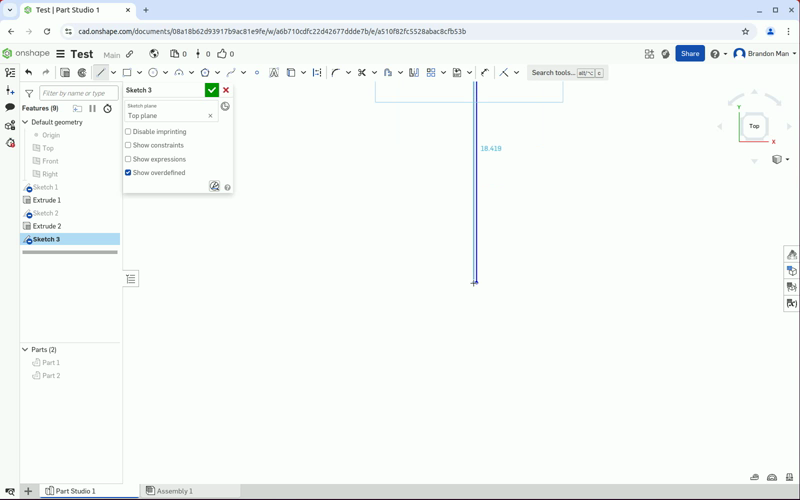
scroll(6)
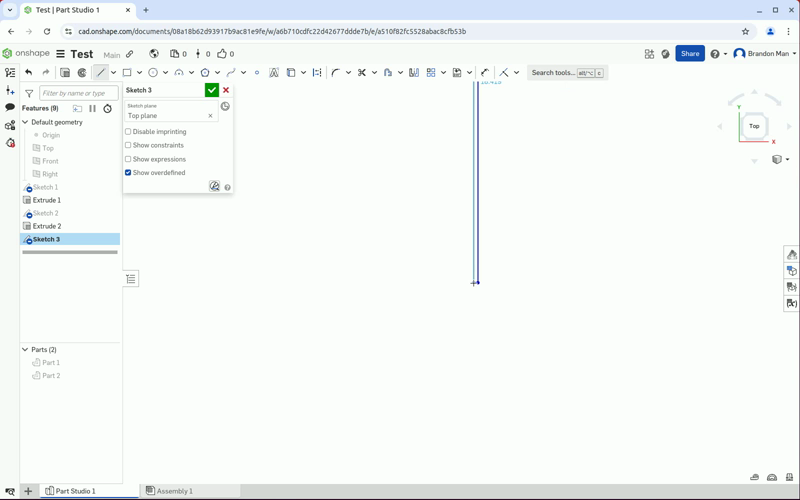
scroll(6)
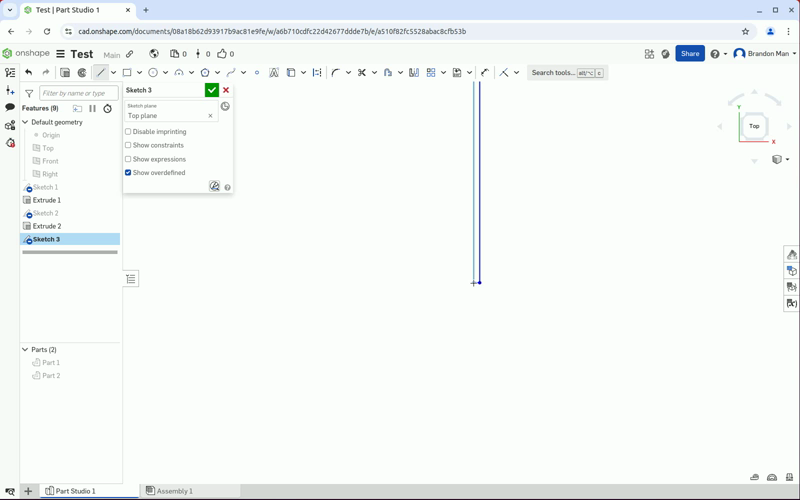
scroll(6)
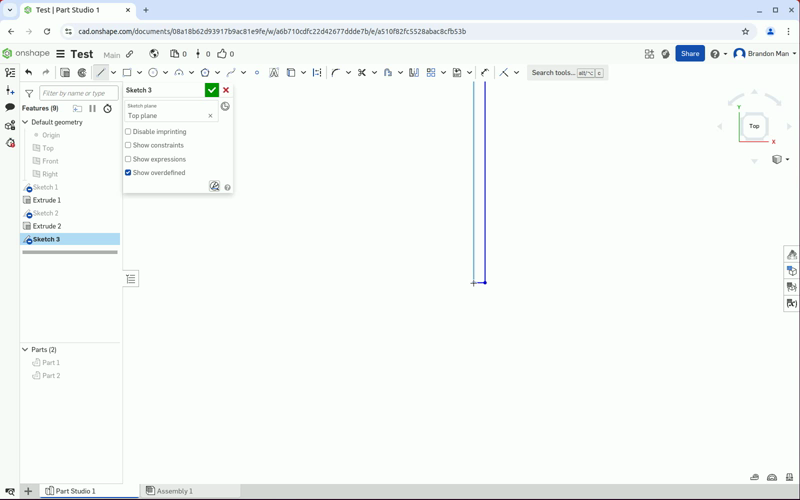
key_up(shift)
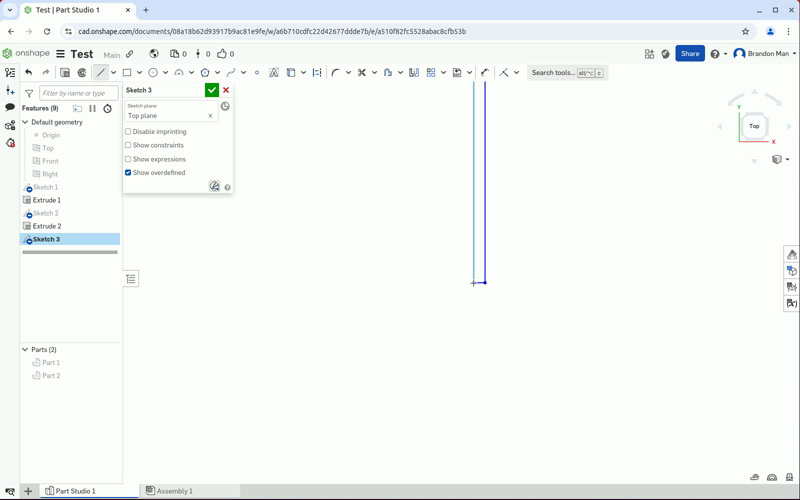
click(473, 282)
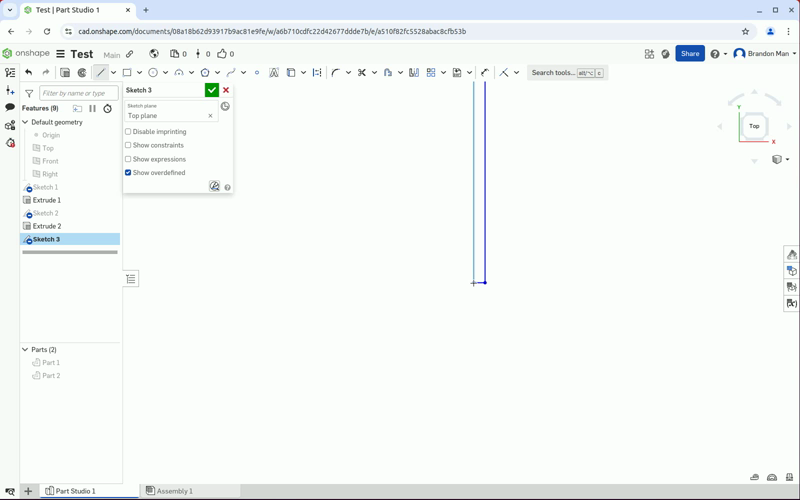
scroll(-6)
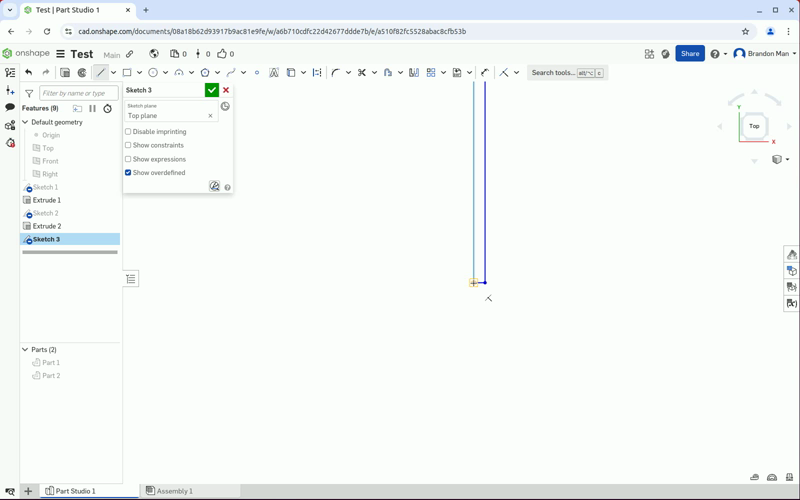
scroll(-6)
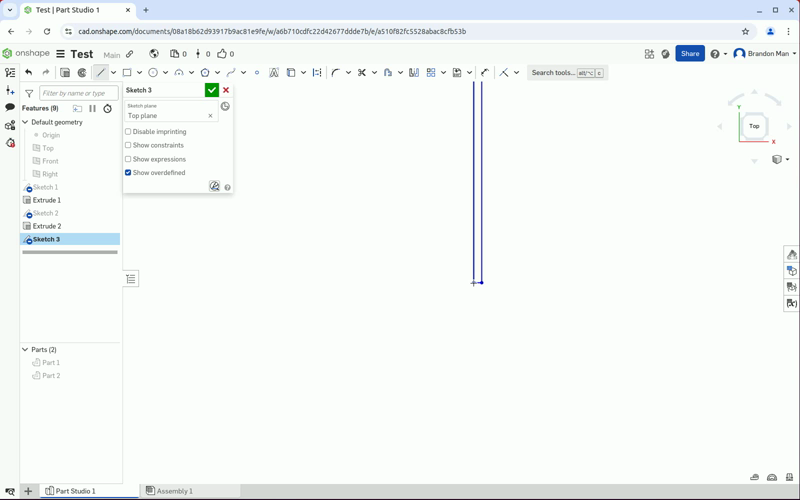
scroll(-6)
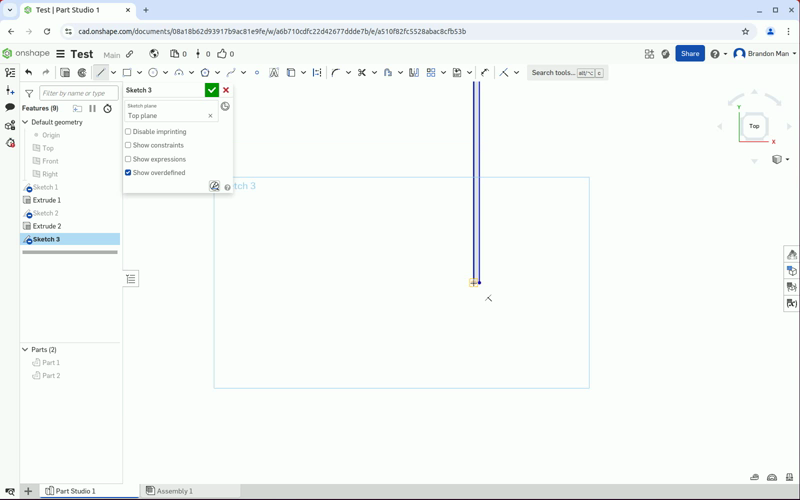
scroll(-6)
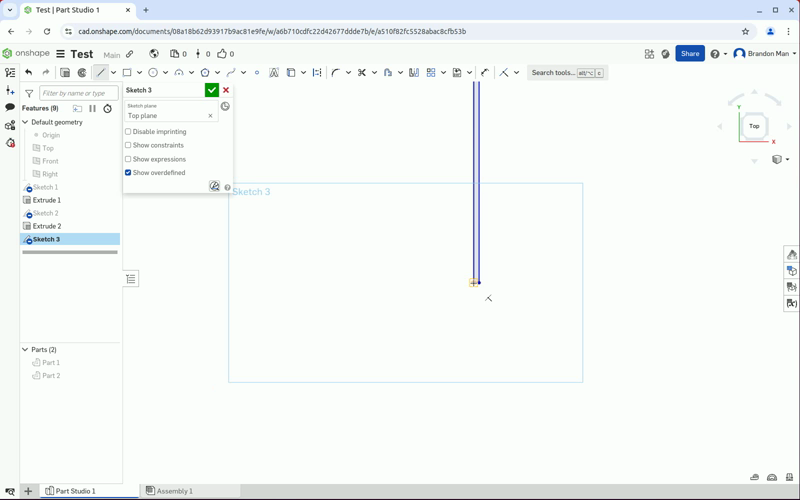
scroll(-6)
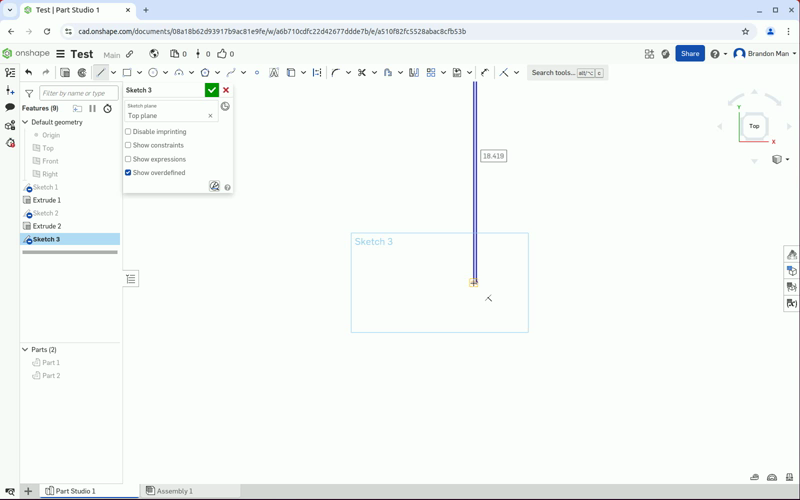
scroll(-6)
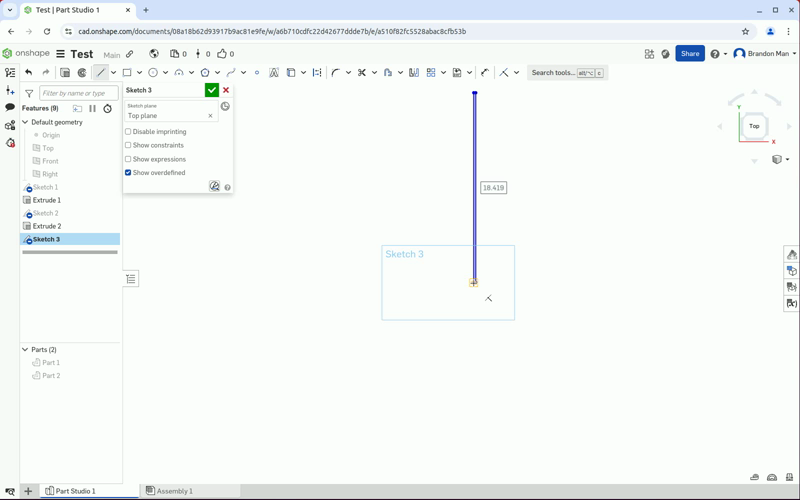
scroll(-6)
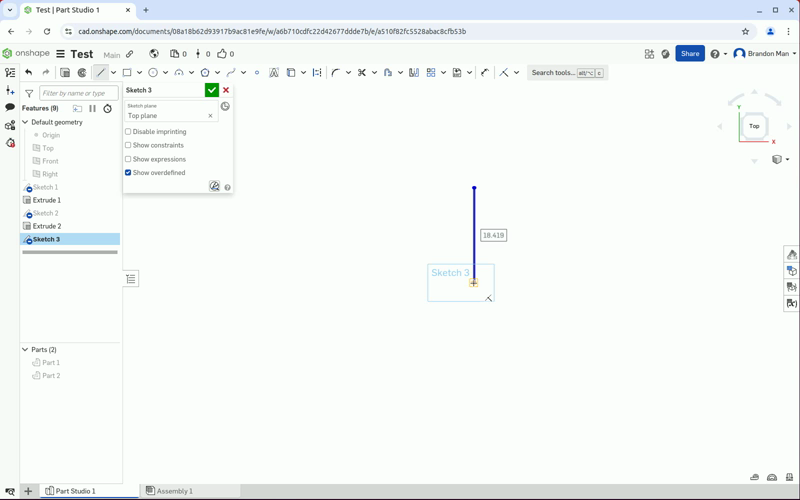
key(esc)
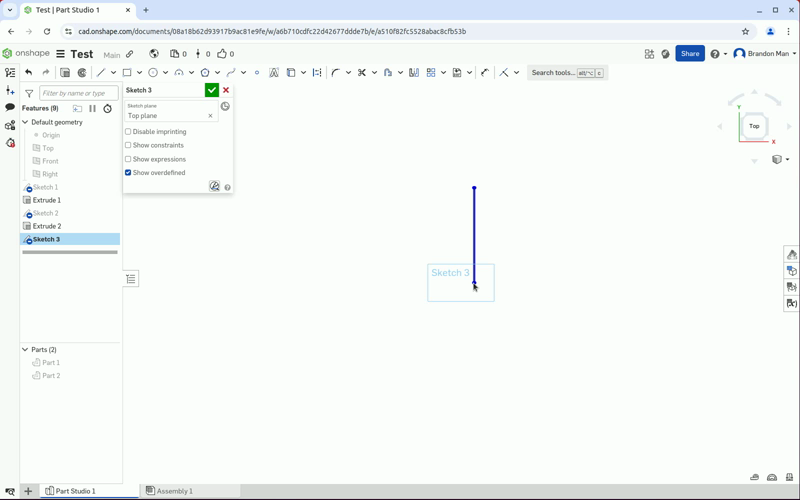
mouse_move(474, 203)
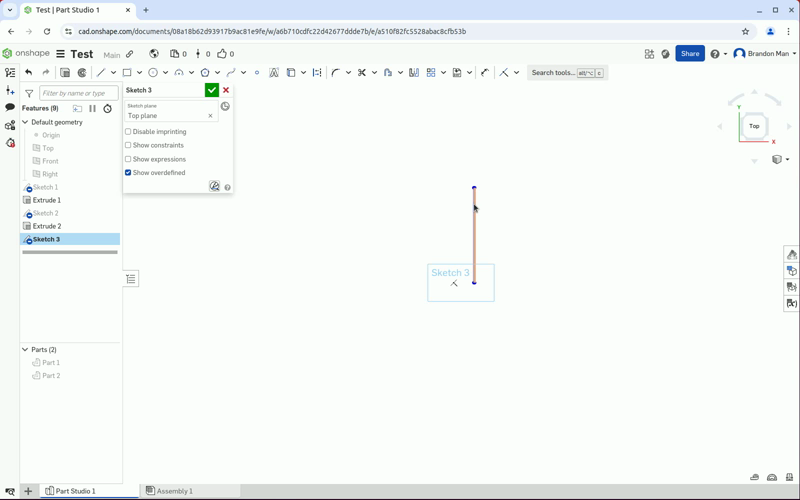
scroll(6)
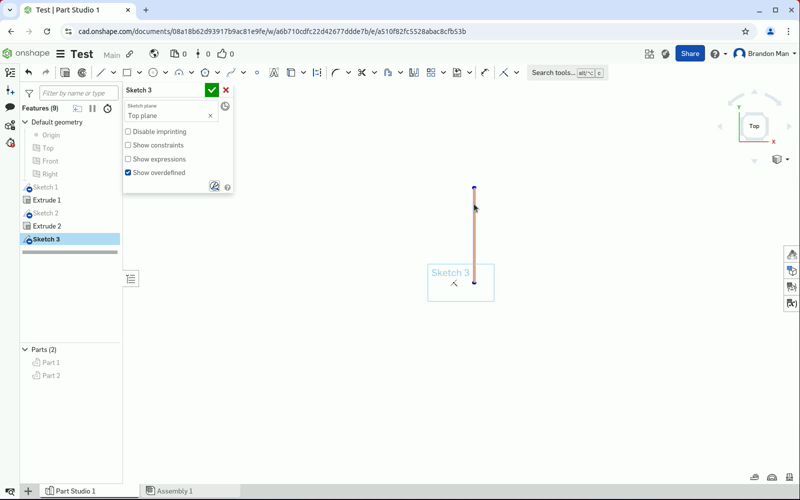
scroll(6)
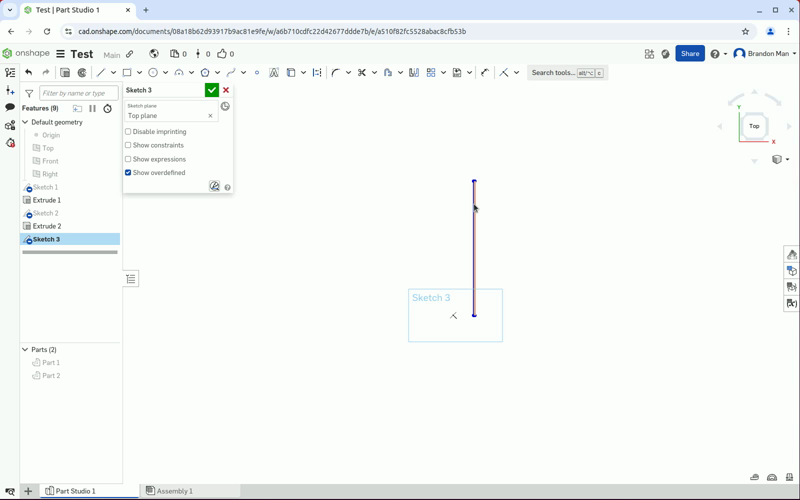
scroll(6)
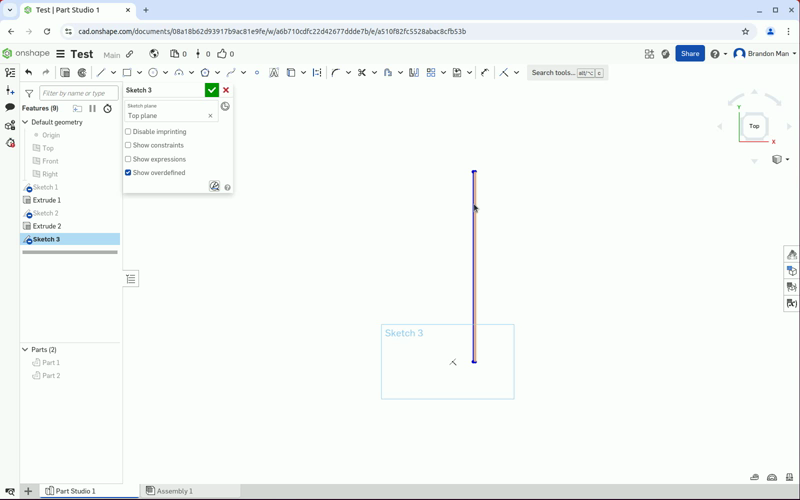
scroll(6)
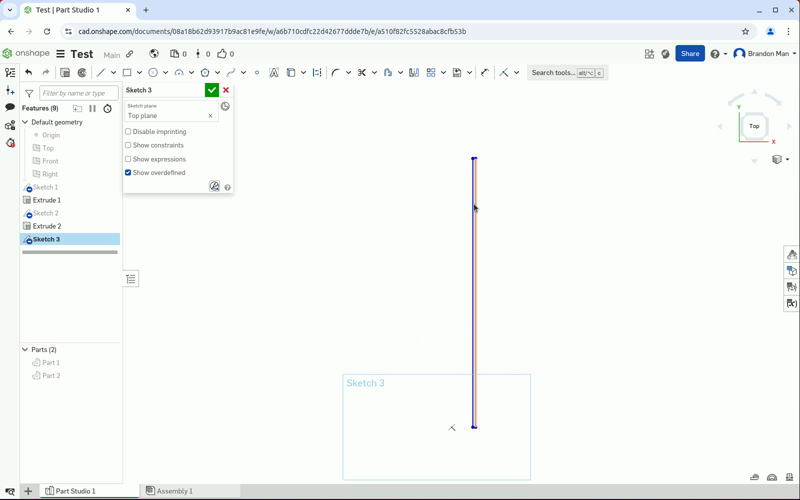
scroll(6)
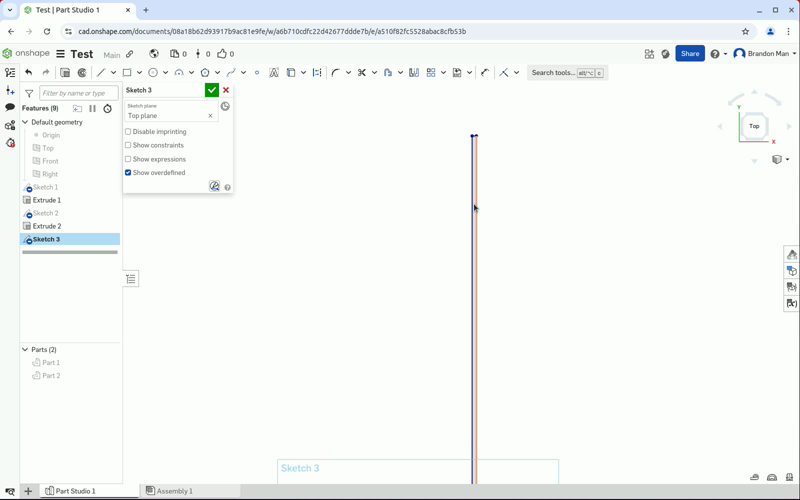
scroll(6)
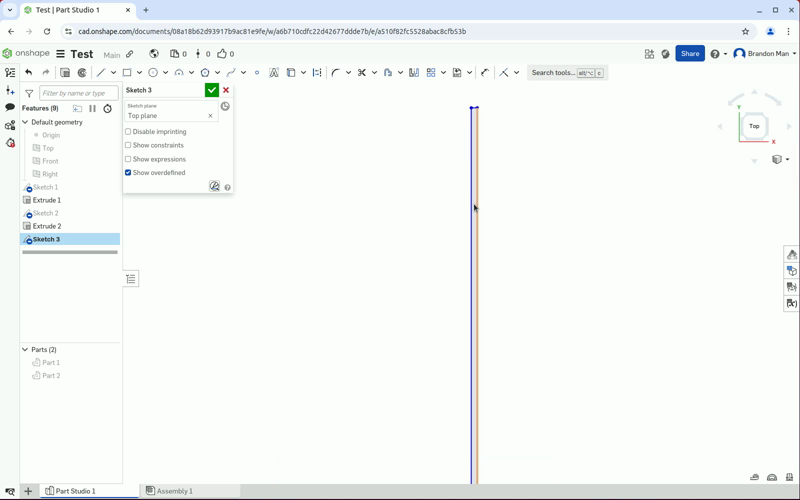
scroll(6)
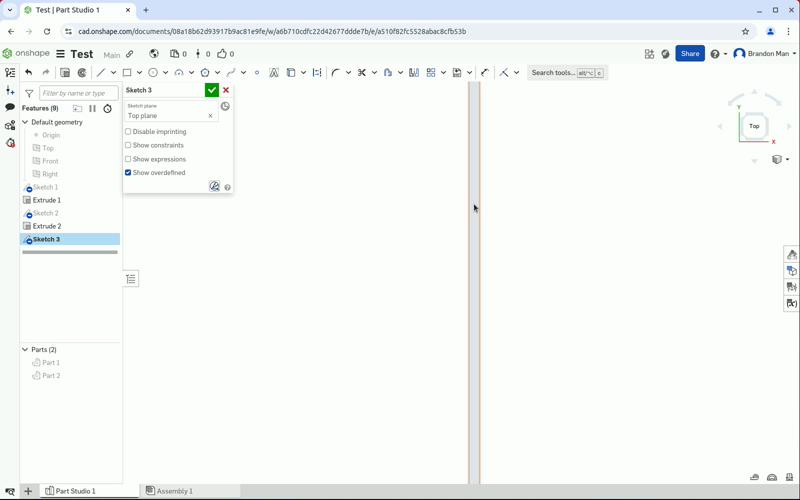
click(474, 203)
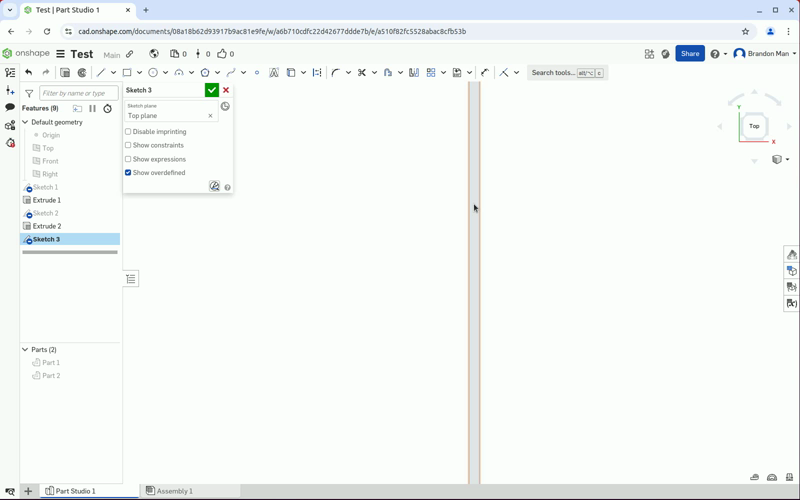
scroll(-6)
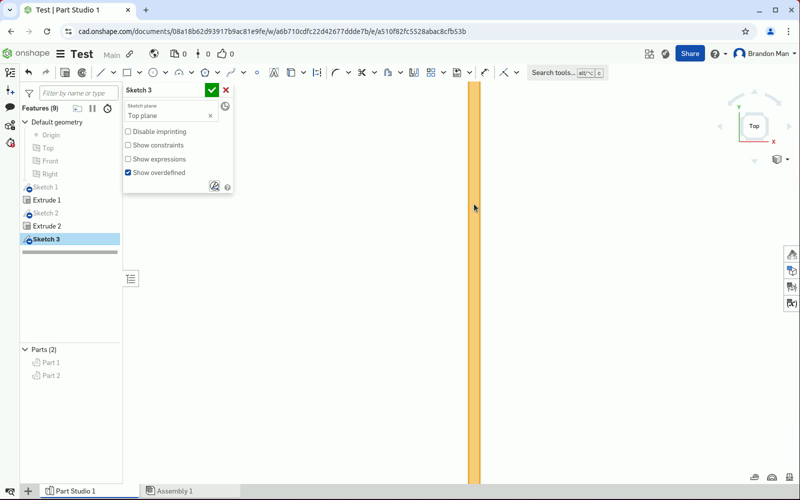
scroll(-6)
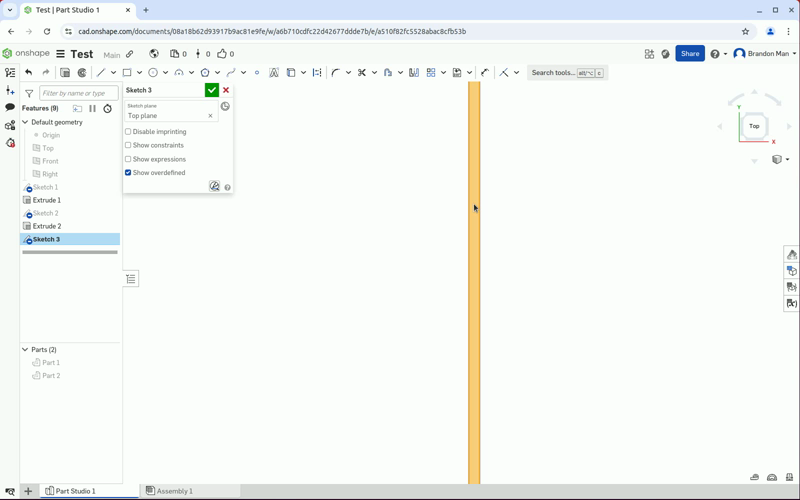
scroll(-6)
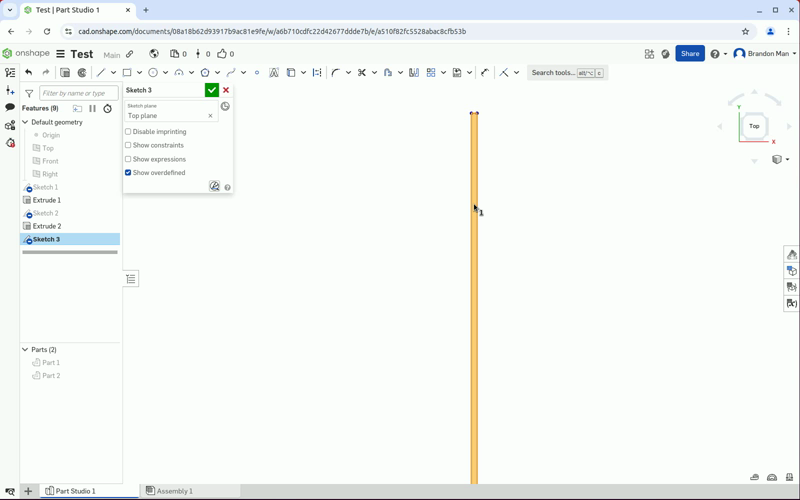
scroll(-6)
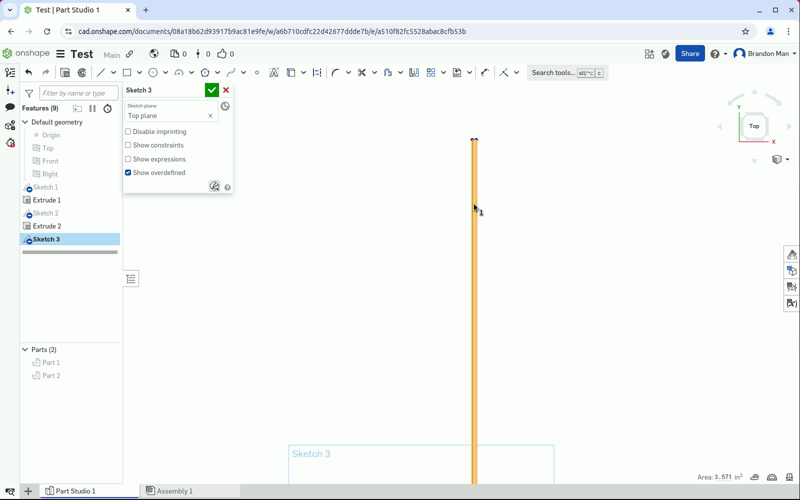
scroll(-6)
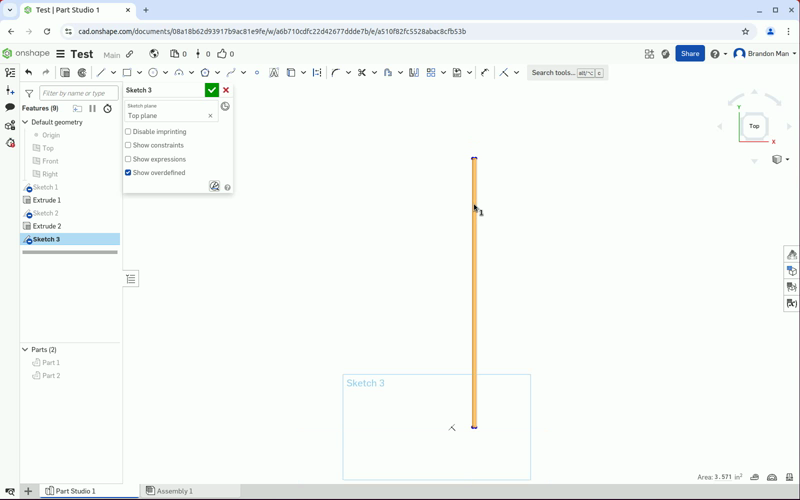
scroll(-6)
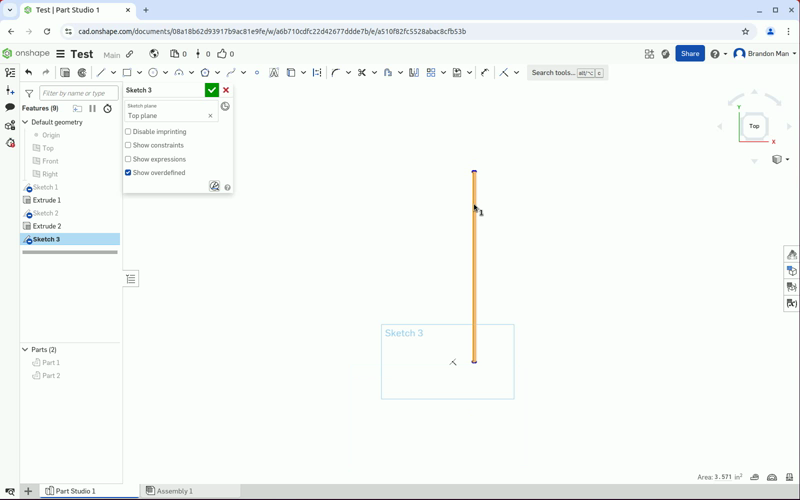
scroll(-6)
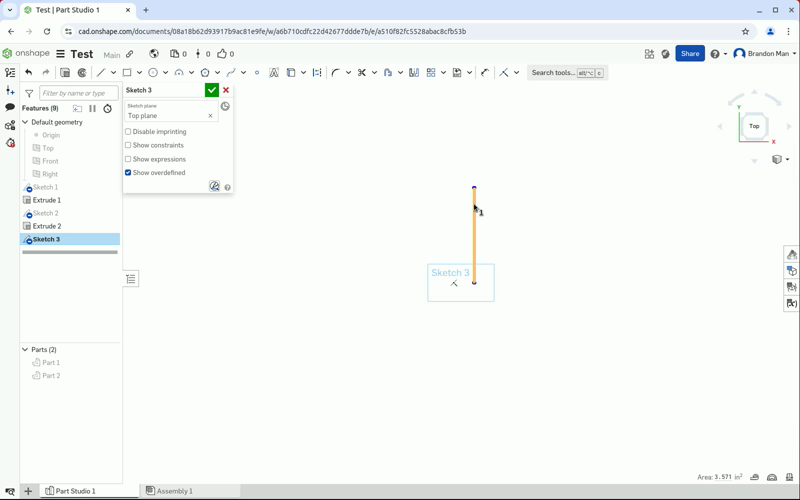
mouse_move(73, 352)
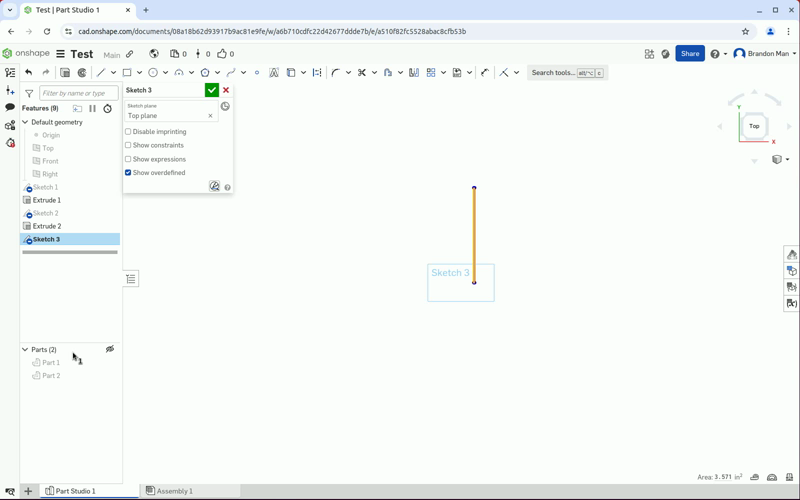
key(shift+y)
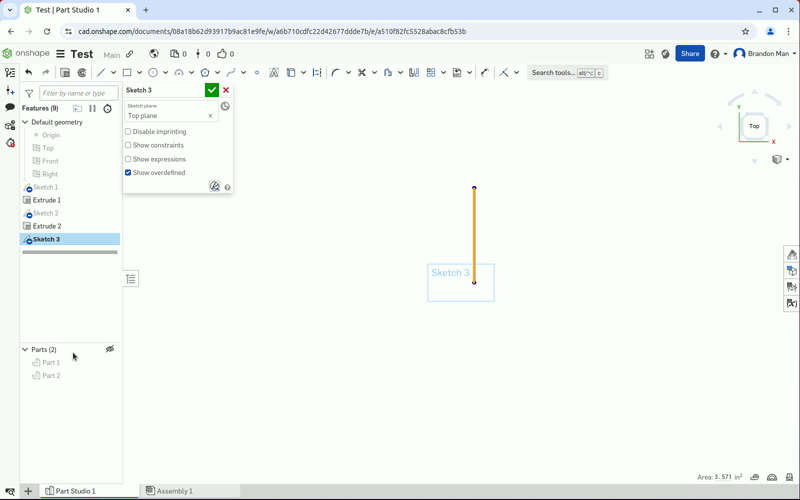
key(shift+e)
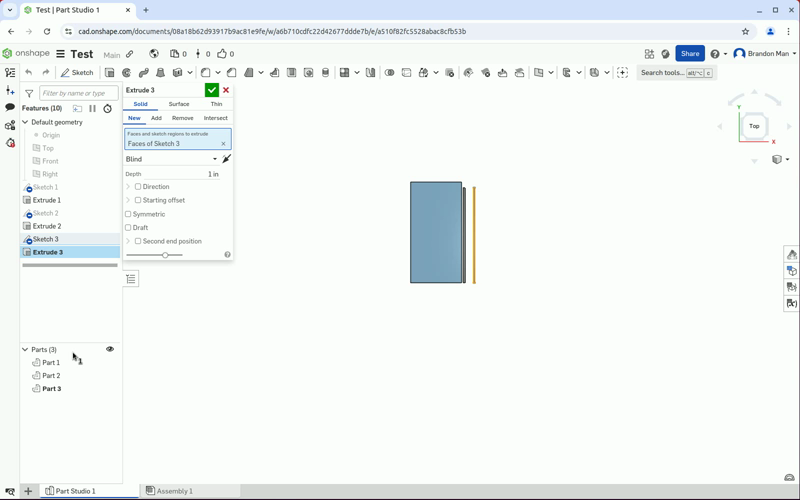
mouse_move(143, 106)
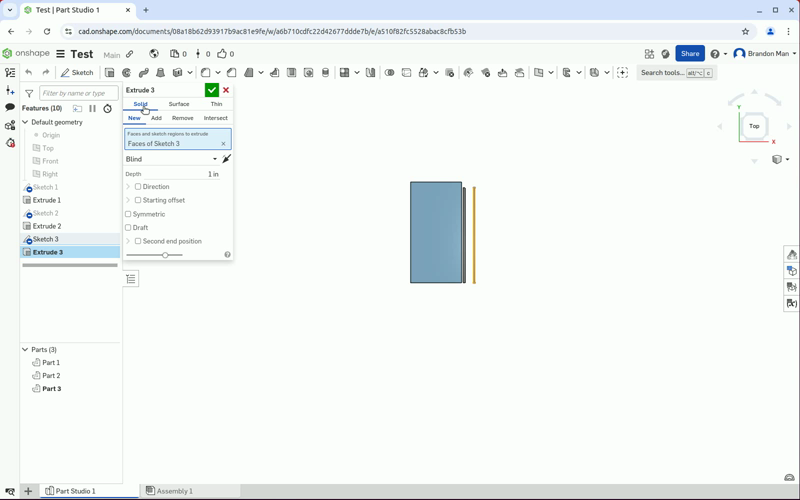
click(143, 106)
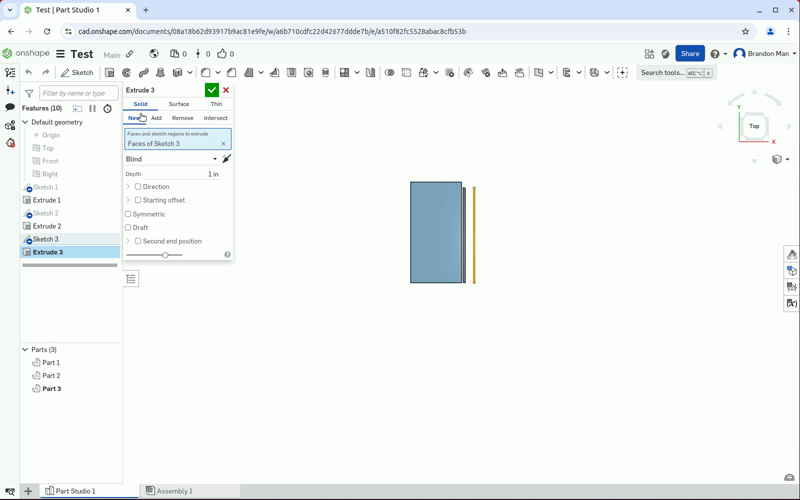
mouse_move(137, 120)
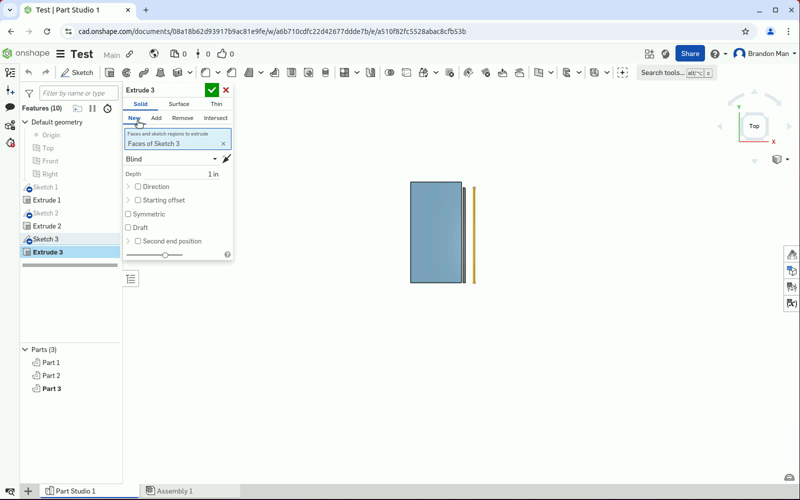
click(137, 120)
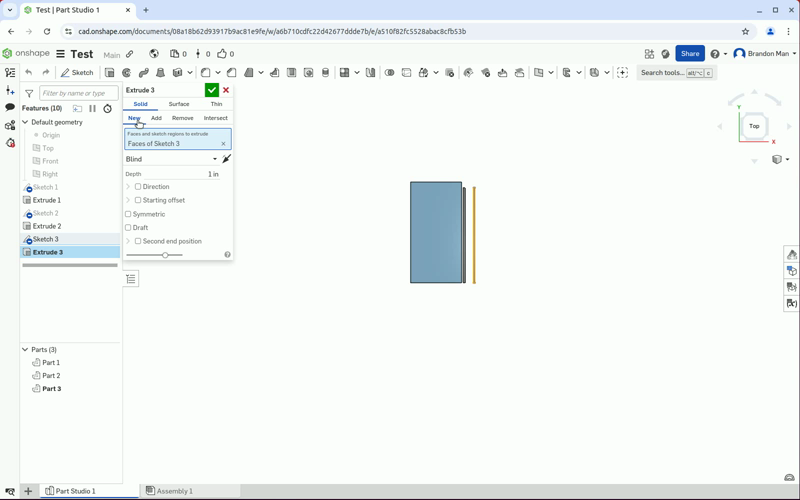
key(tab, 4)
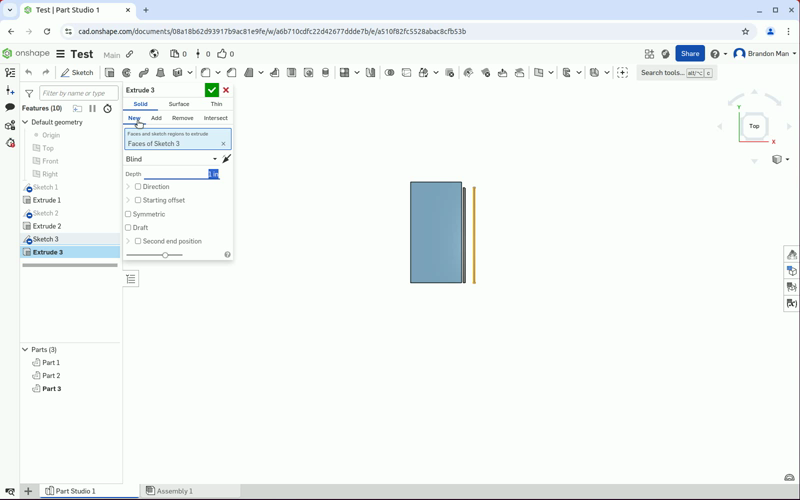
text(0.241)
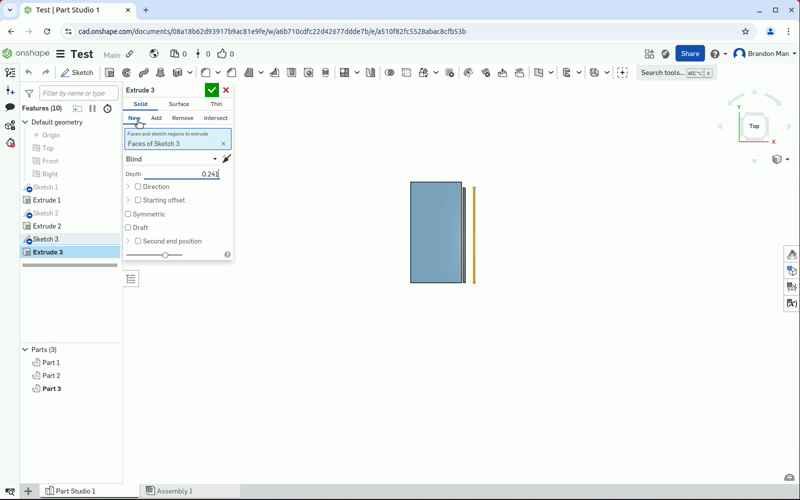
key(enter)
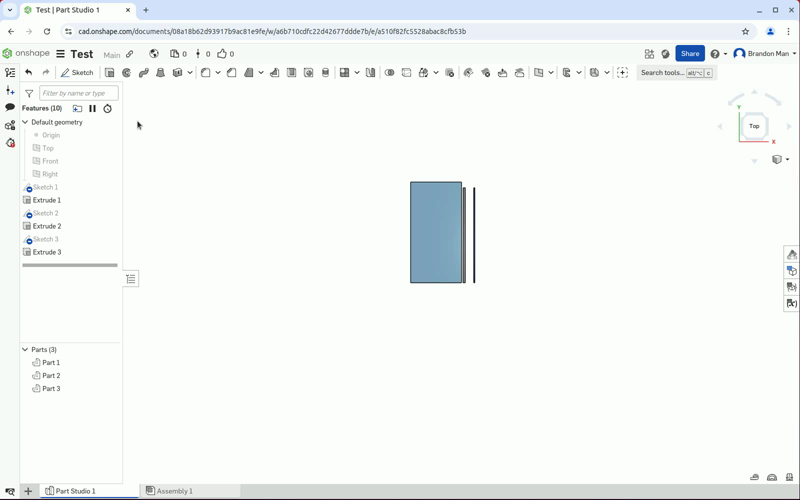
key(shift+h)
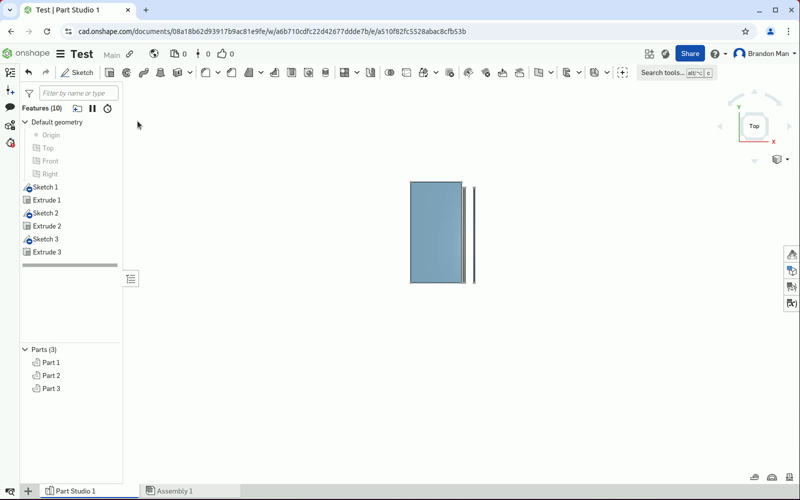
key(shift+h)
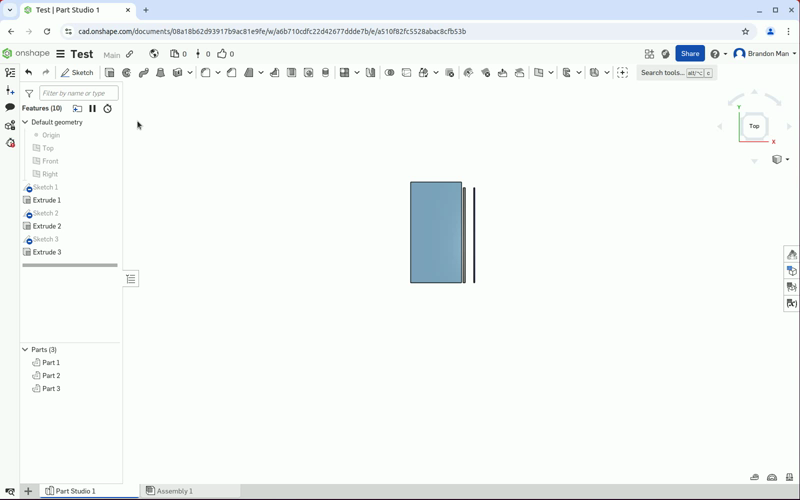
mouse_move(73, 189)
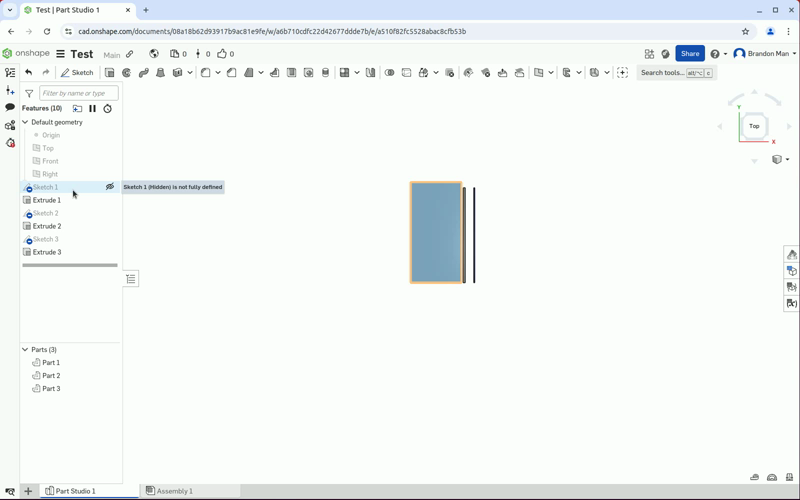
click(73, 189)
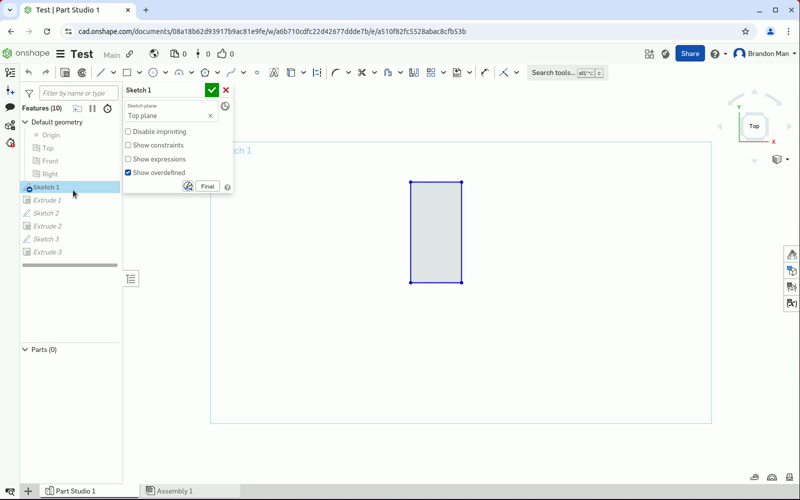
mouse_move(229, 92)
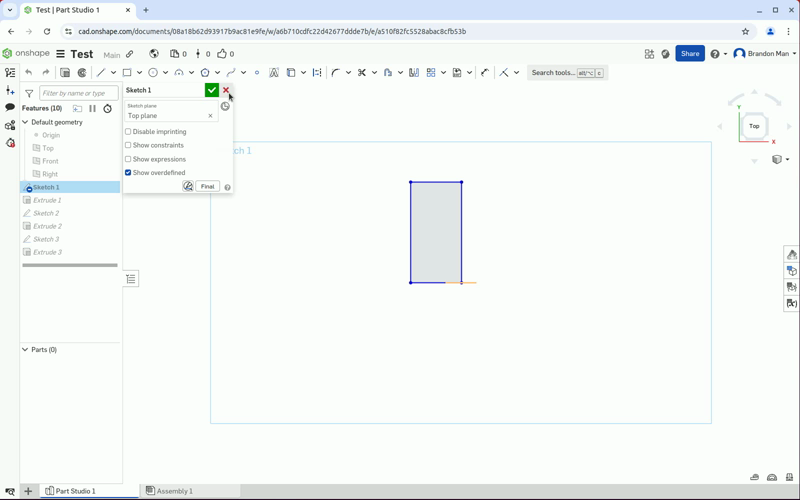
click(229, 92)
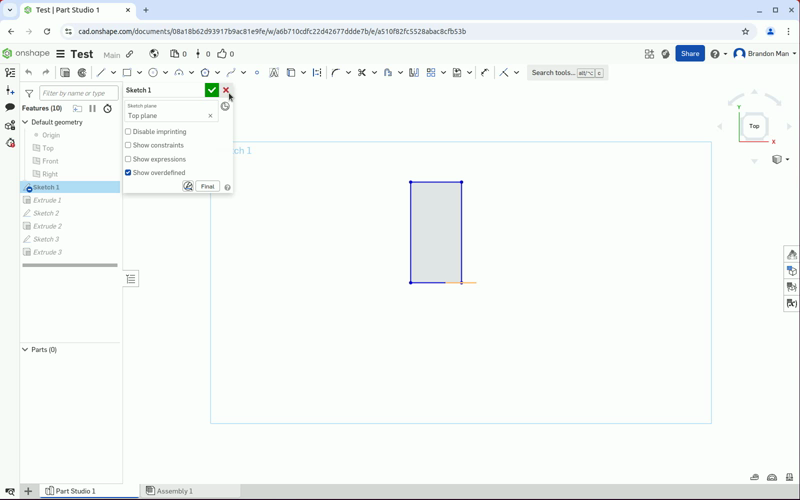
key(shift+s)
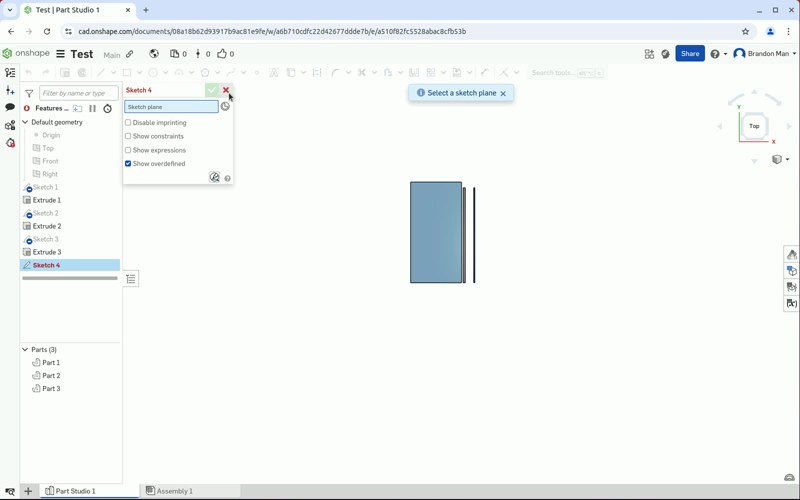
mouse_move(73, 150)
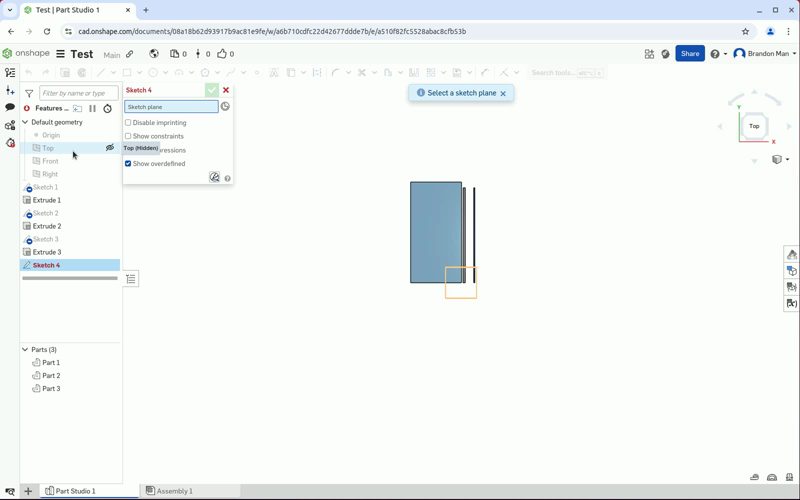
click(73, 150)
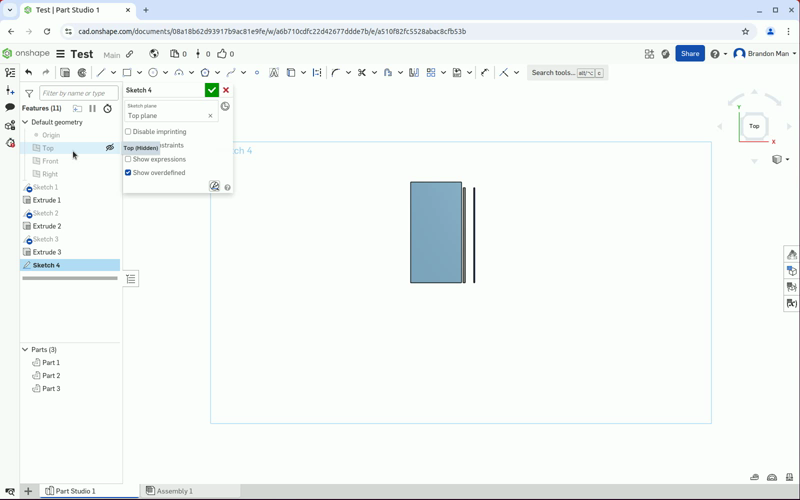
mouse_move(73, 352)
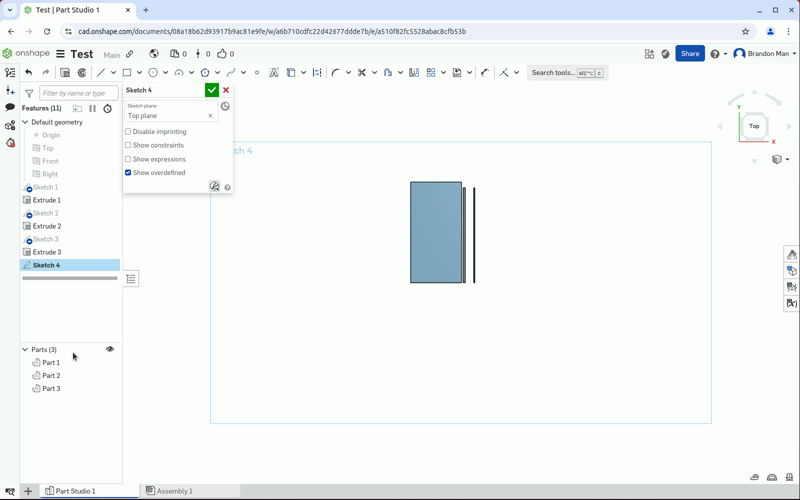
key(y)
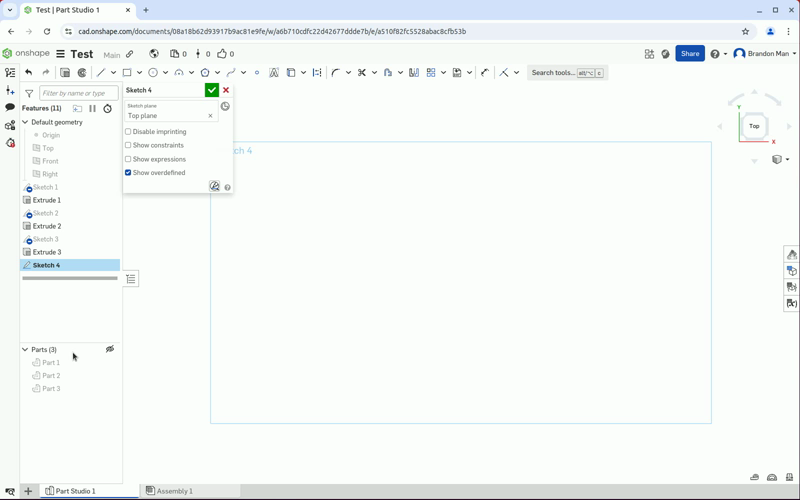
key(l)
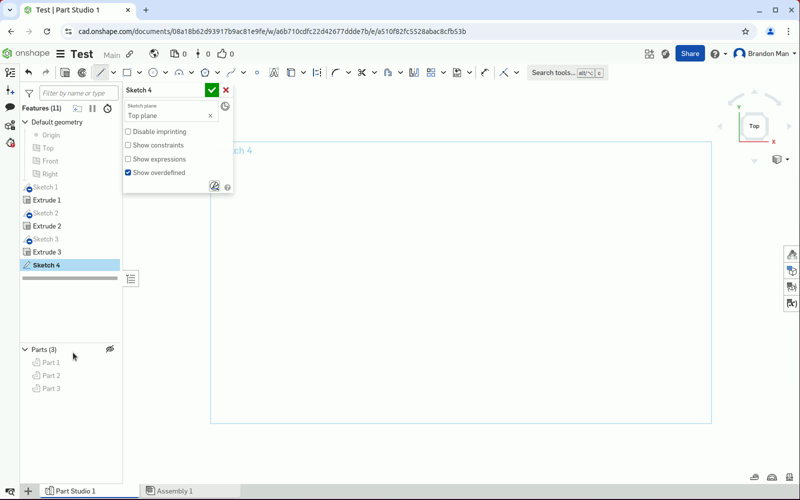
key_down(shift)
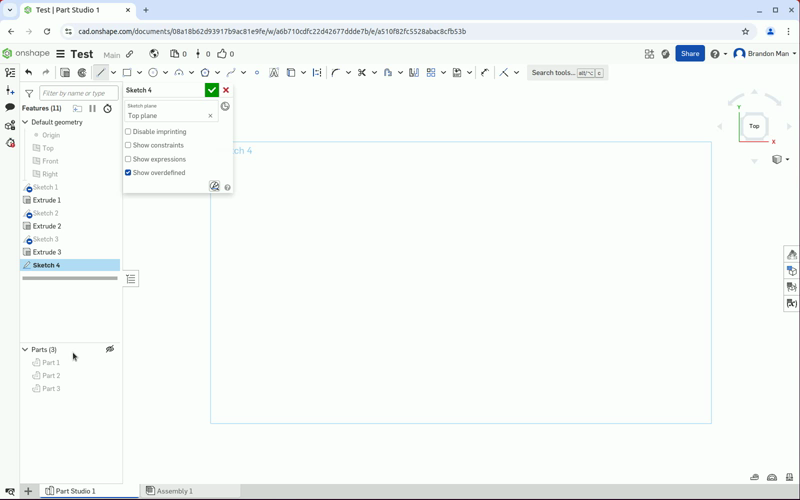
mouse_move(348, 282)
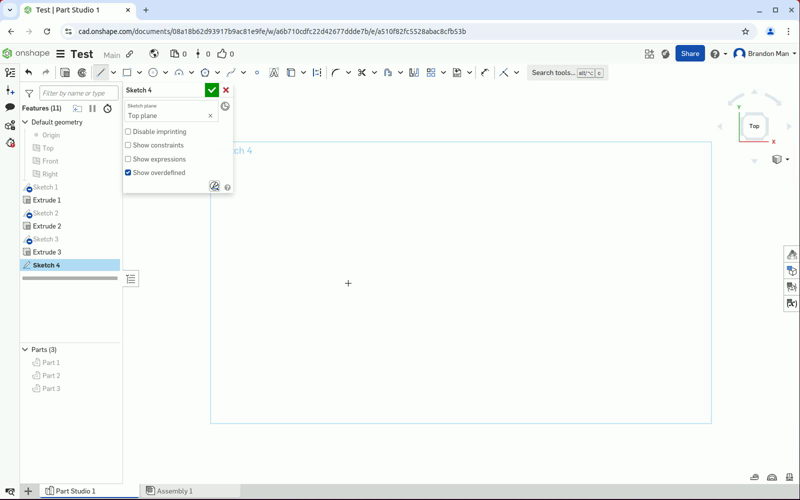
click(348, 282)
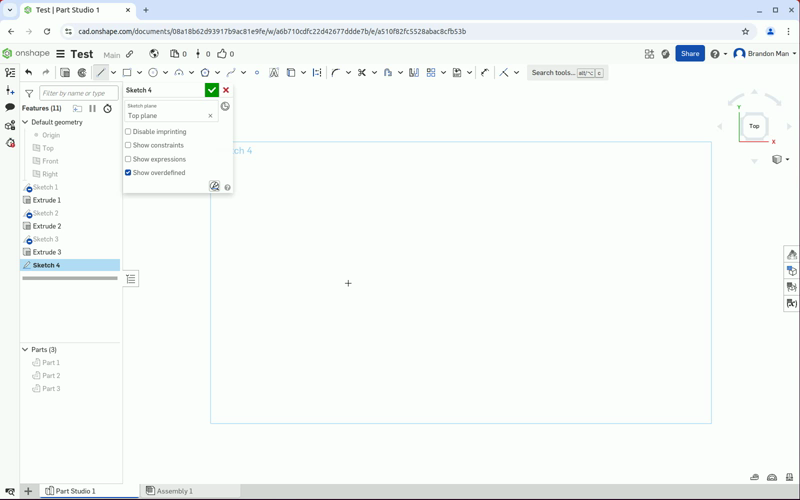
key_up(shift)
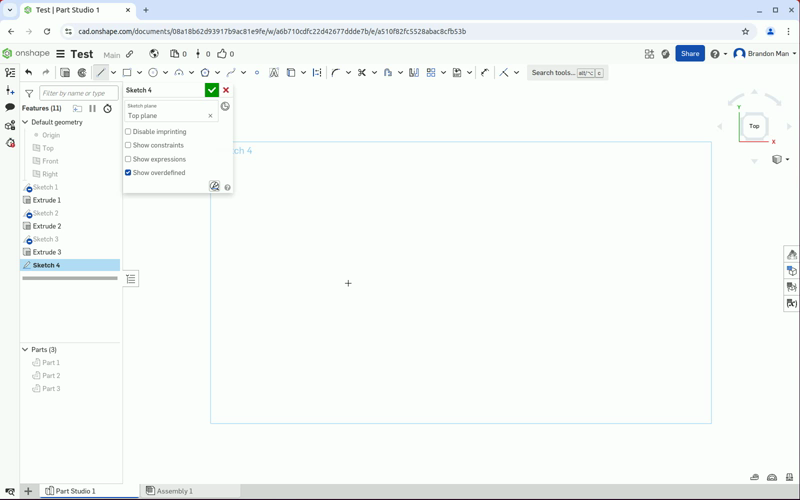
key_down(shift)
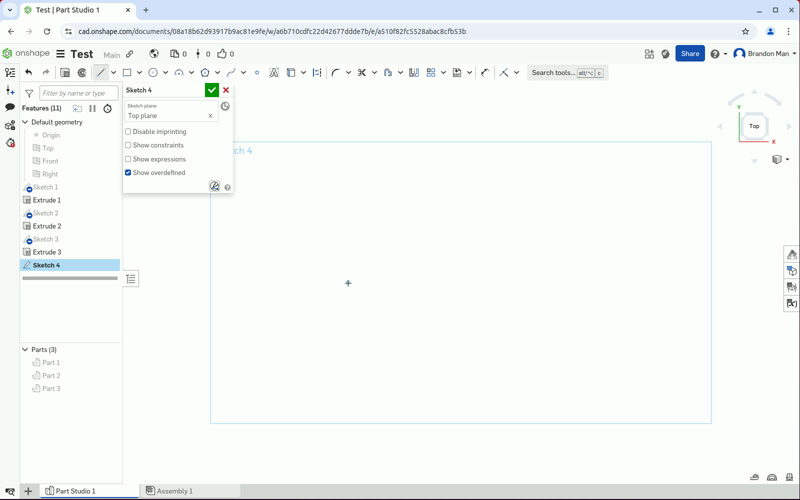
mouse_move(378, 282)
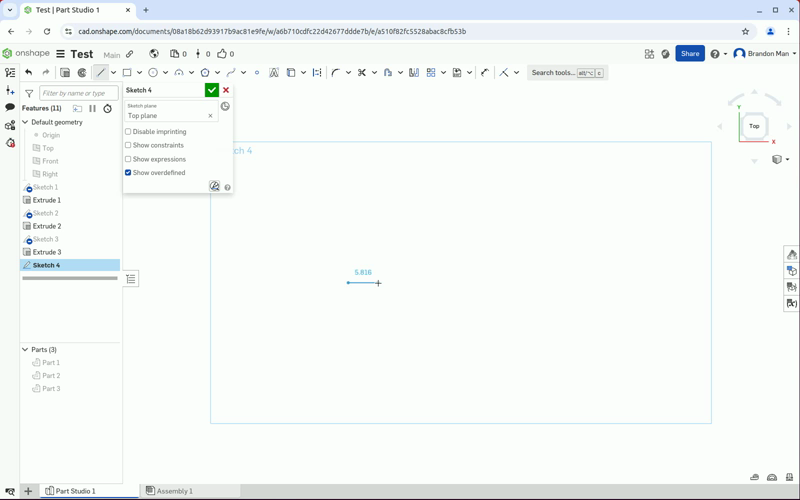
mouse_move(396, 282)
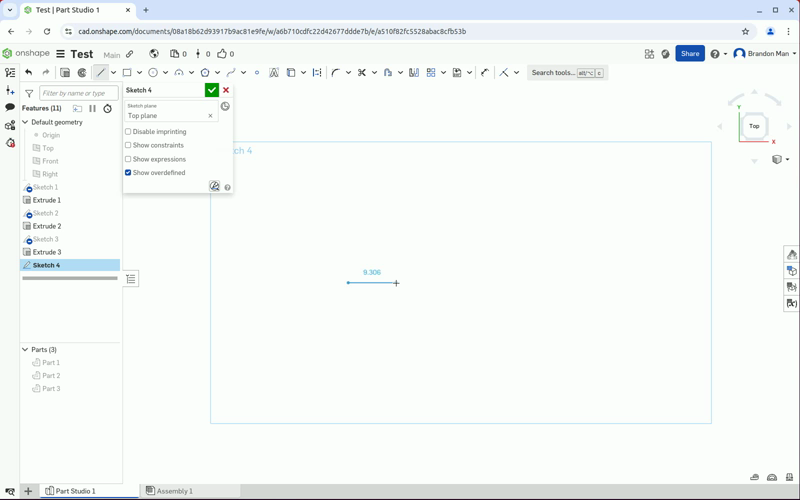
click(396, 282)
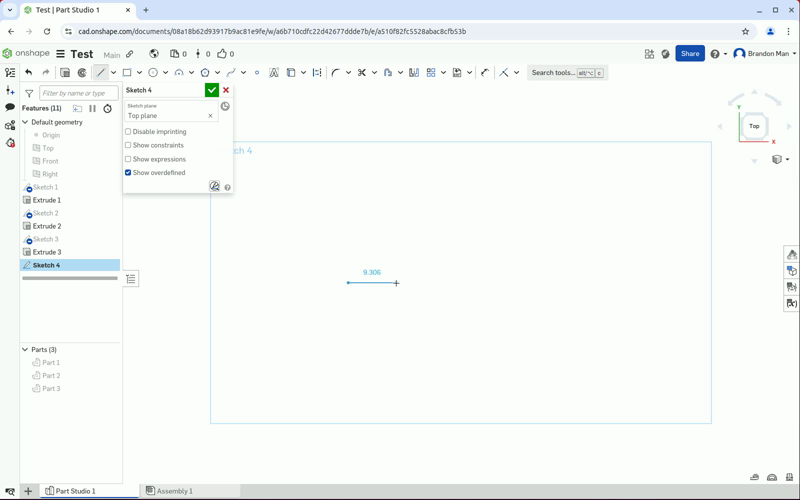
key_up(shift)
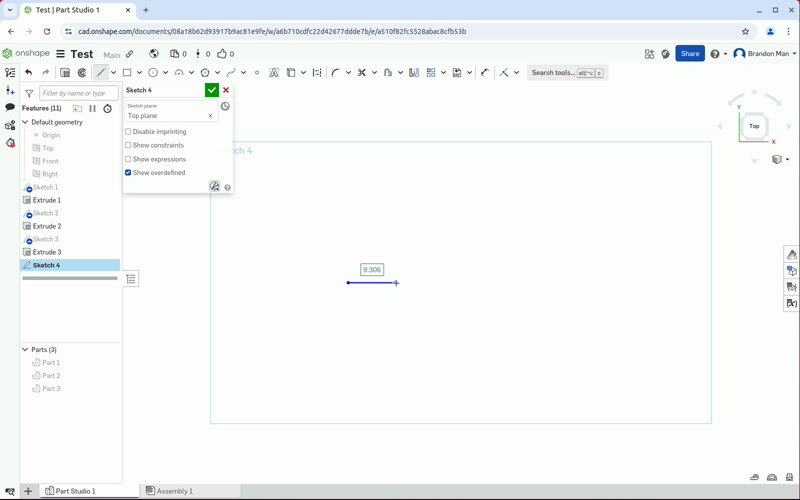
key_down(shift)
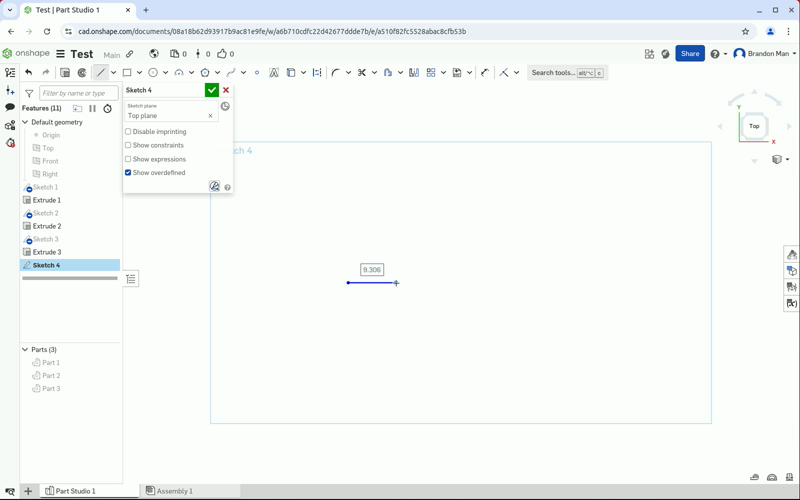
mouse_move(396, 187)
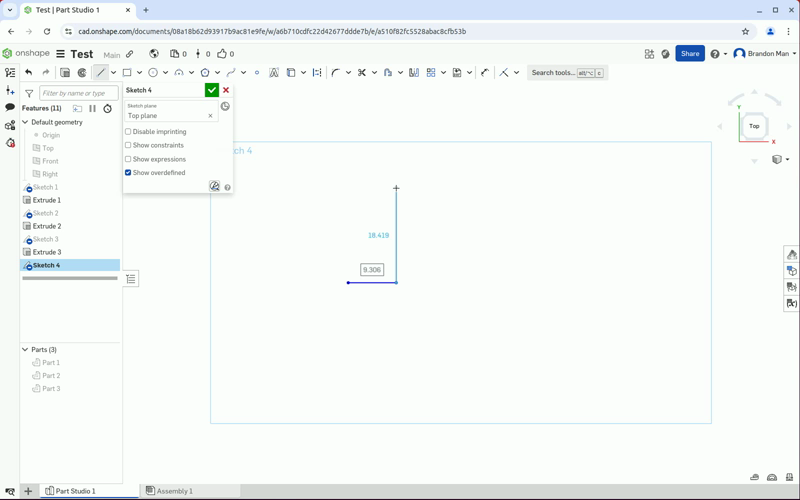
click(396, 187)
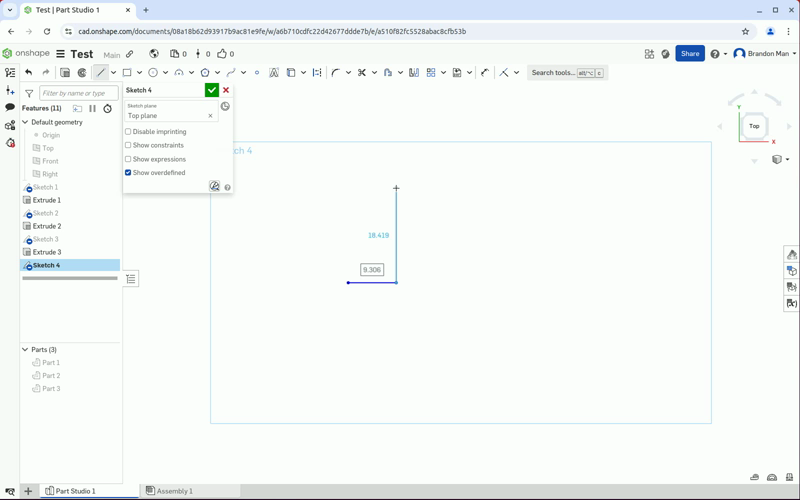
key_up(shift)
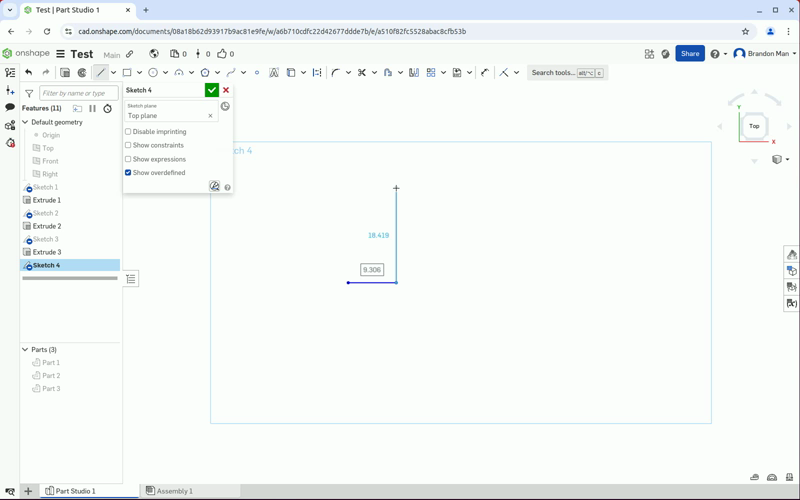
key_down(shift)
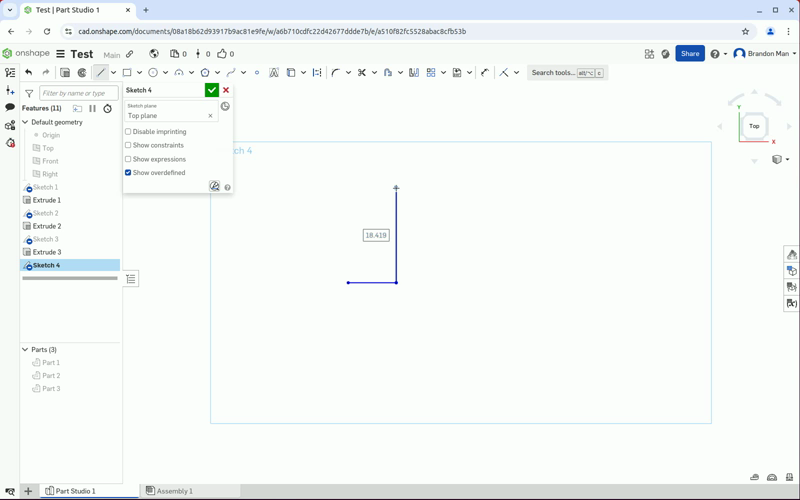
mouse_move(426, 187)
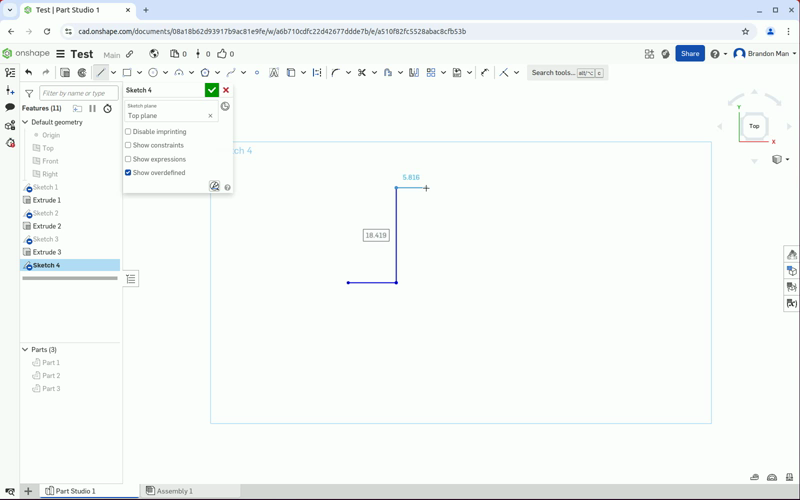
mouse_move(348, 187)
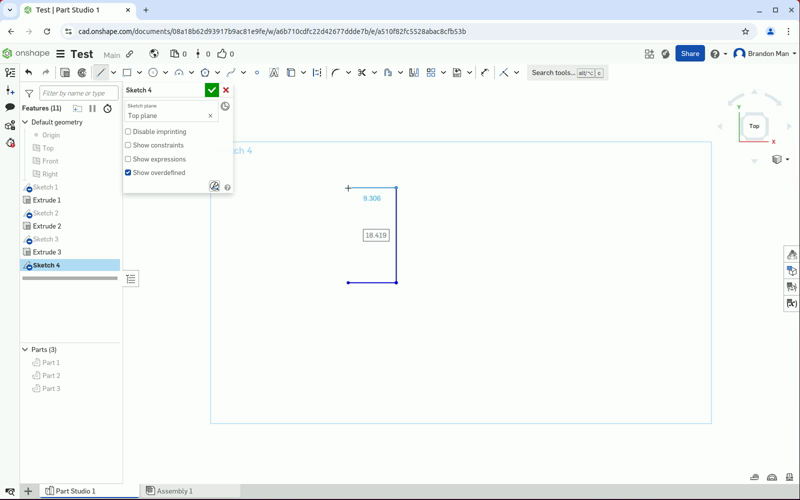
click(348, 187)
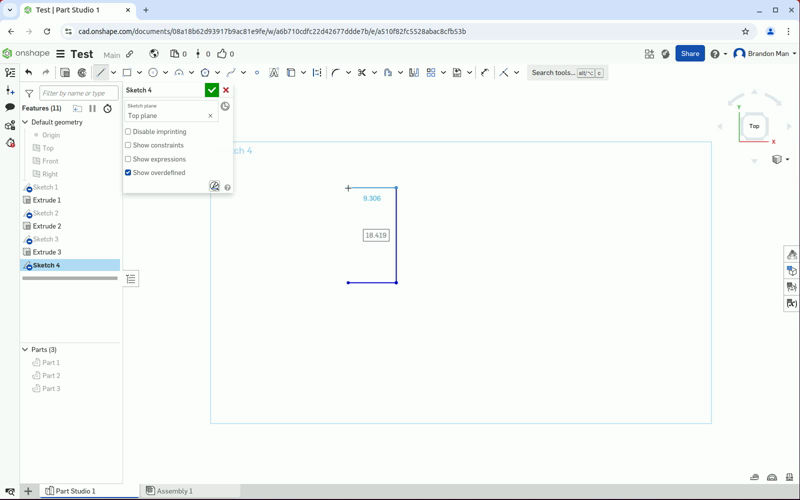
key_up(shift)
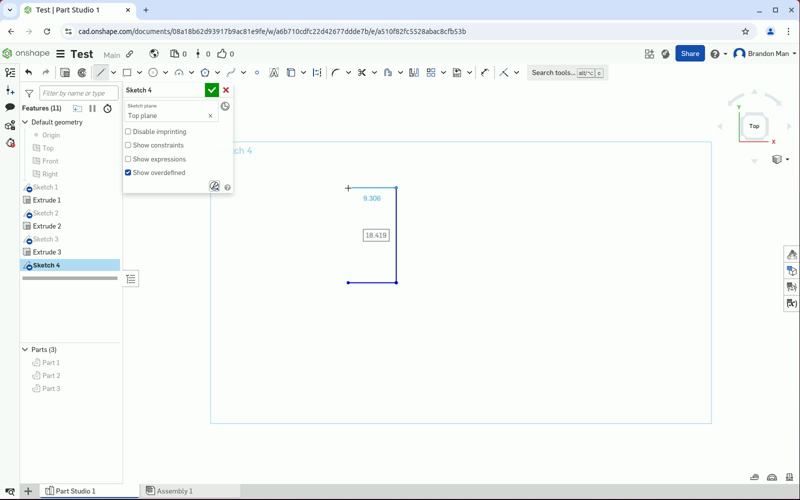
key_down(shift)
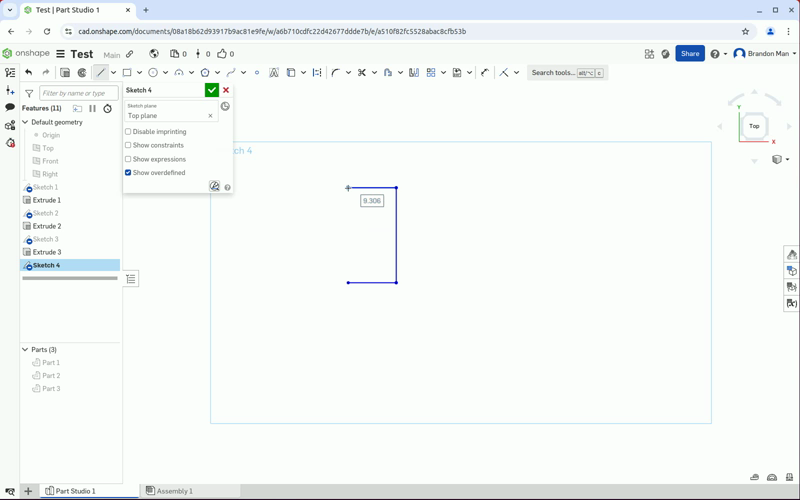
mouse_move(348, 282)
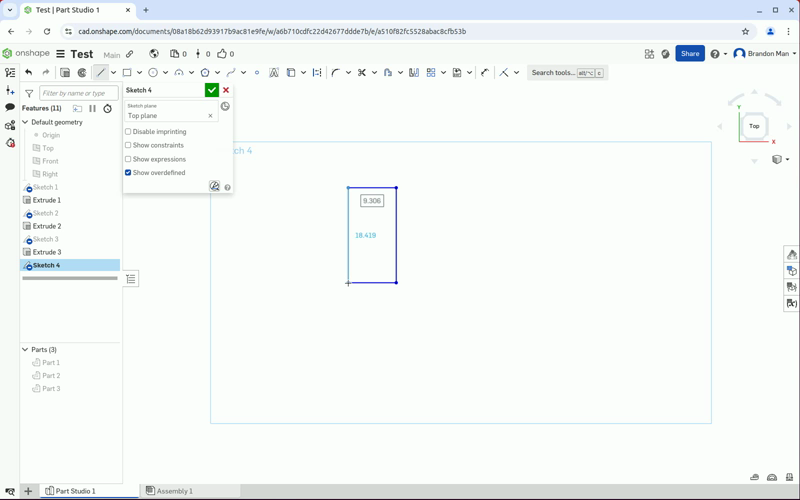
key_up(shift)
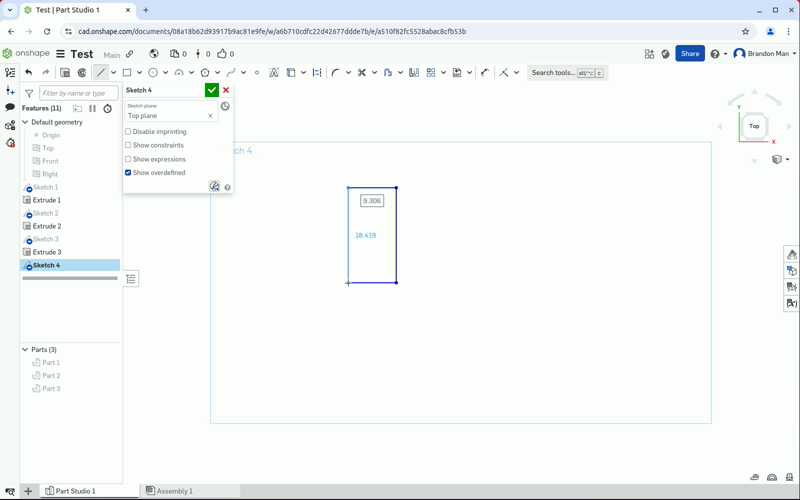
click(348, 282)
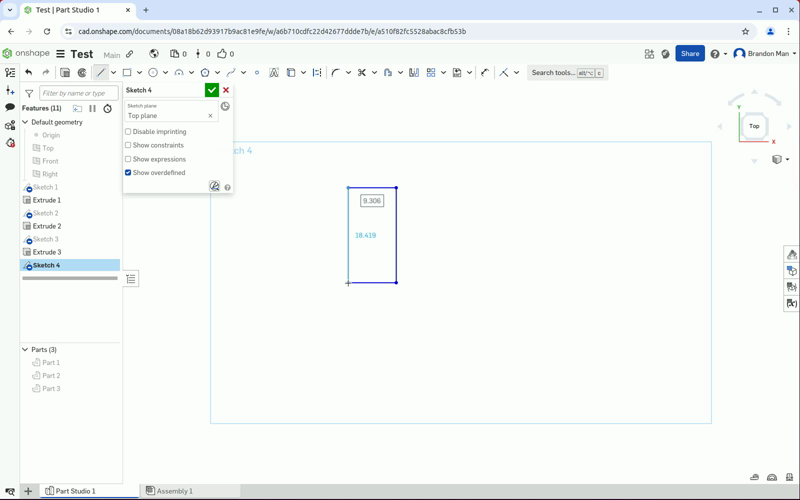
key(esc)
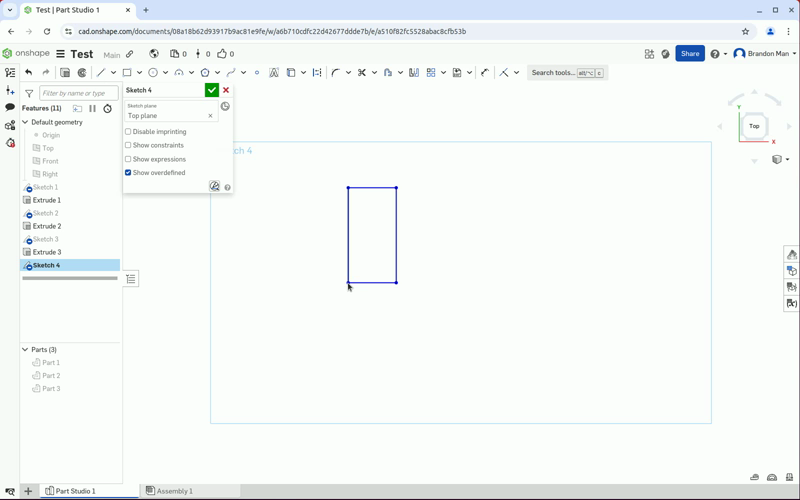
mouse_move(379, 246)
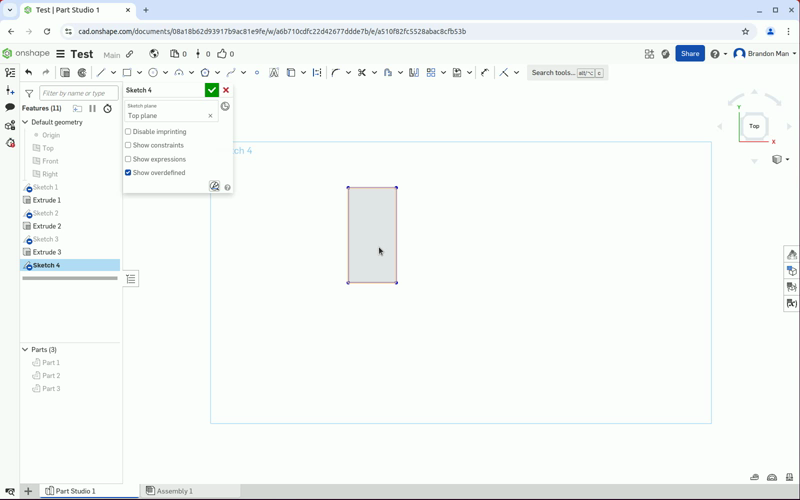
click(379, 246)
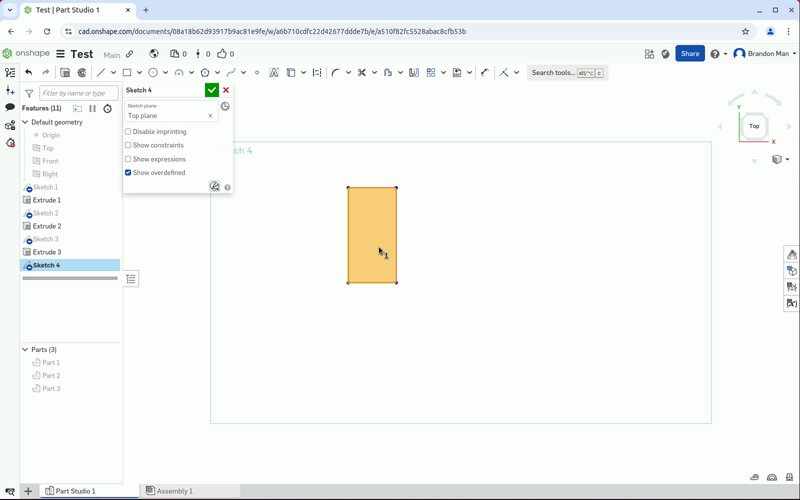
mouse_move(73, 352)
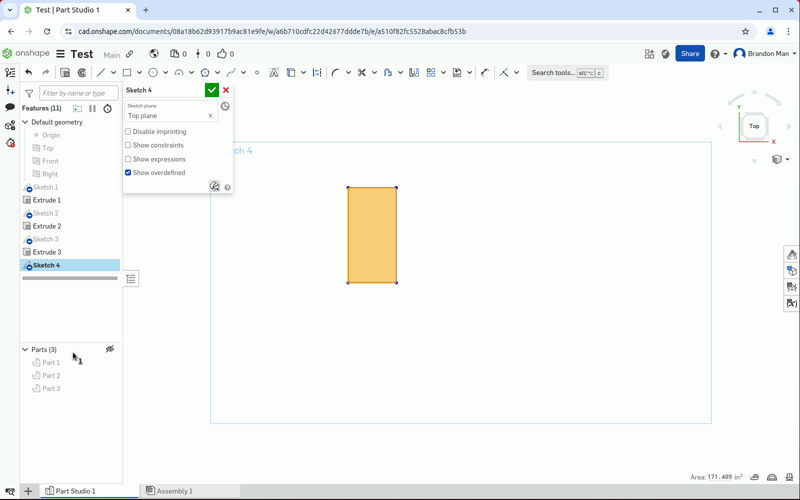
key(shift+y)
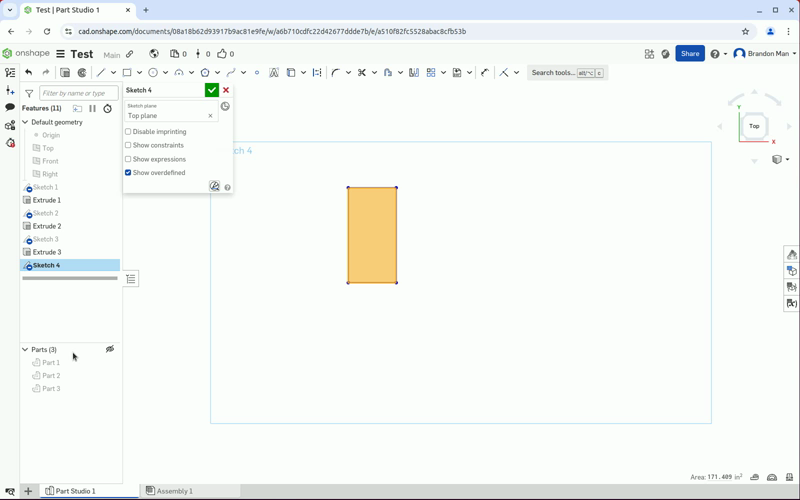
key(shift+e)
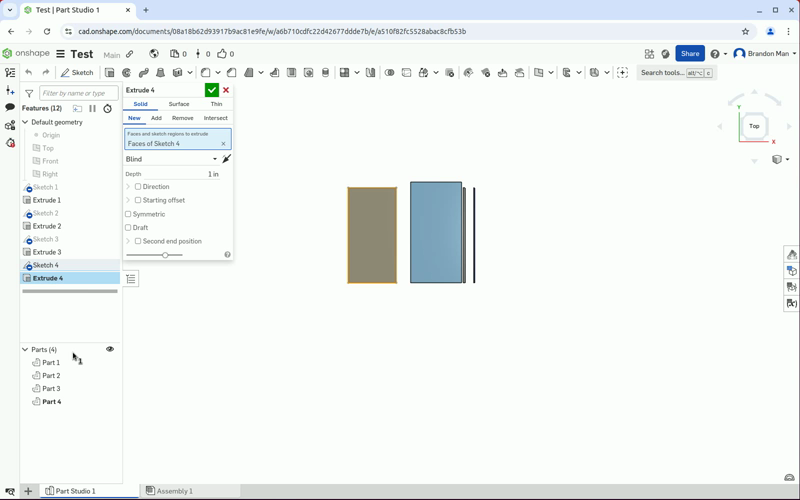
mouse_move(143, 106)
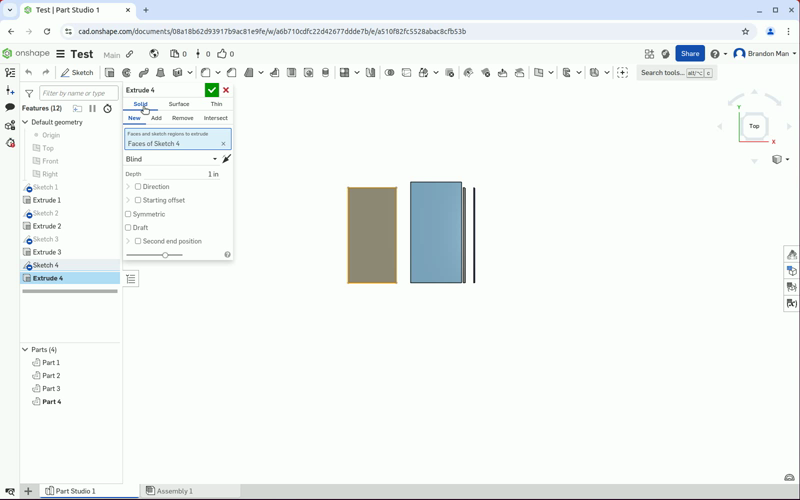
click(143, 106)
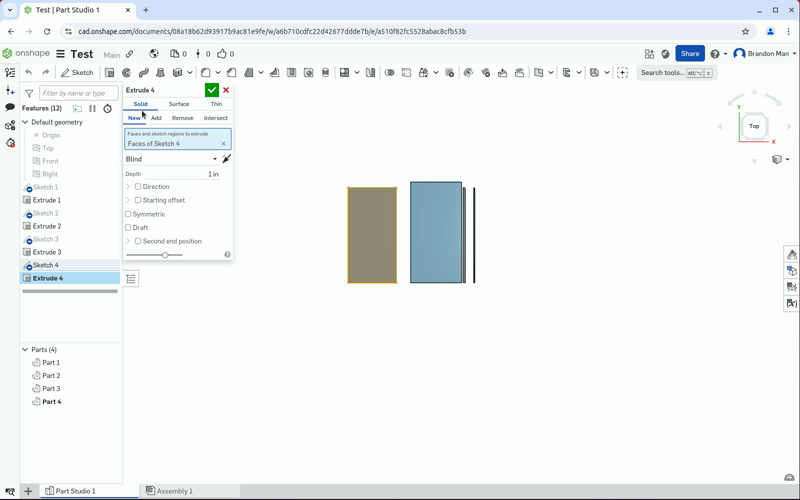
mouse_move(137, 120)
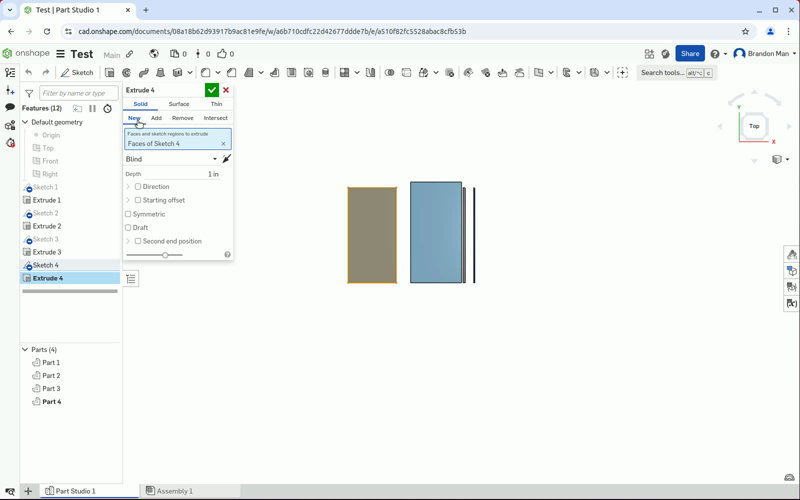
click(137, 120)
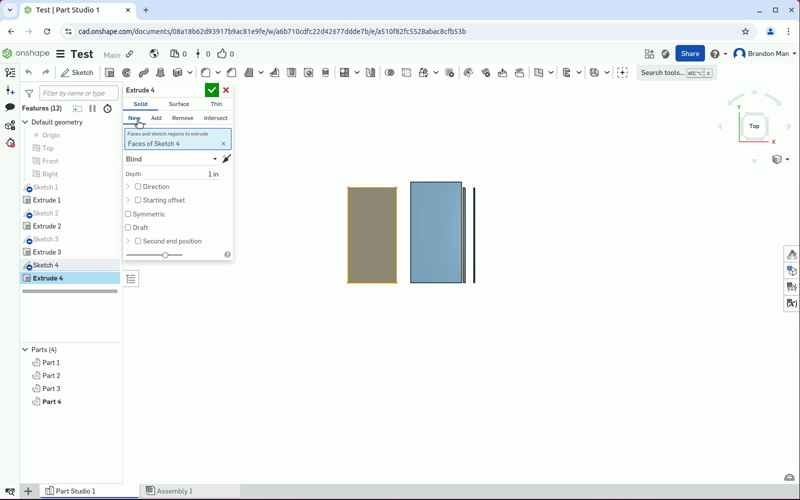
key(tab, 4)
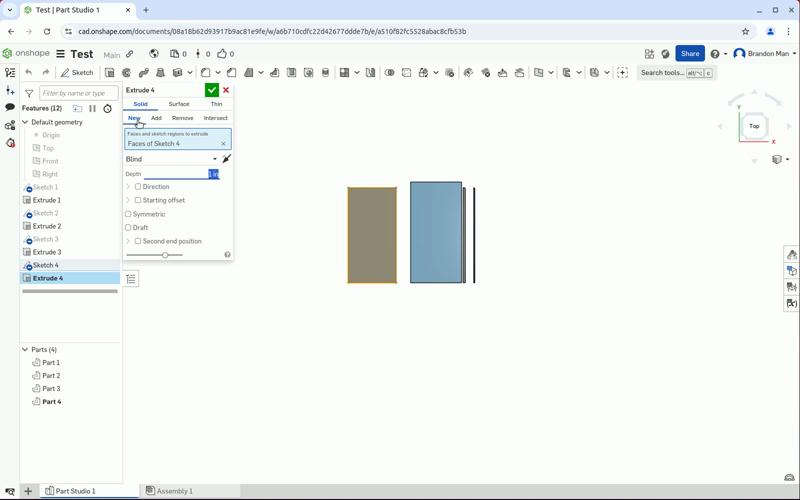
text(-0.241)
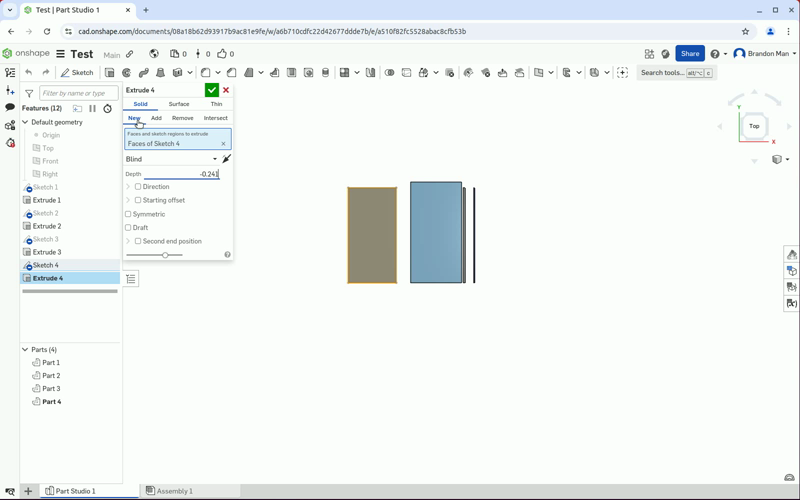
key(enter)
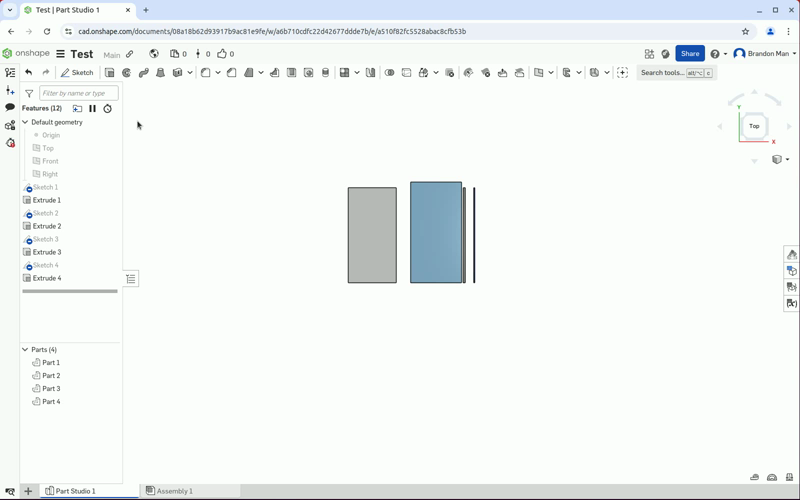
key(shift+h)
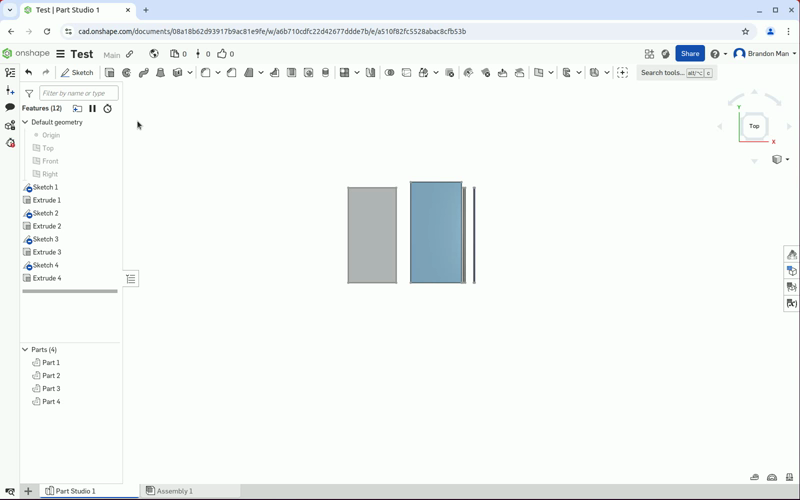
key(shift+h)
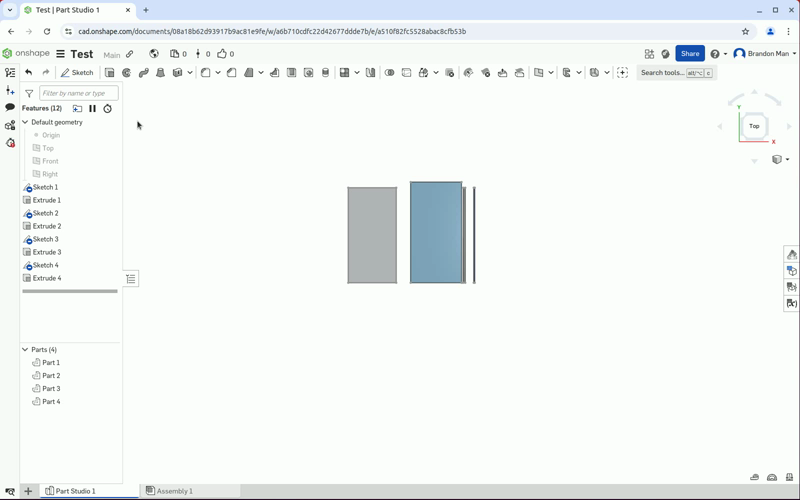
key(shift+7)
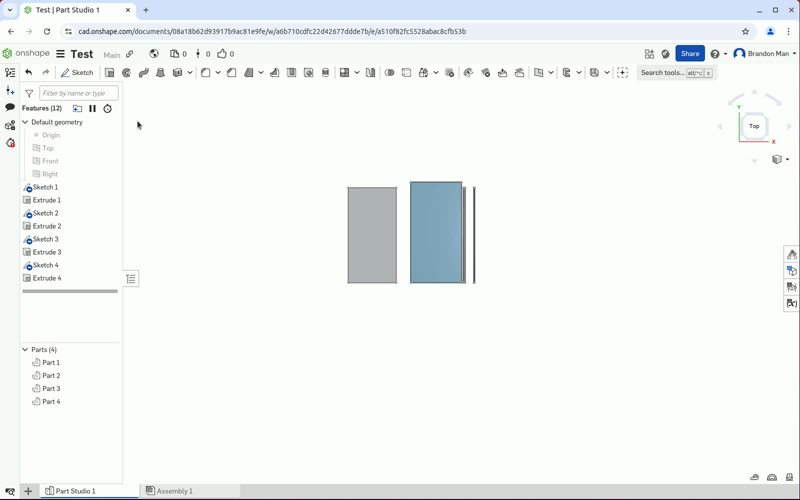
key(up, 3)
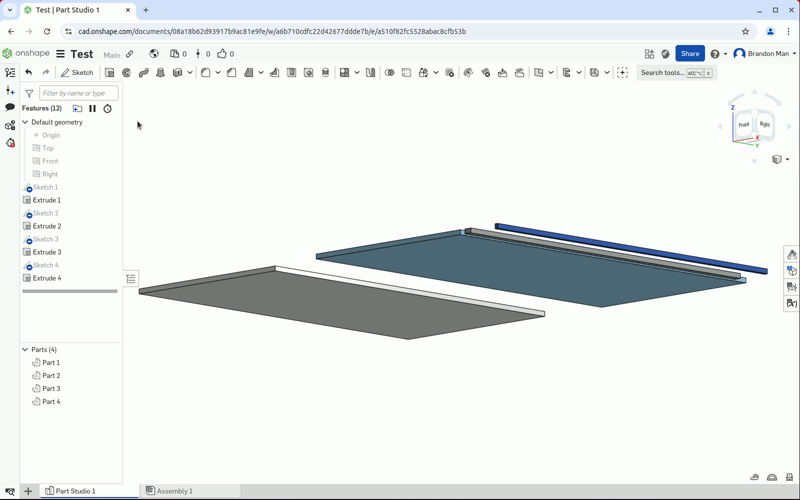
key(left, 3)
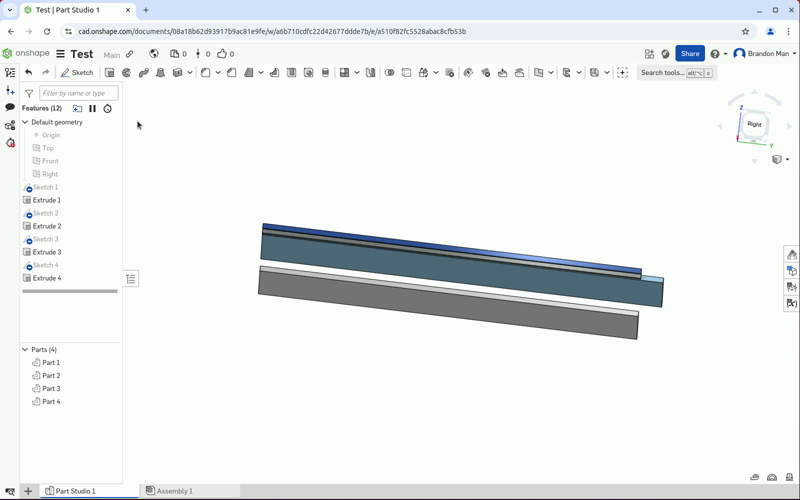
key(right, 3)
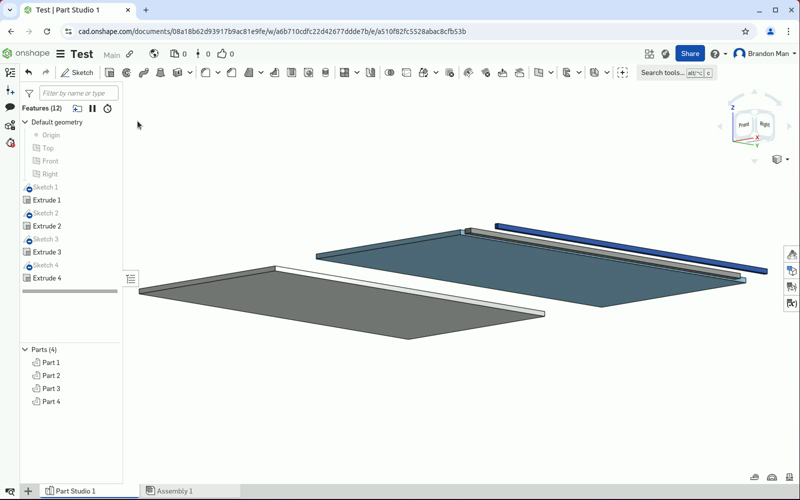
key(down, 3)
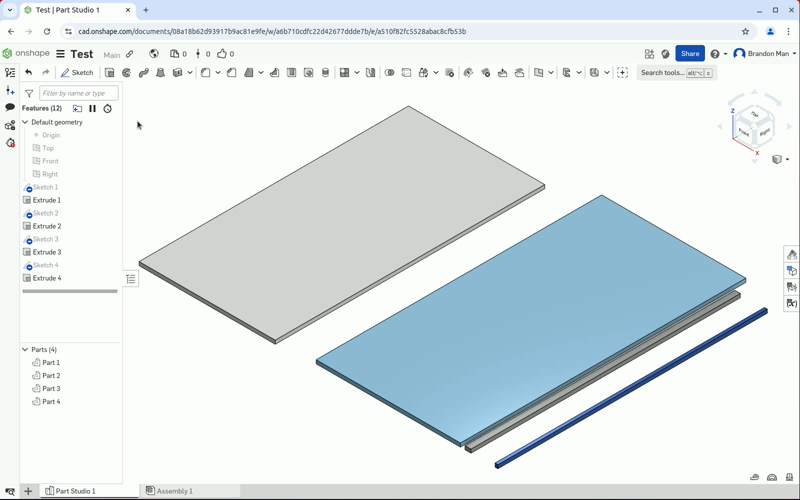
mouse_move(73, 189)
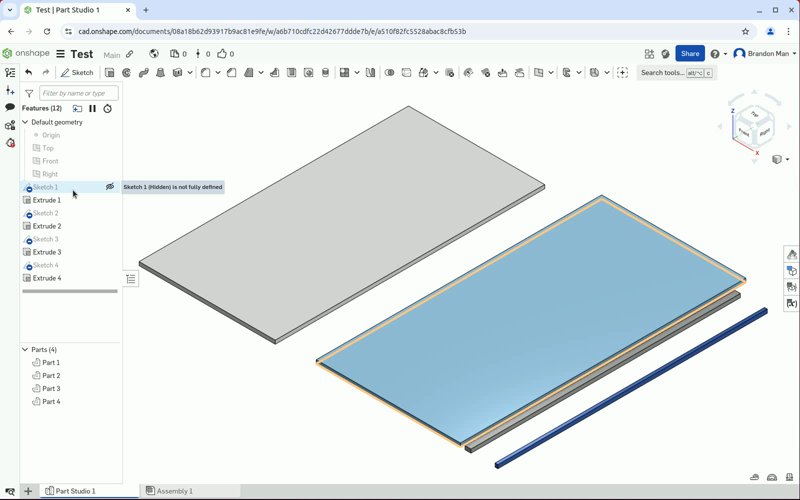
click(73, 189)